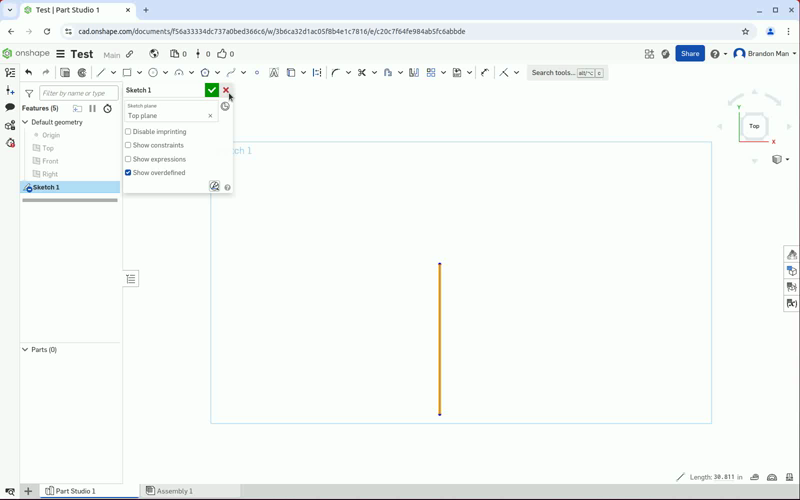
key(shift+h)
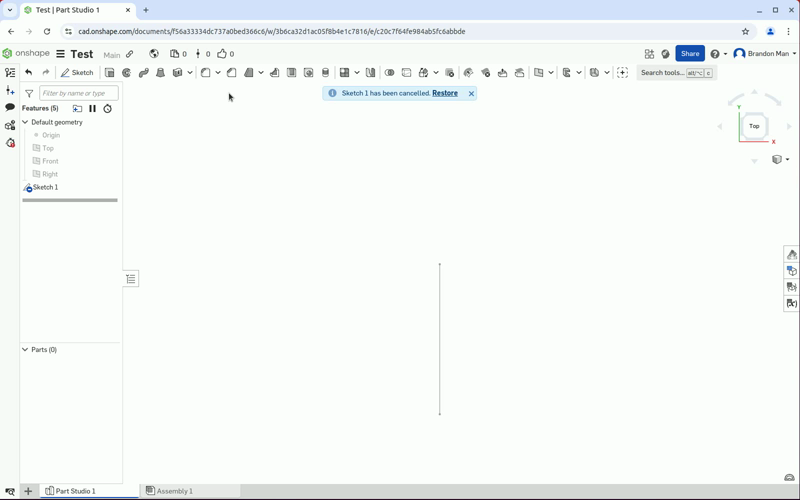
mouse_move(73, 352)
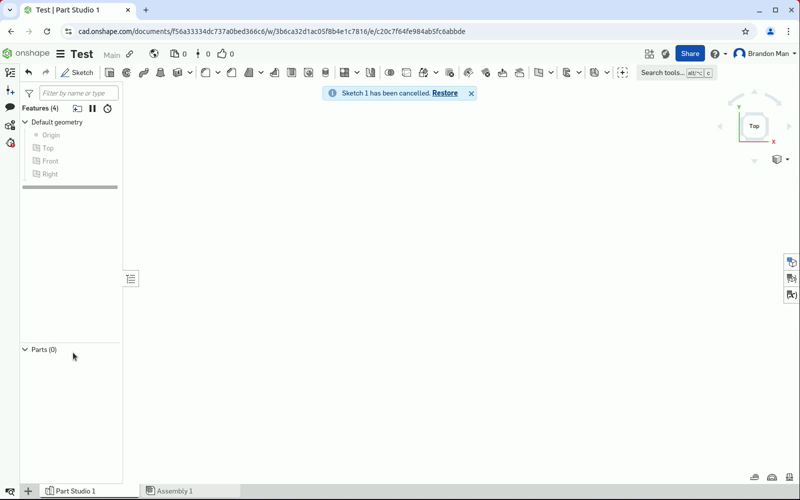
key(y)
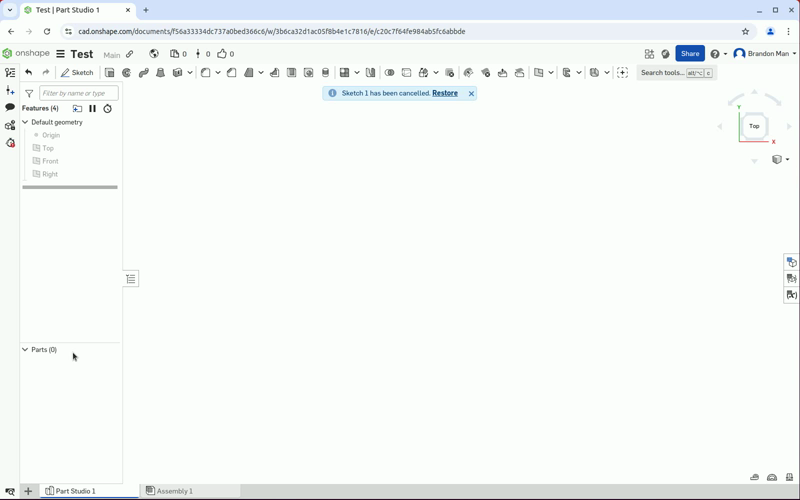
key(shift+p)
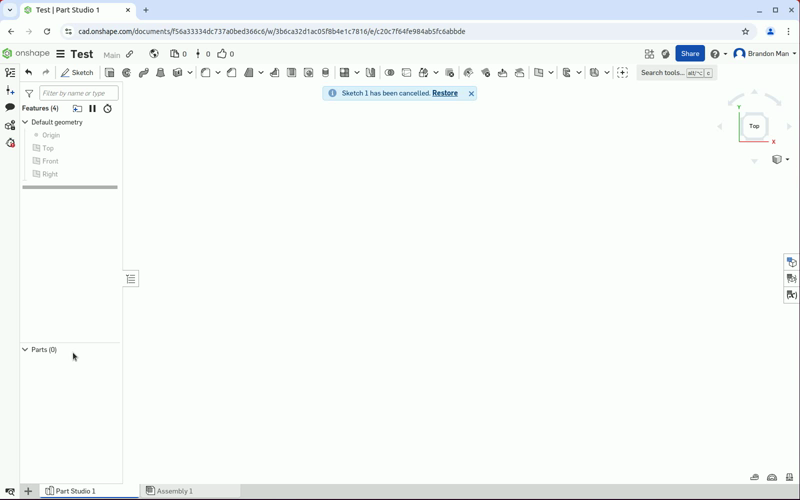
key(space)
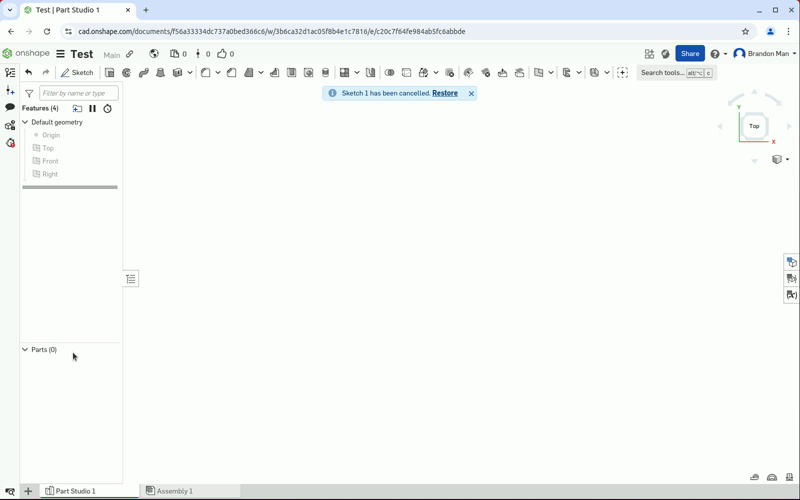
key_down(shift)
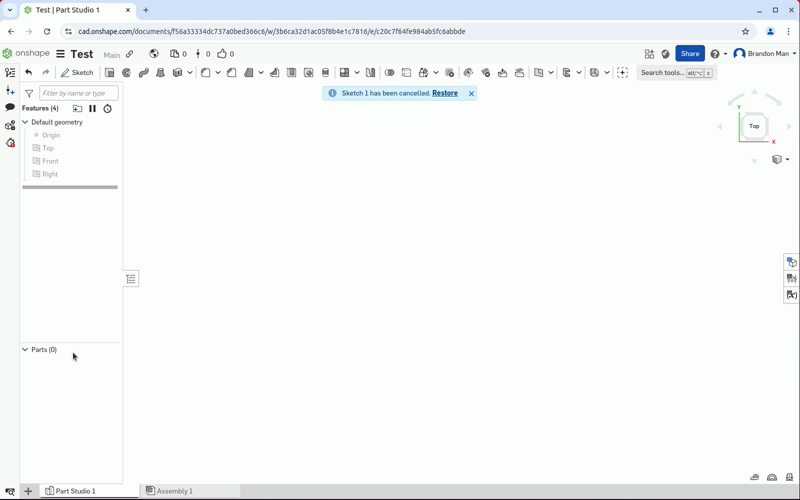
key(up)
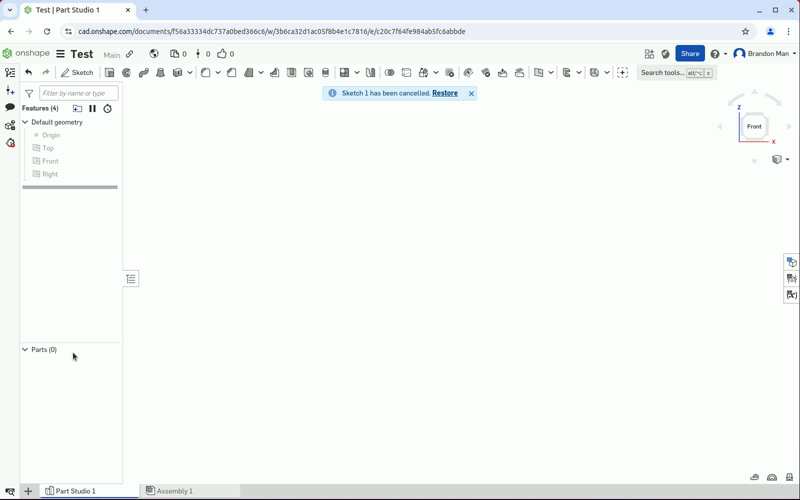
key_up(shift)
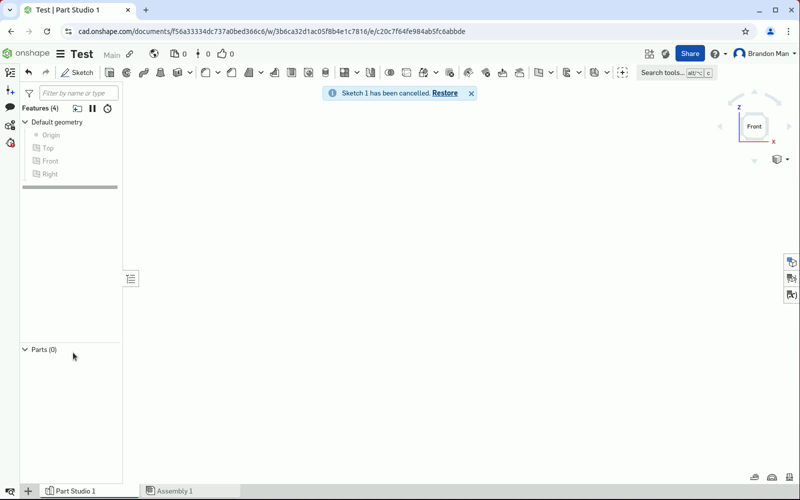
mouse_move(73, 352)
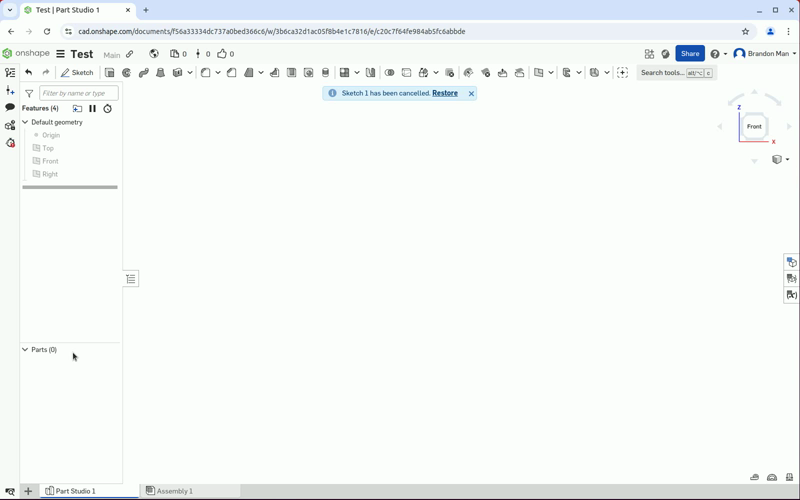
key(shift+y)
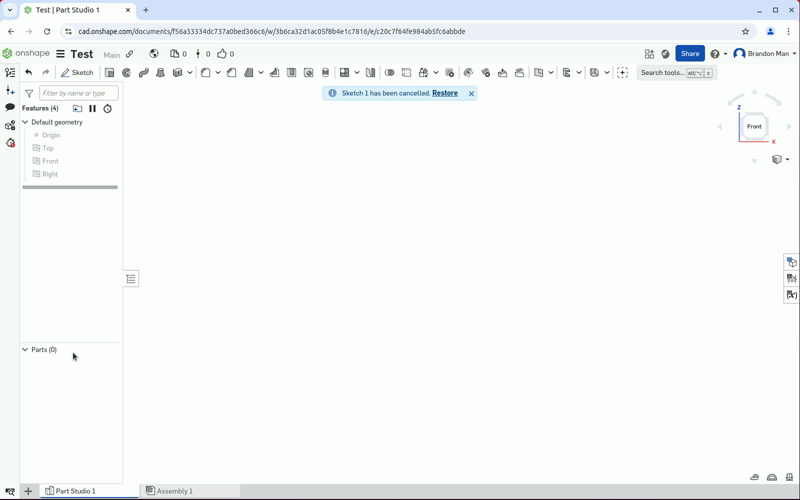
key(shift+s)
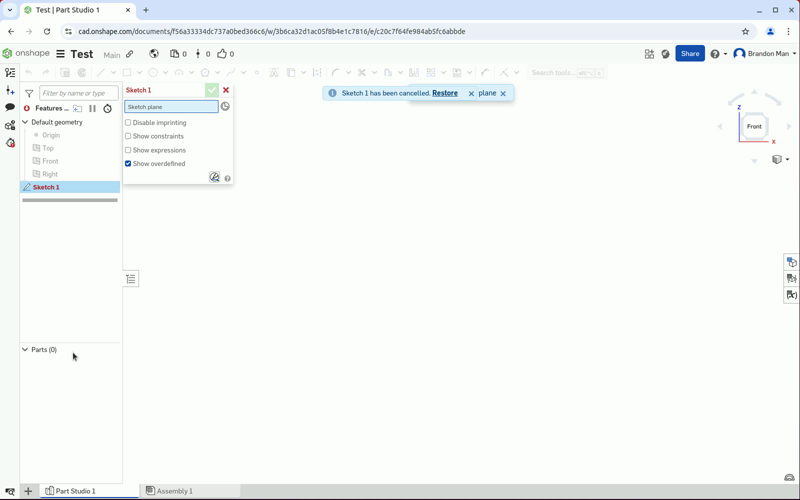
mouse_move(73, 163)
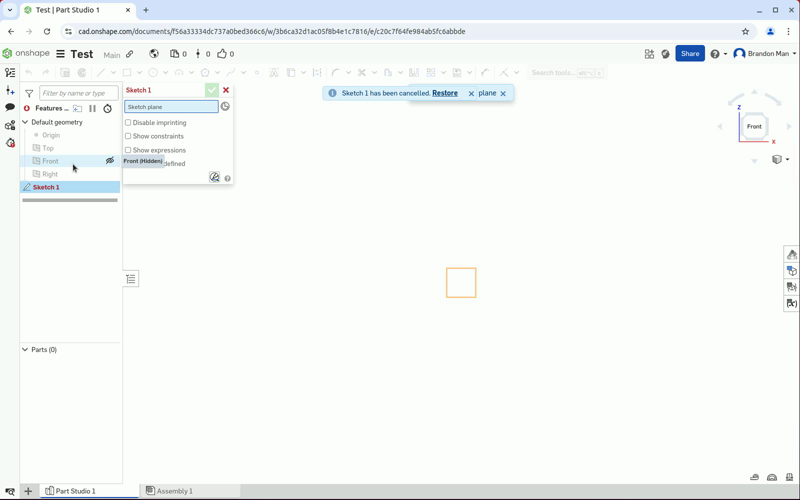
click(73, 163)
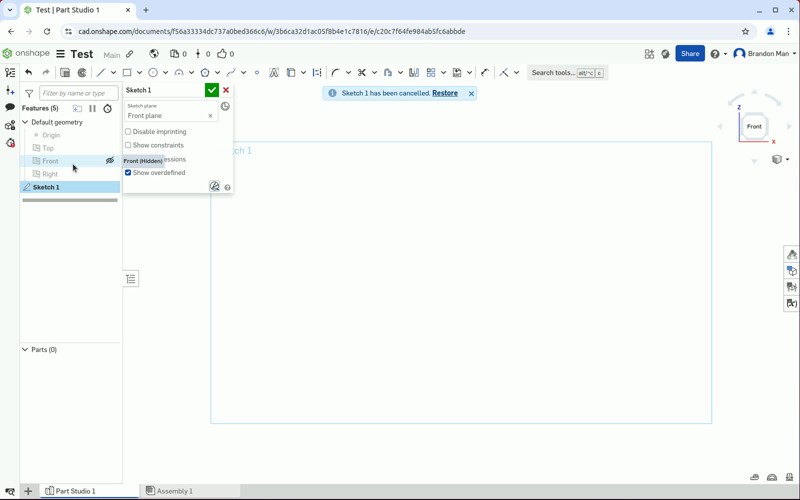
mouse_move(73, 352)
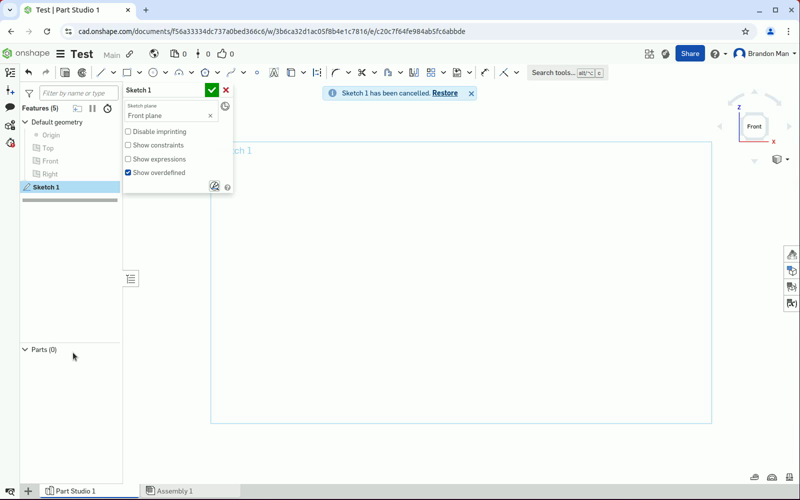
key(y)
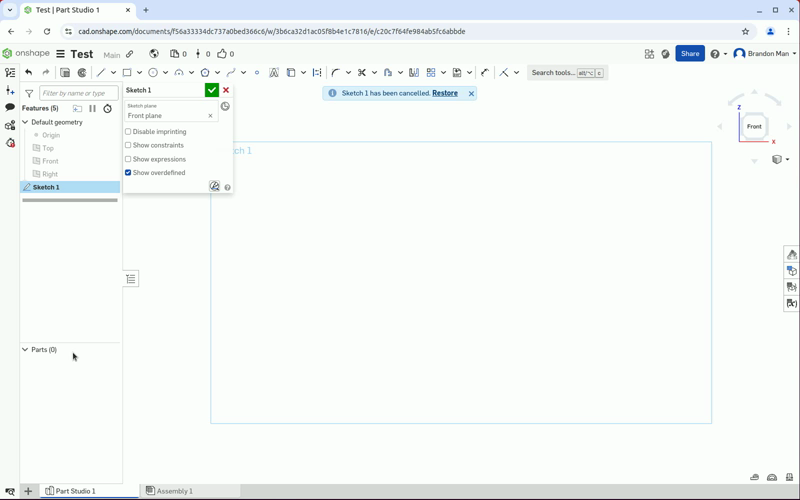
key(c)
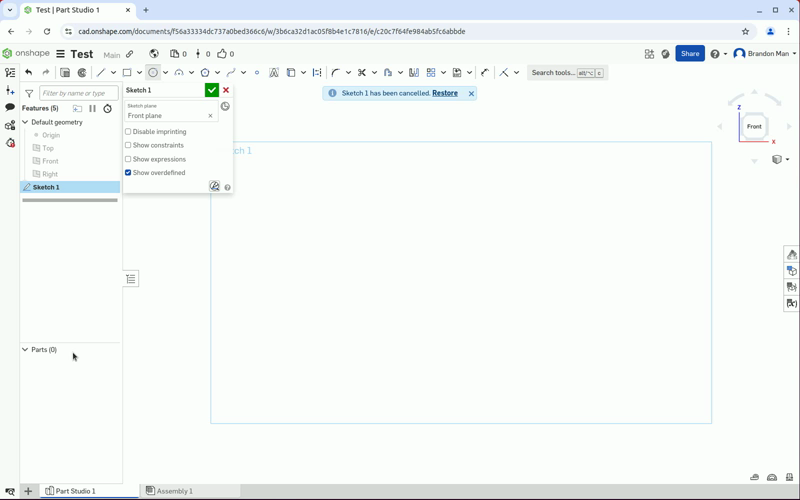
key_down(shift)
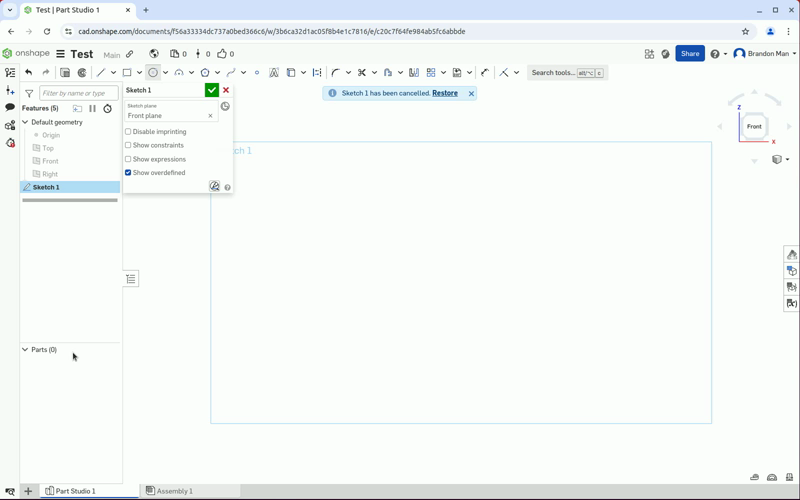
mouse_move(461, 282)
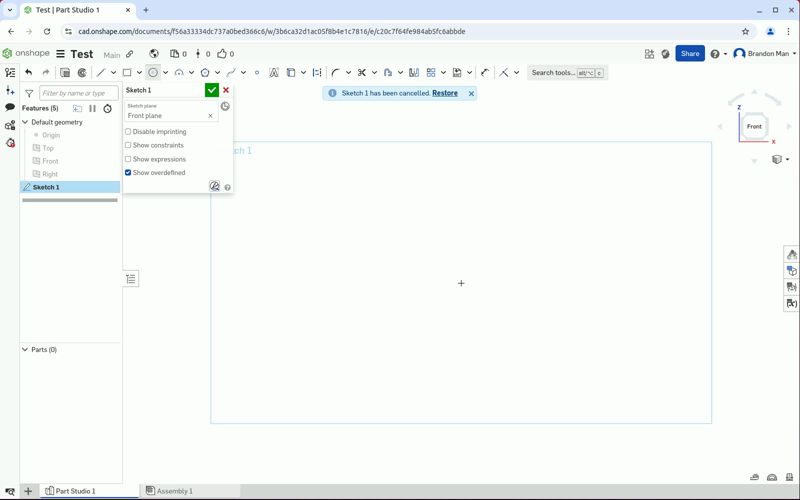
click(461, 282)
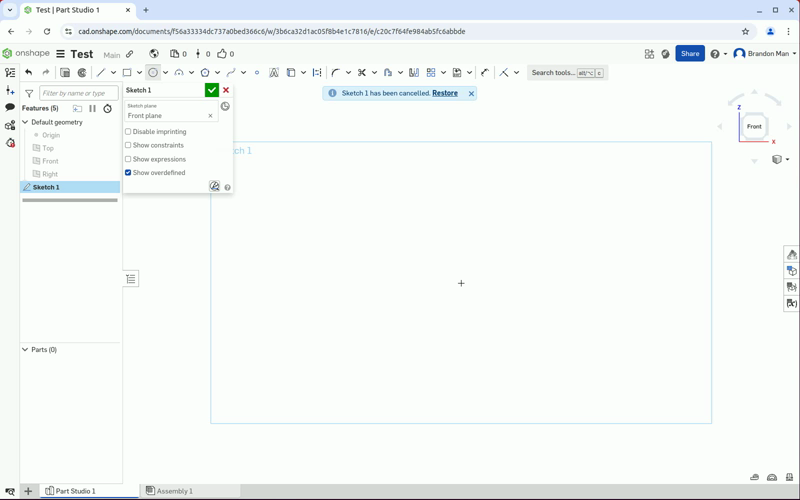
key_up(shift)
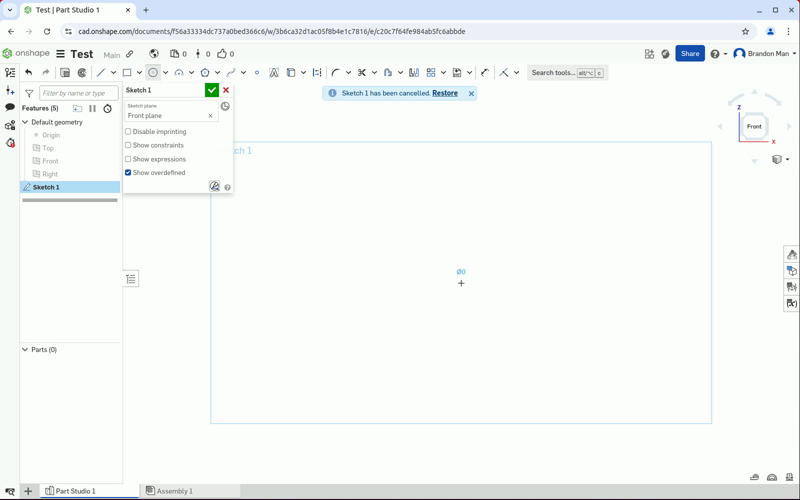
mouse_move(502, 282)
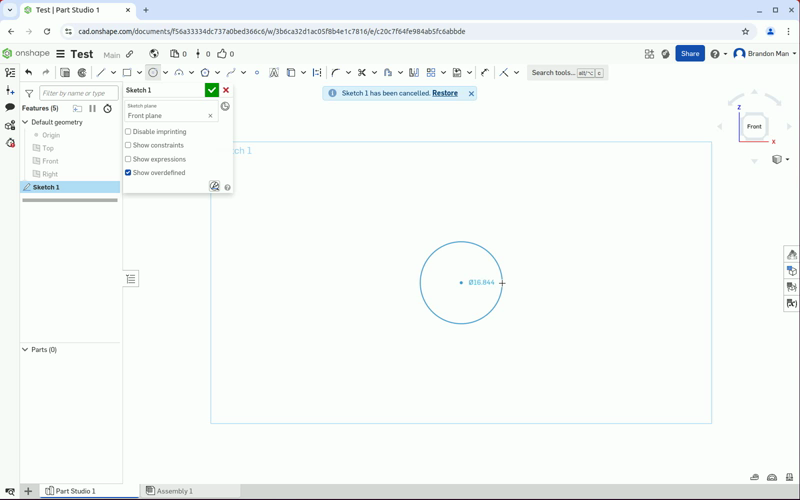
click(502, 282)
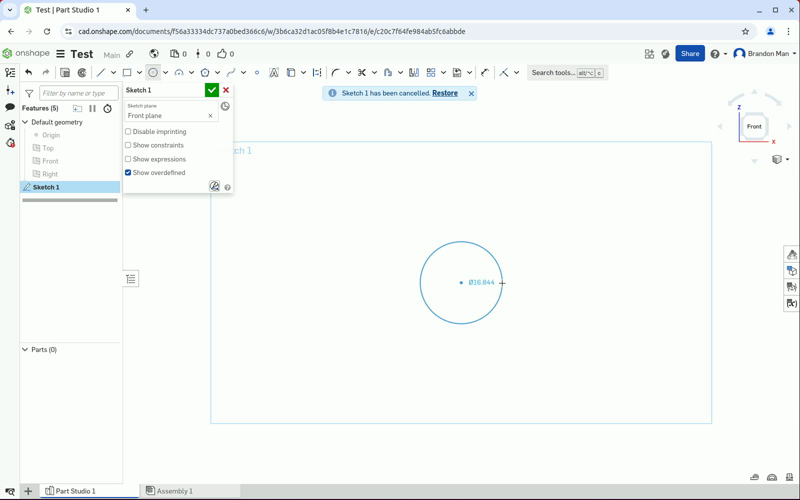
key(esc)
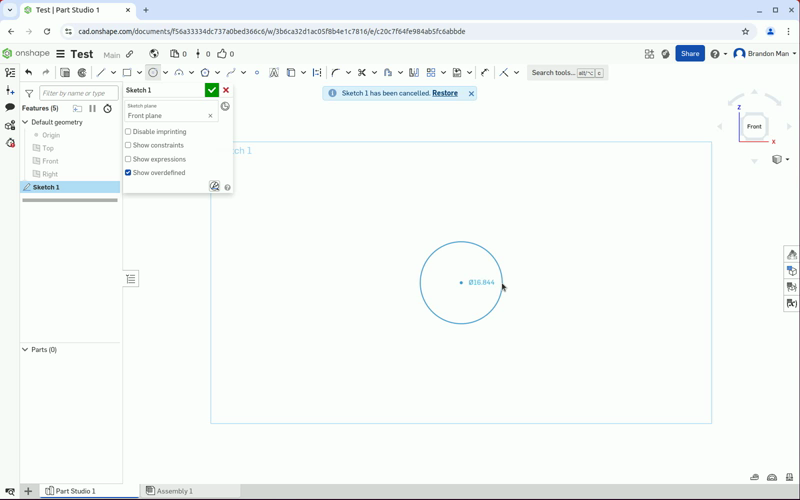
key(c)
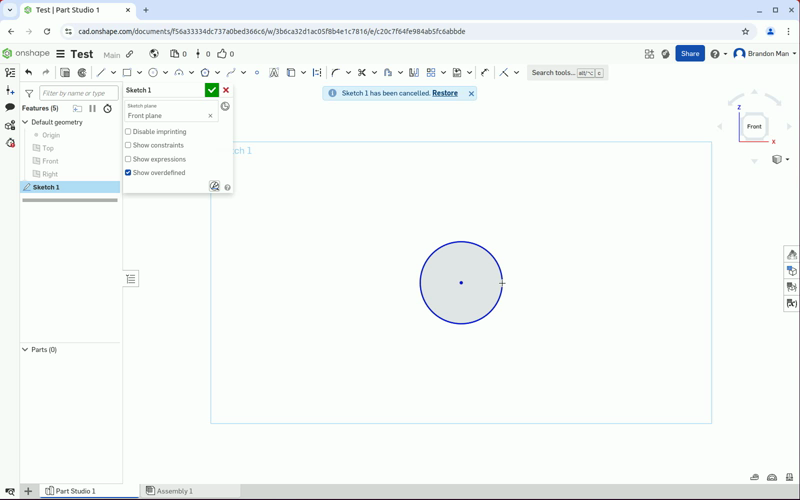
key_down(shift)
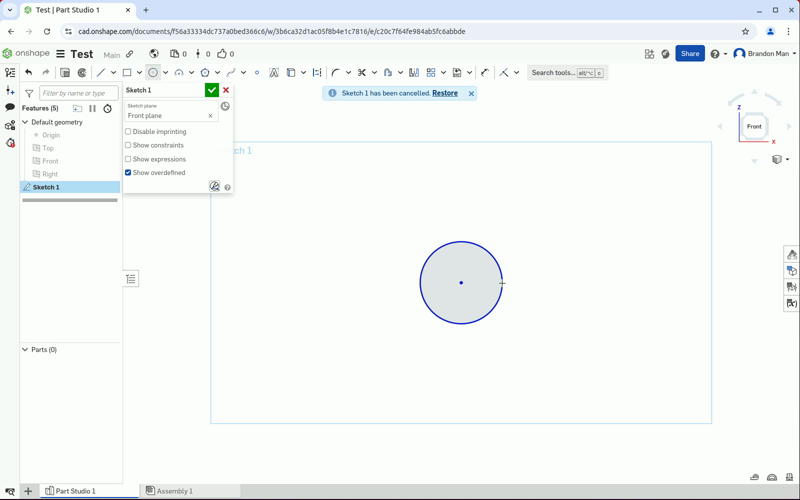
mouse_move(461, 282)
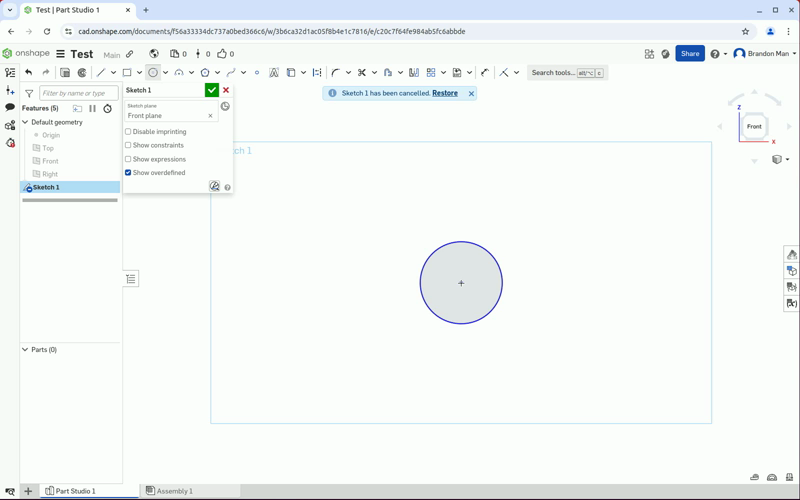
click(461, 282)
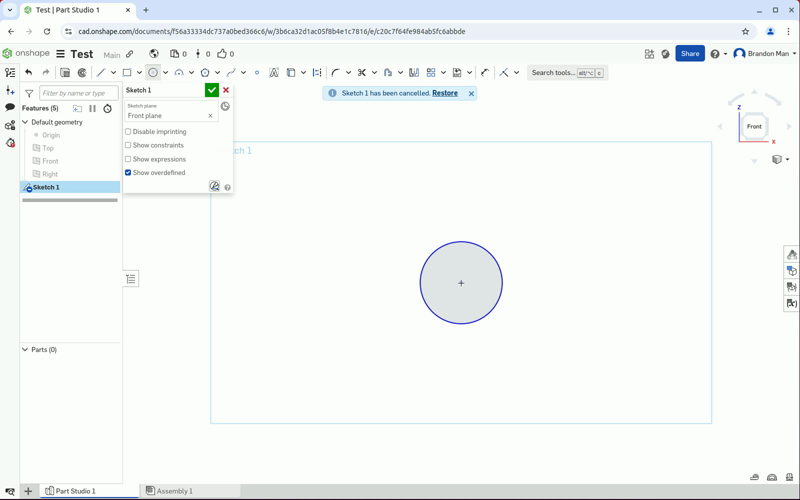
key_up(shift)
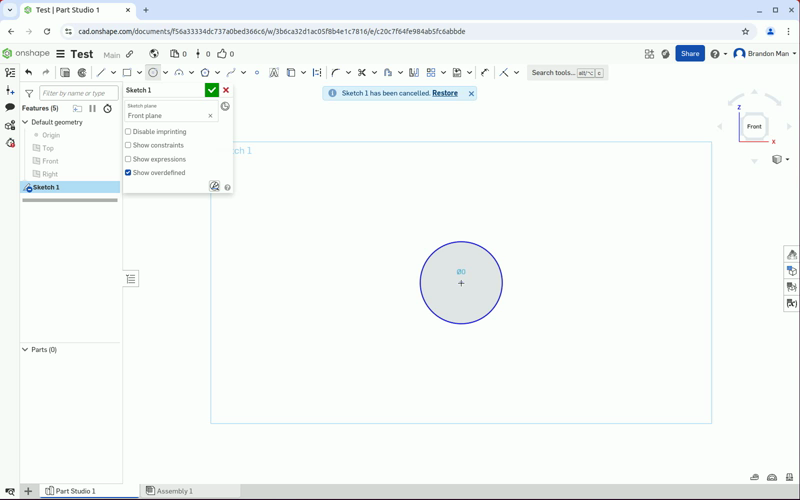
mouse_move(496, 282)
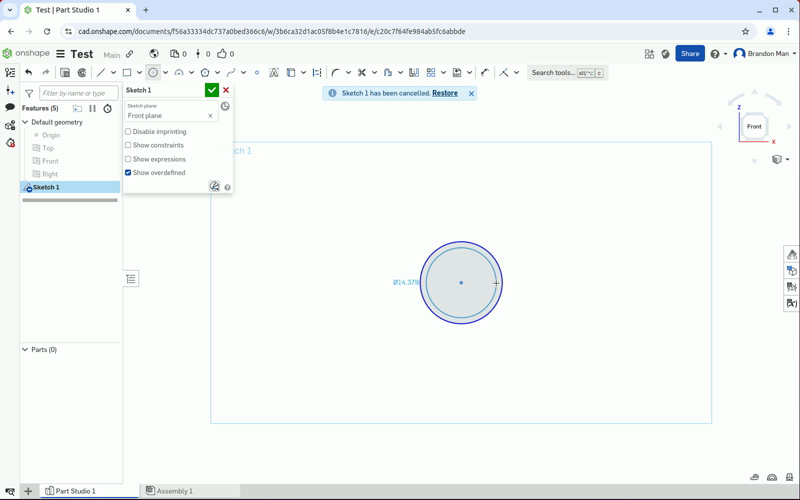
click(496, 282)
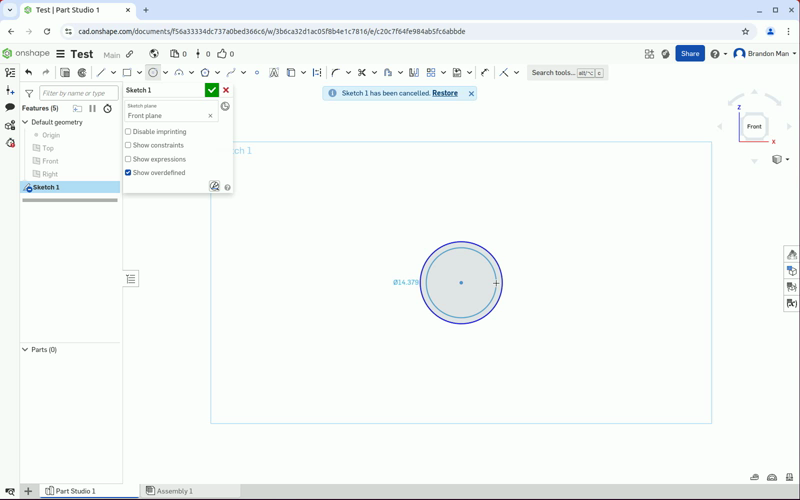
key(esc)
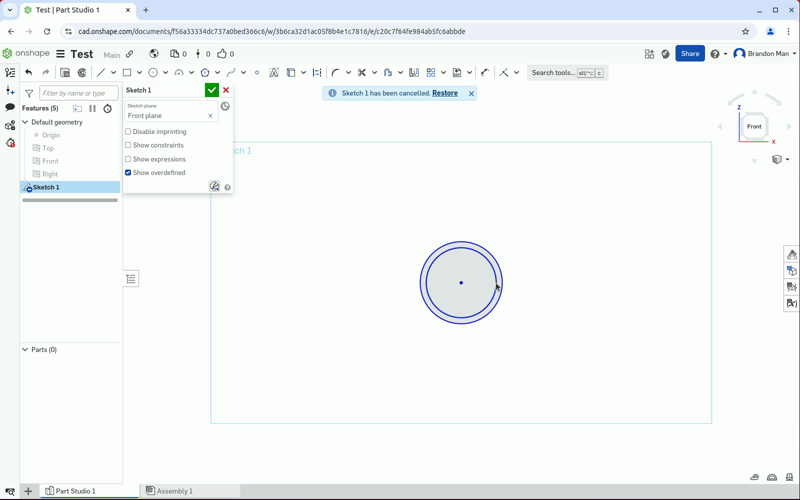
mouse_move(490, 309)
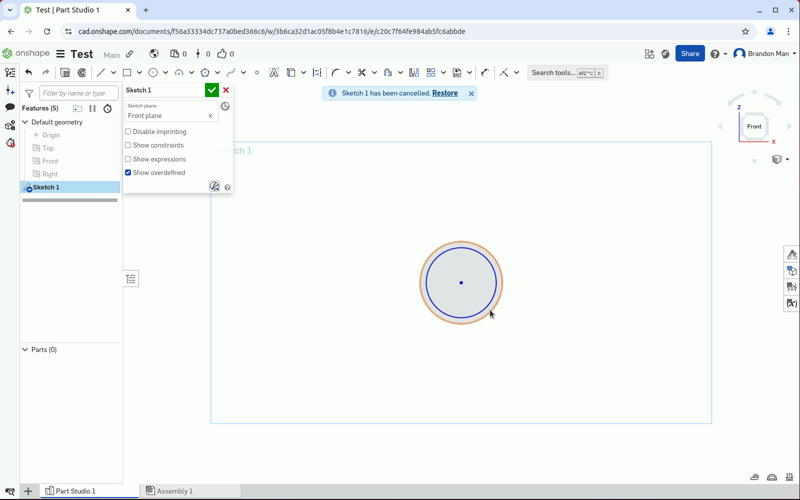
scroll(6)
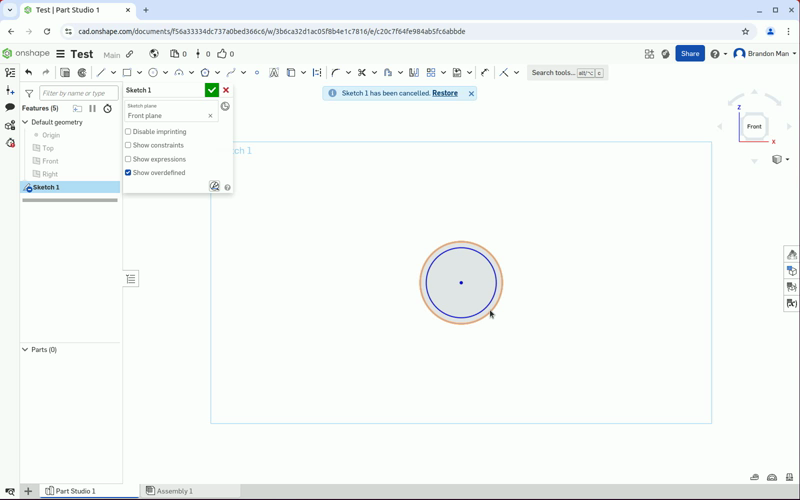
scroll(6)
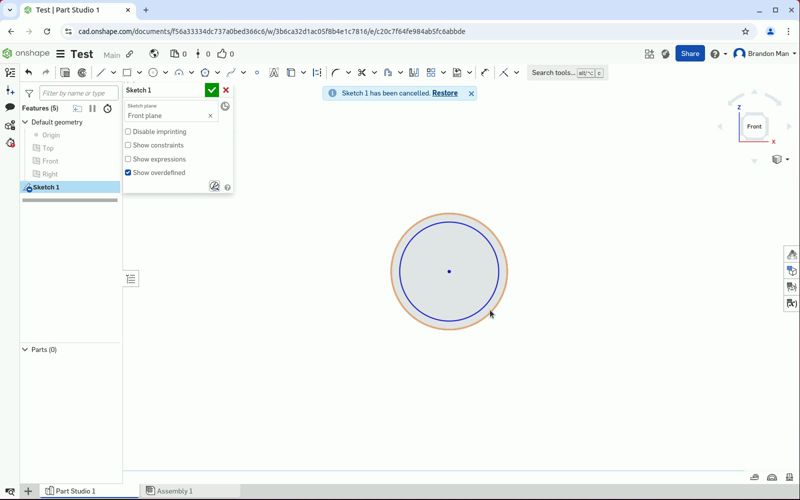
scroll(6)
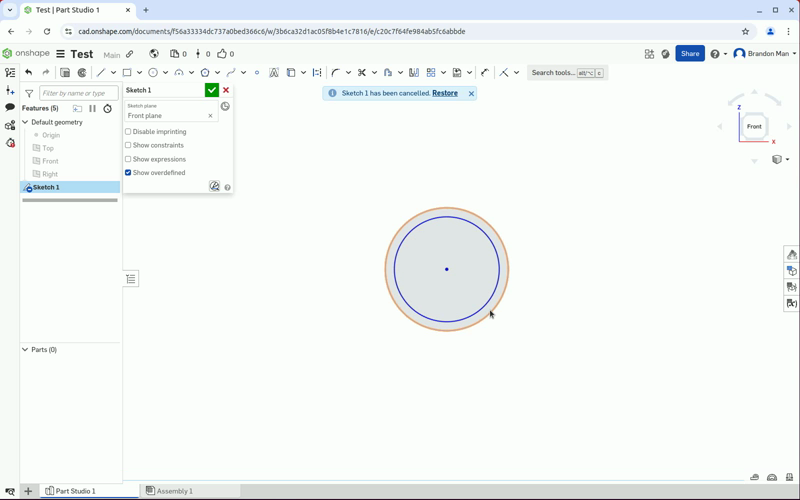
scroll(6)
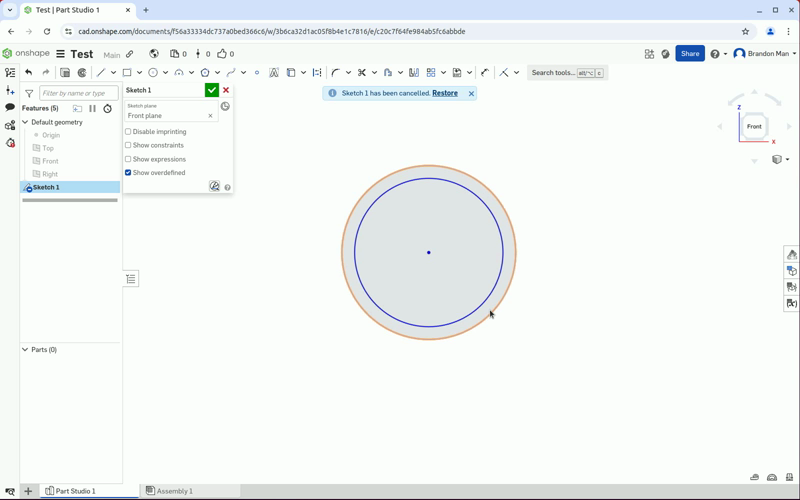
scroll(6)
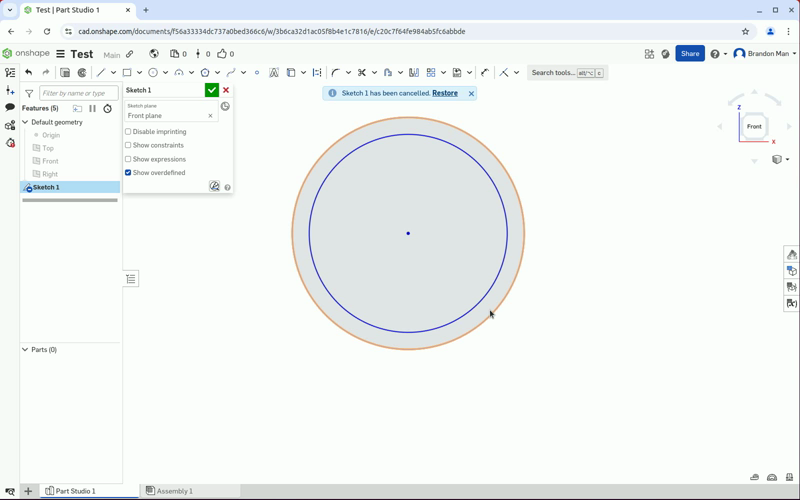
scroll(6)
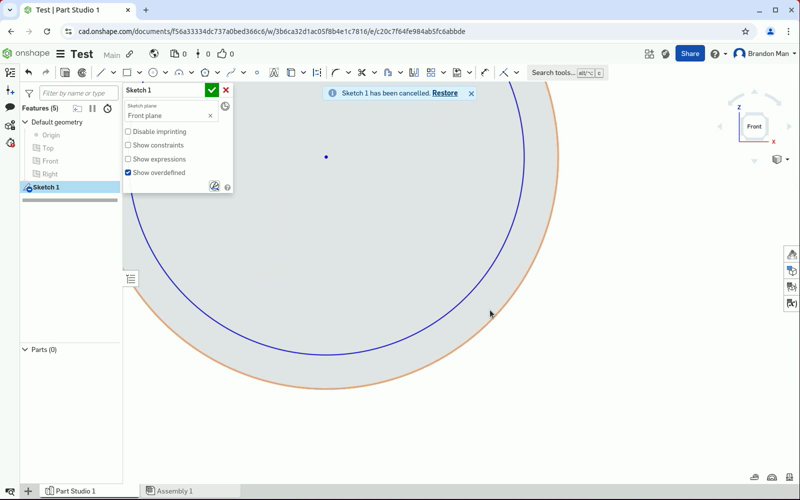
scroll(6)
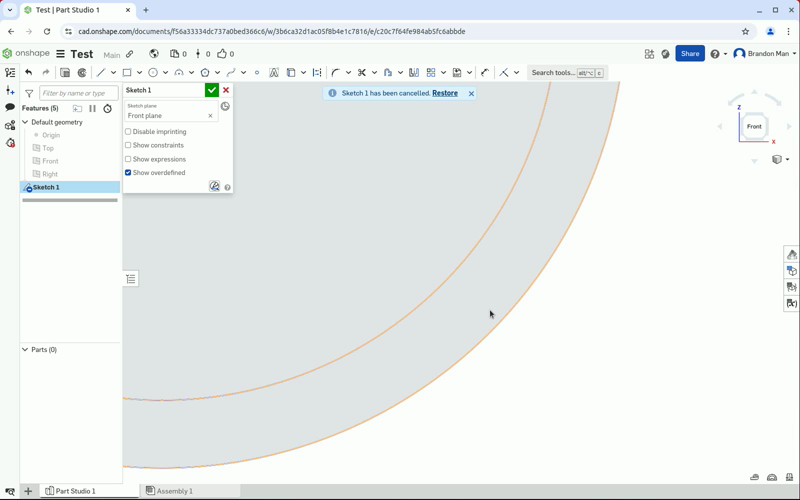
click(490, 309)
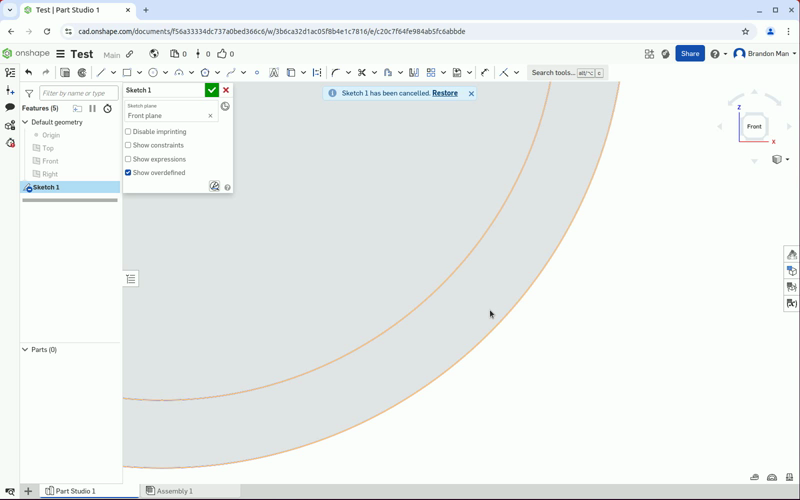
scroll(-6)
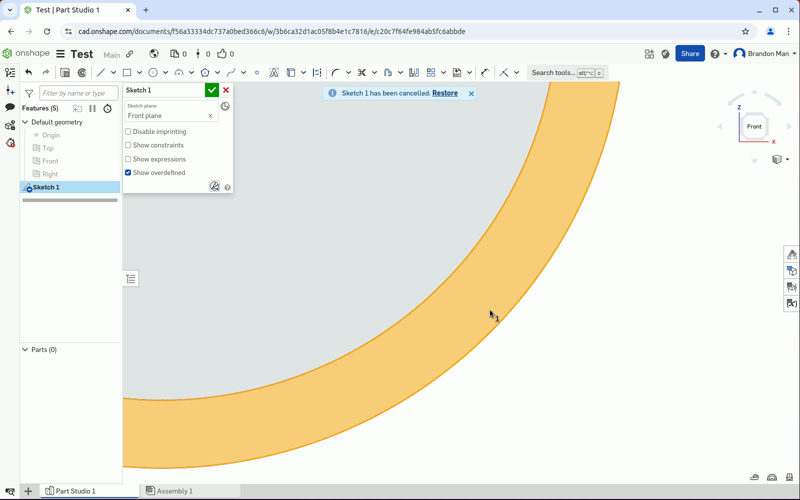
scroll(-6)
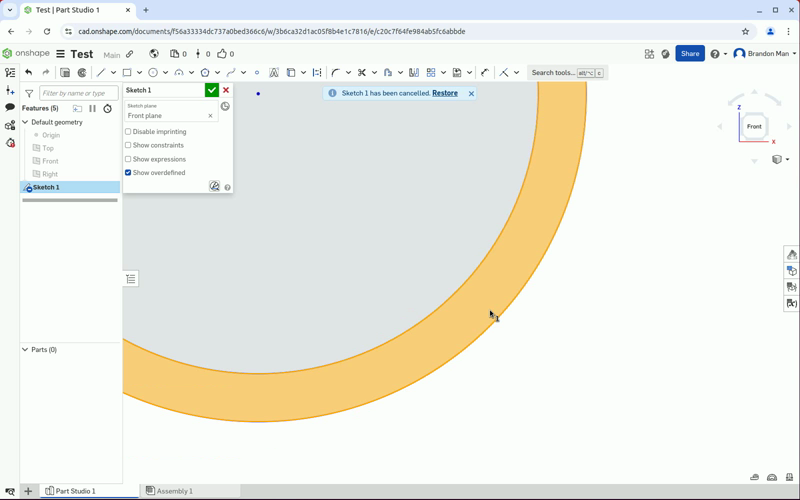
scroll(-6)
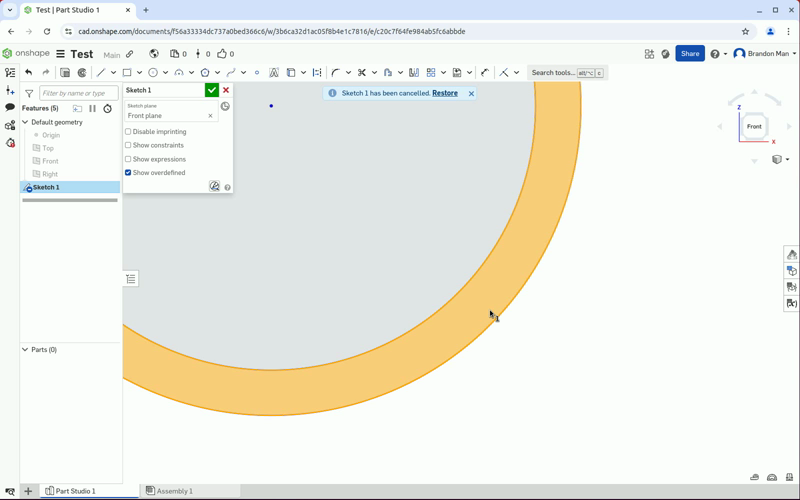
scroll(-6)
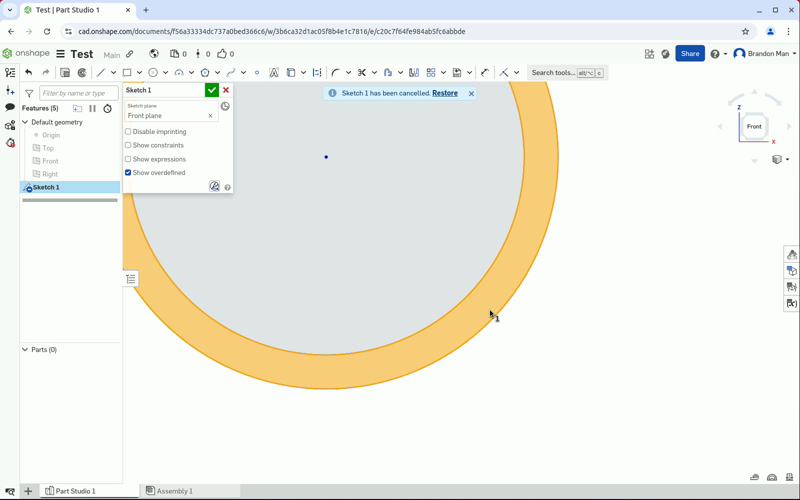
scroll(-6)
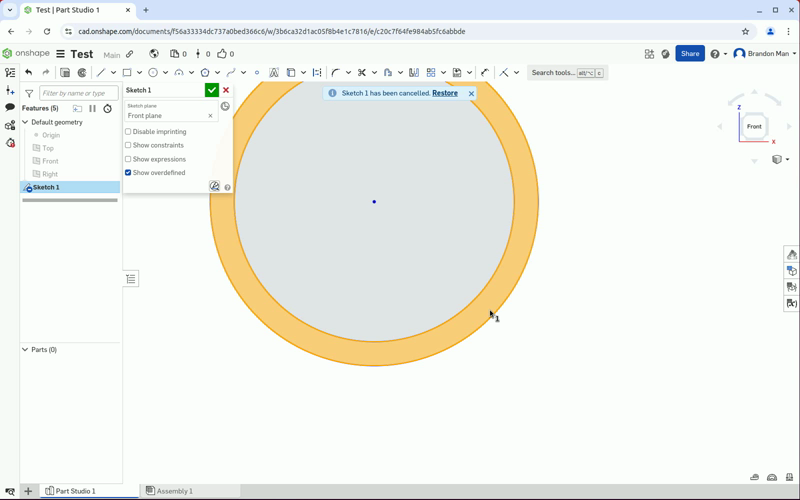
scroll(-6)
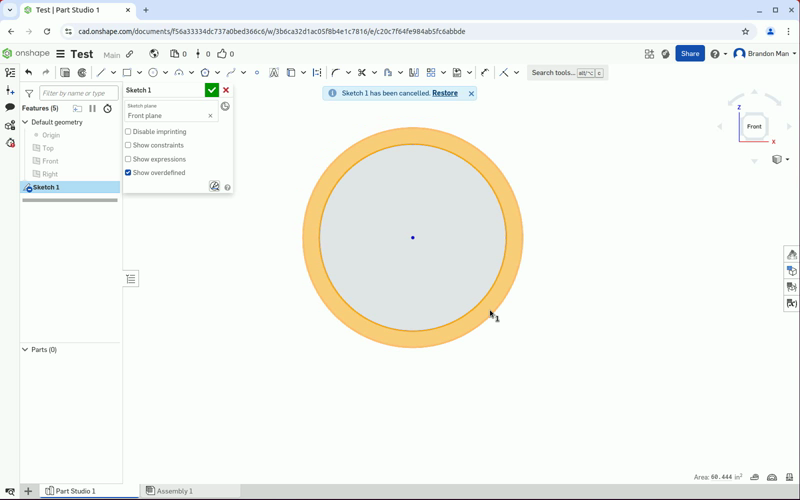
scroll(-6)
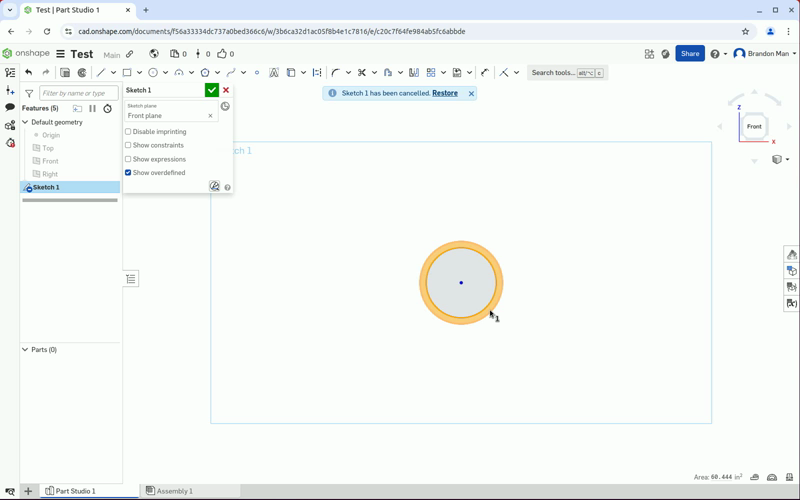
mouse_move(73, 352)
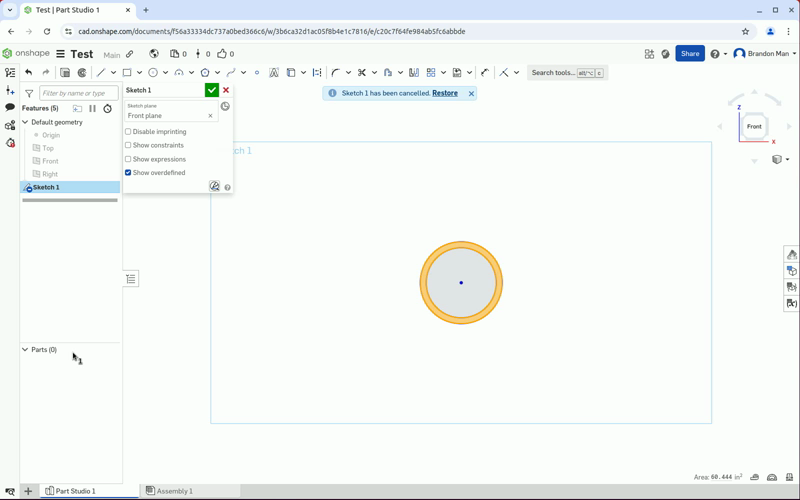
key(shift+y)
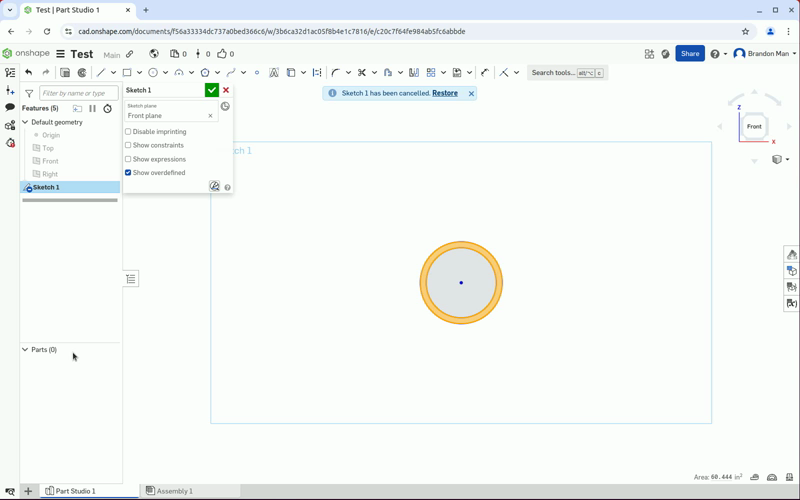
key(shift+e)
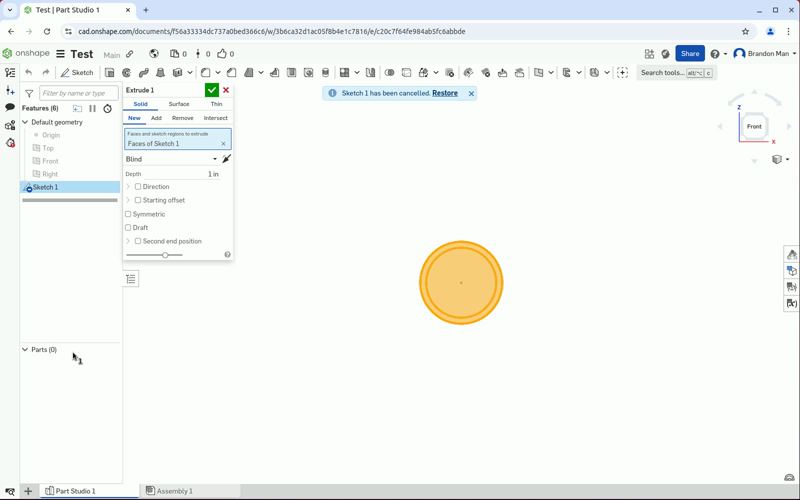
mouse_move(143, 106)
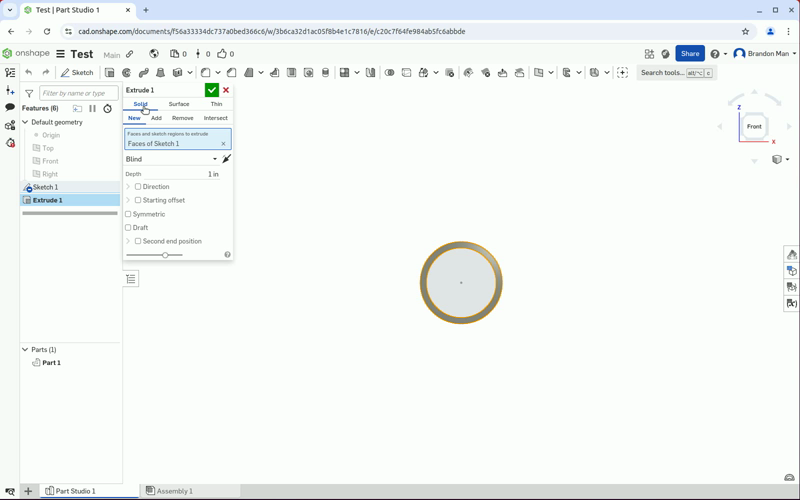
click(143, 106)
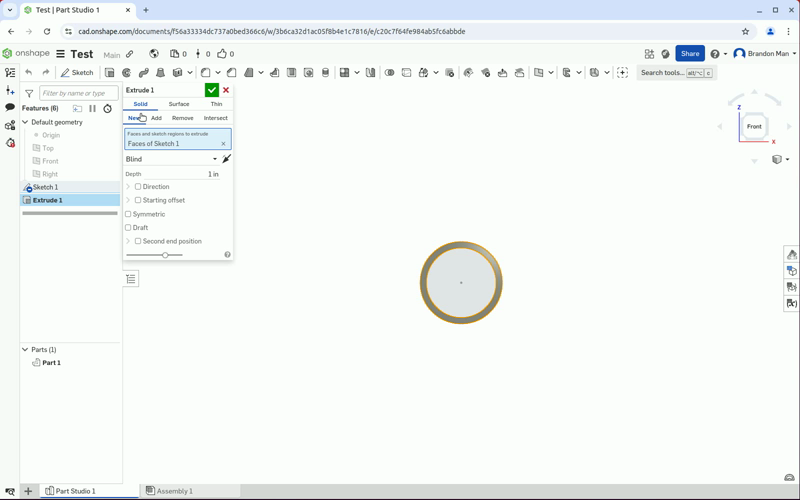
mouse_move(137, 120)
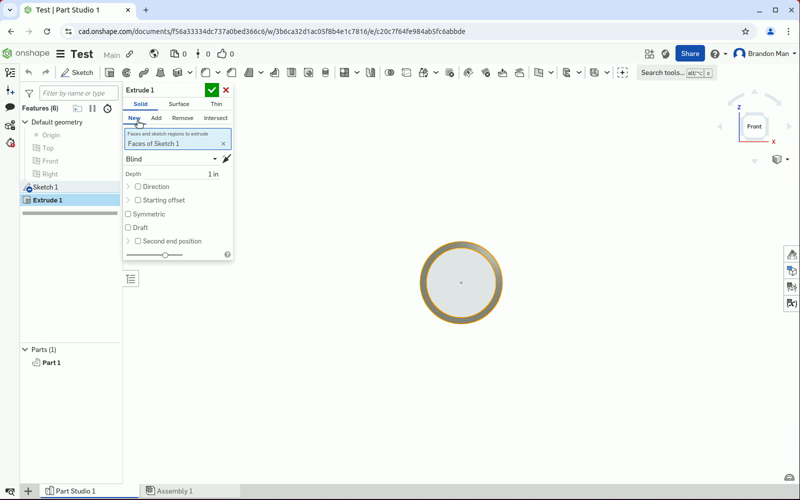
click(137, 120)
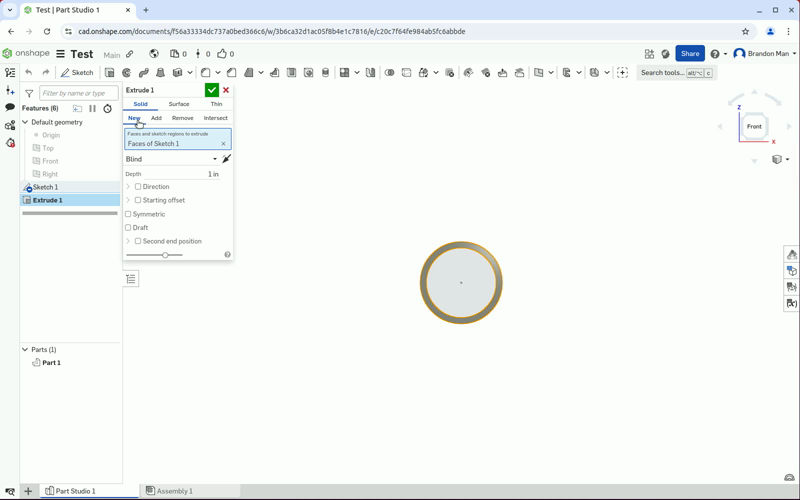
key(tab, 4)
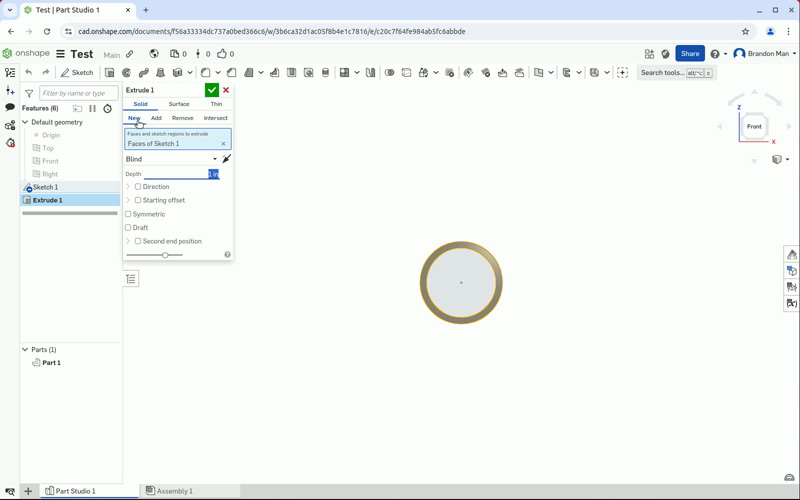
text(46.216)
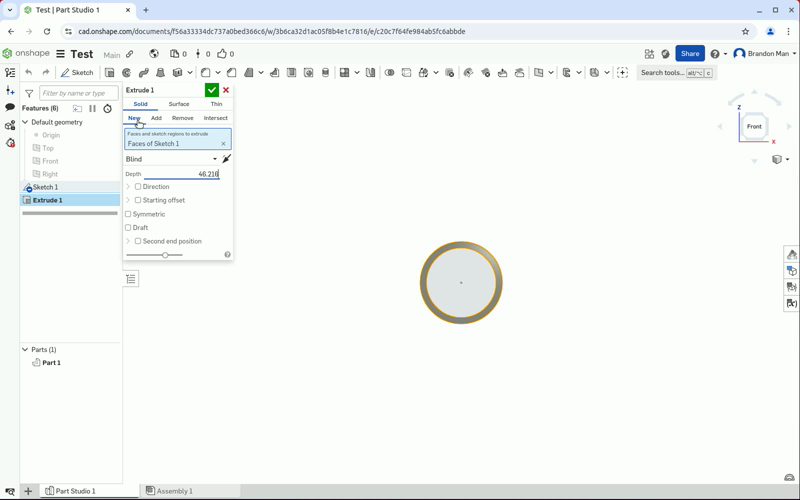
key(tab, 3)
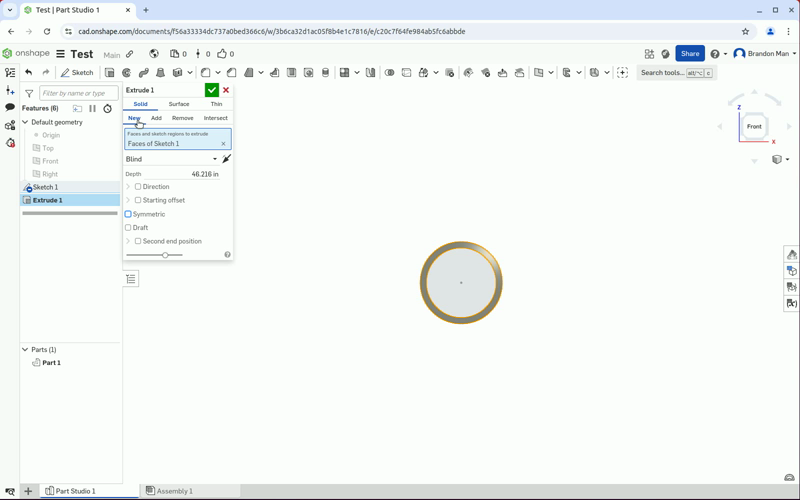
key(space)
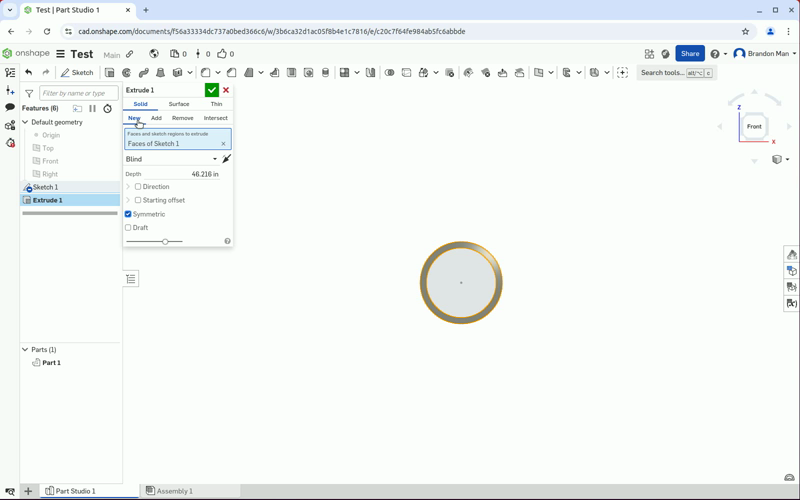
key(enter)
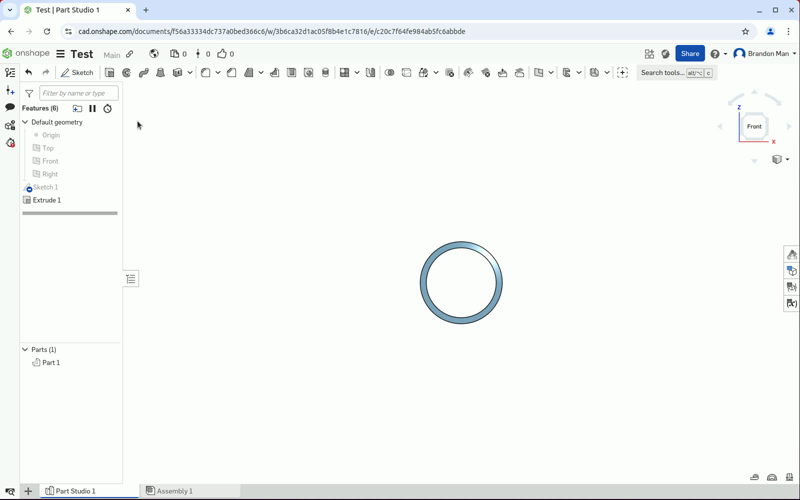
key(shift+h)
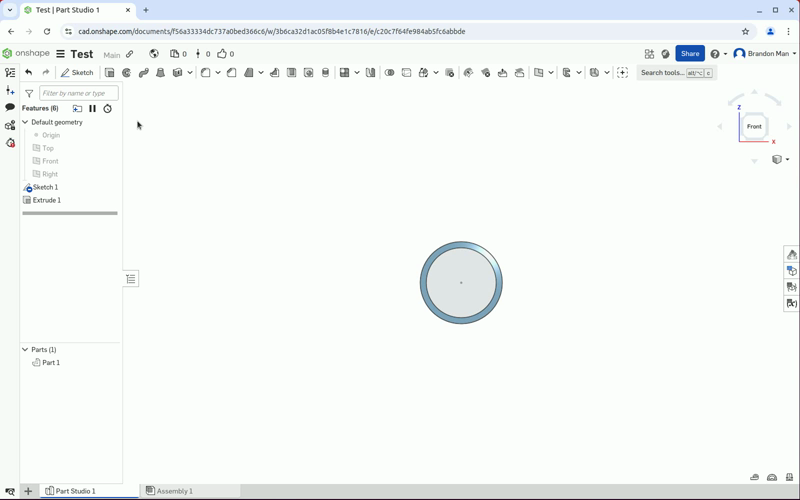
key(shift+h)
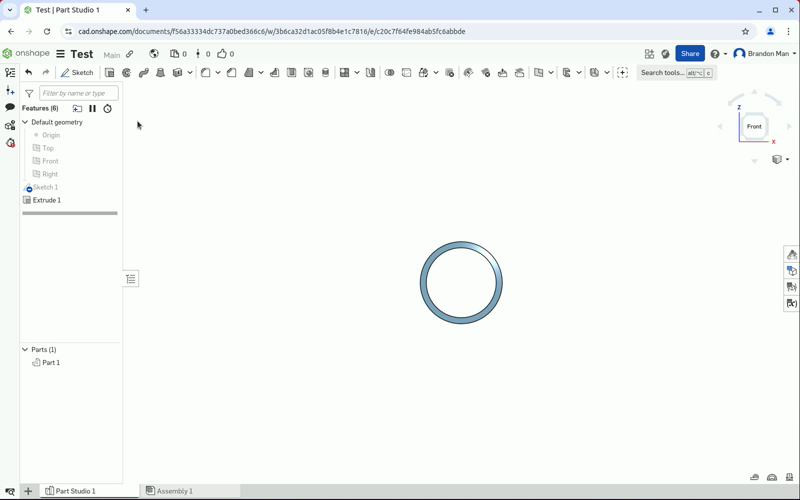
mouse_move(73, 189)
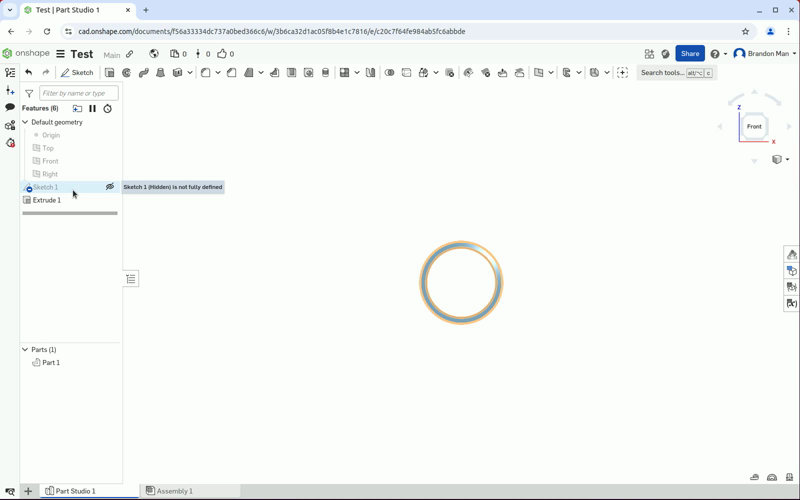
click(73, 189)
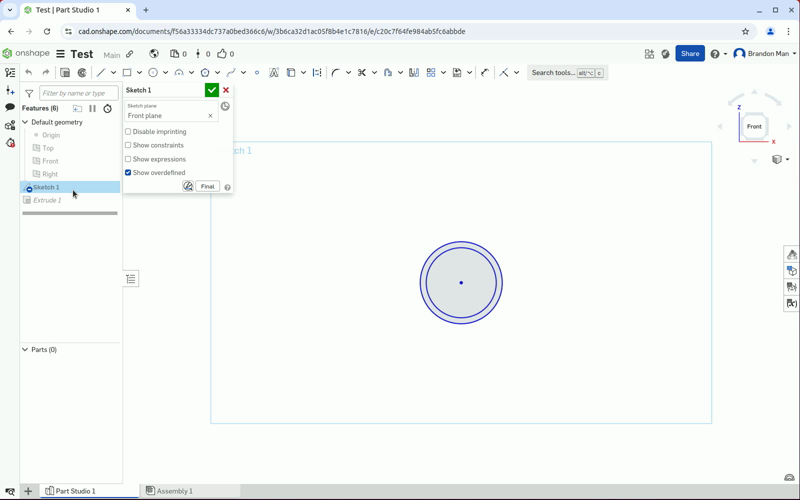
mouse_move(229, 92)
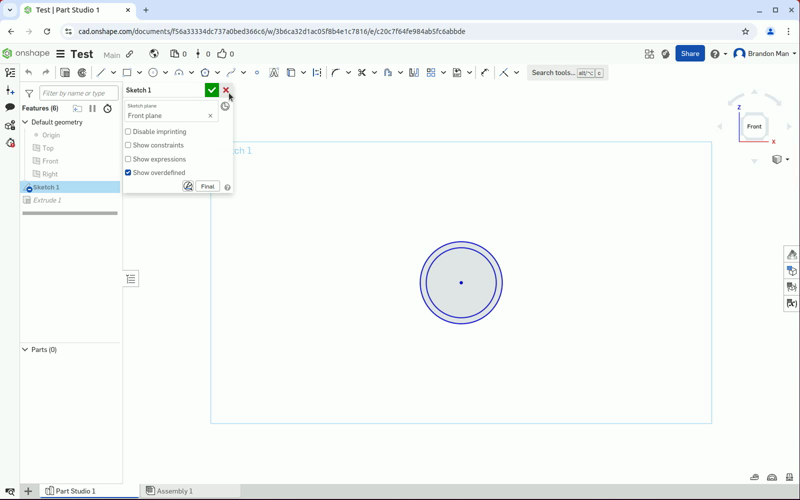
click(229, 92)
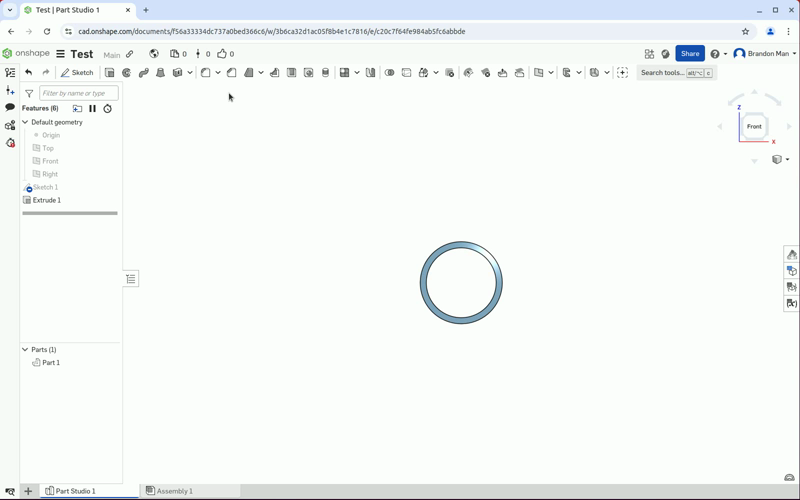
mouse_move(73, 352)
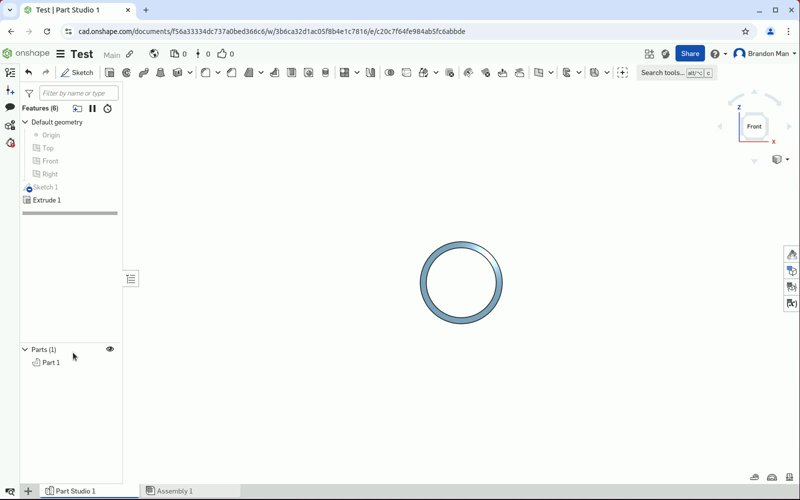
key(y)
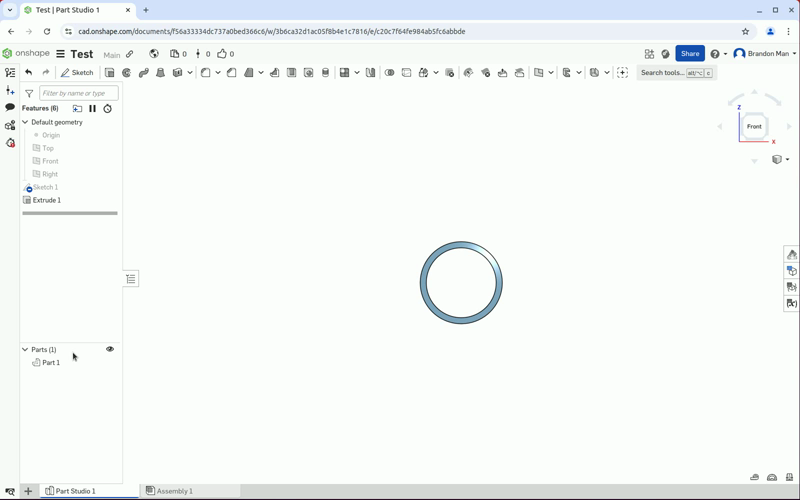
key(shift+p)
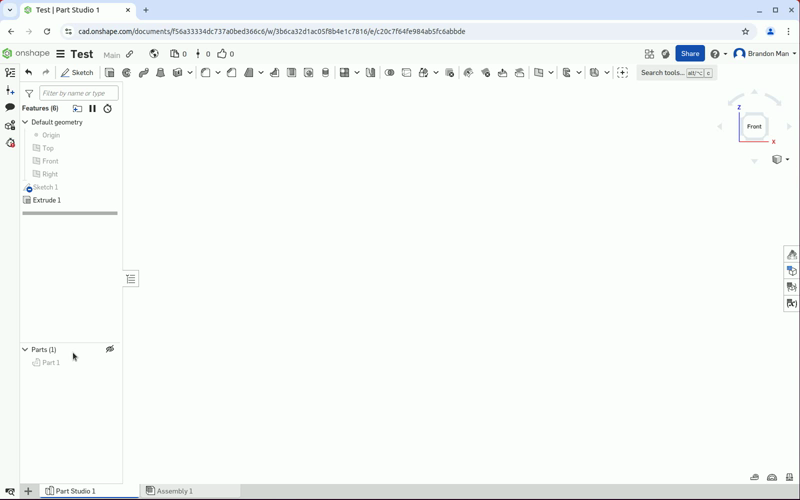
key(space)
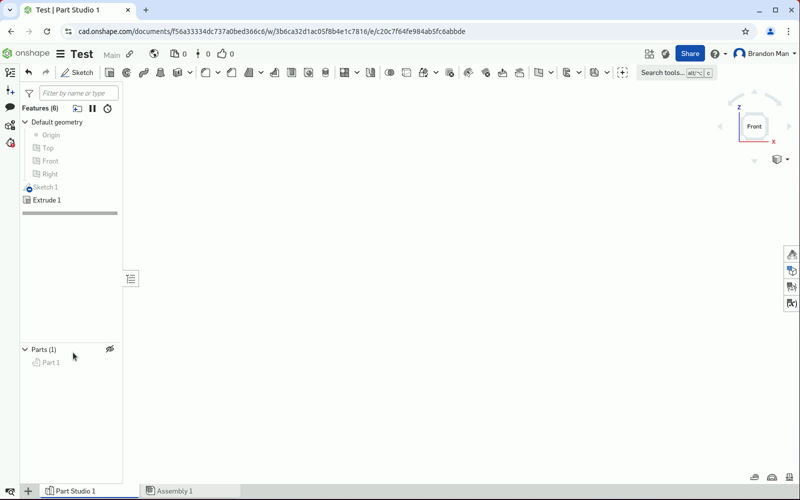
key_down(shift)
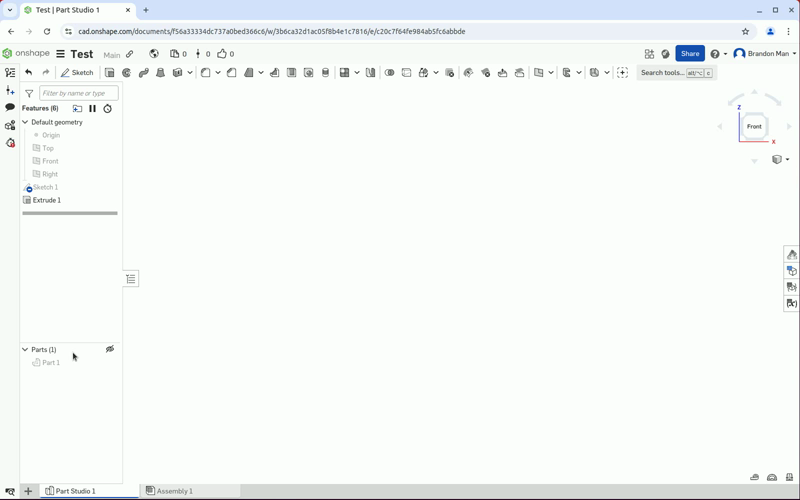
key(left)
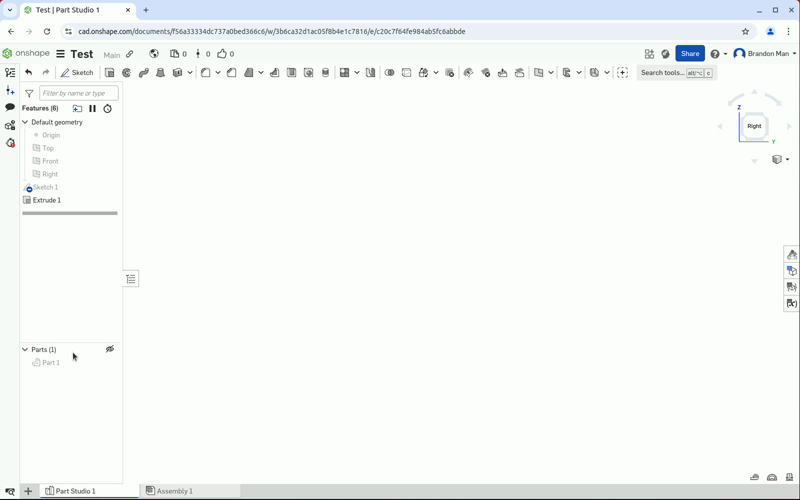
key_up(shift)
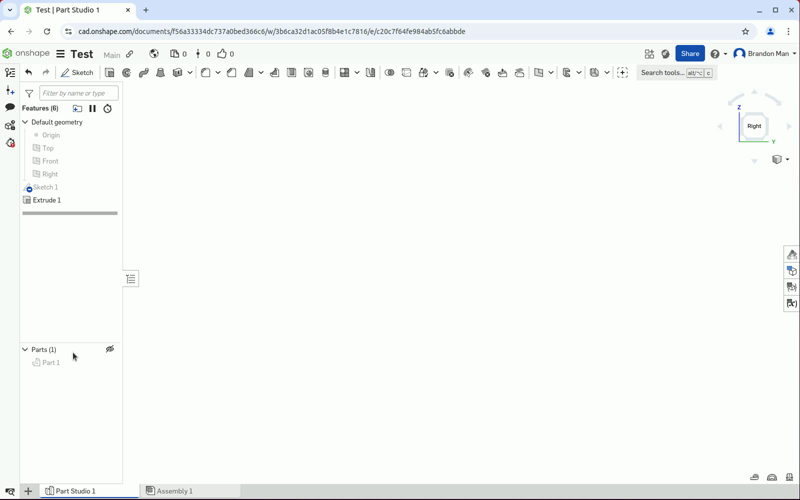
mouse_move(73, 352)
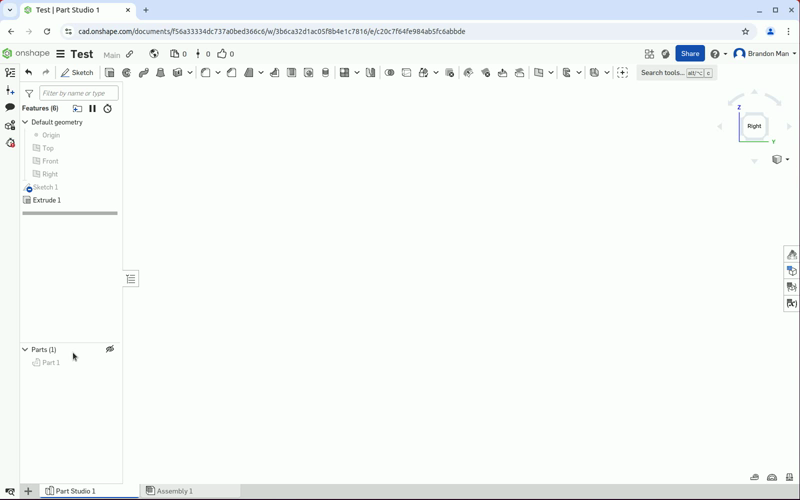
key(shift+y)
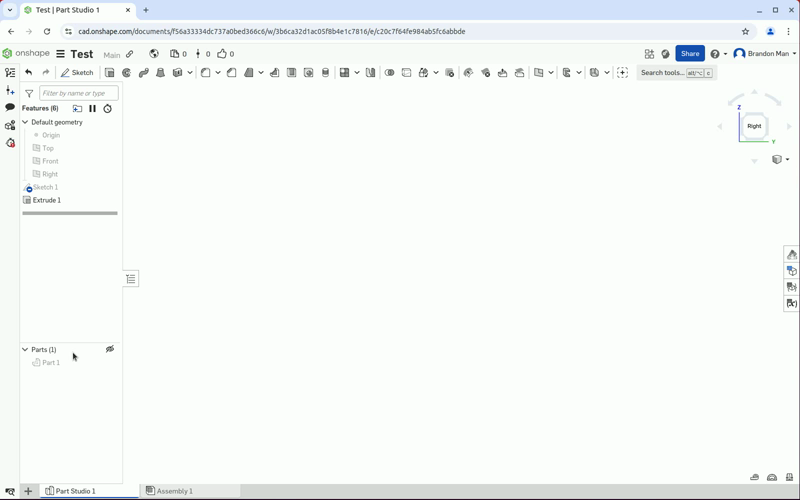
key(shift+s)
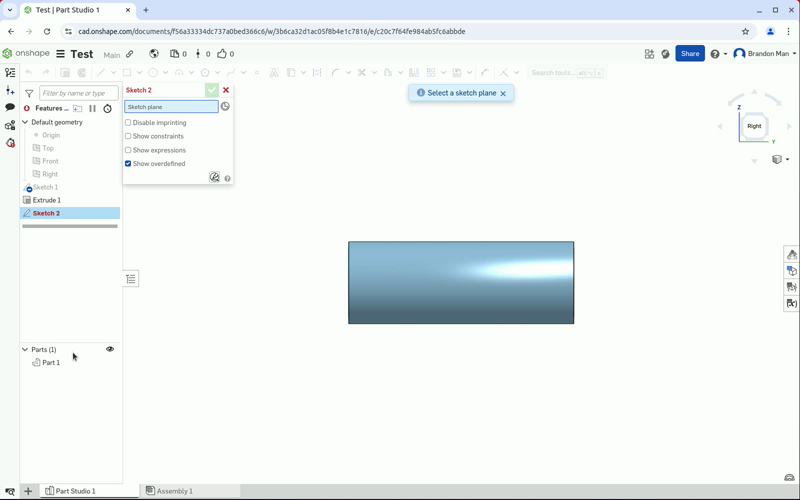
mouse_move(73, 176)
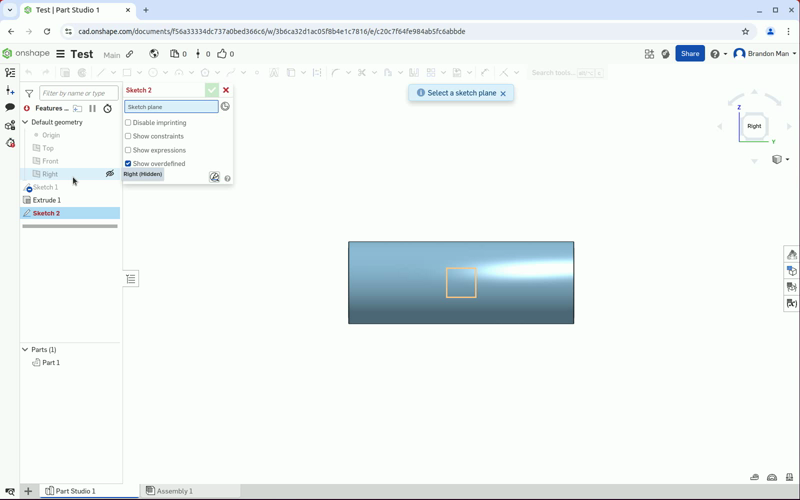
click(73, 176)
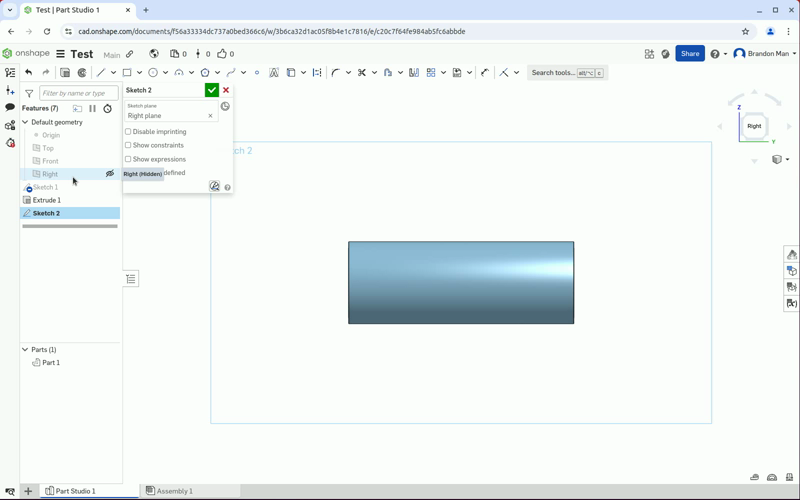
mouse_move(73, 352)
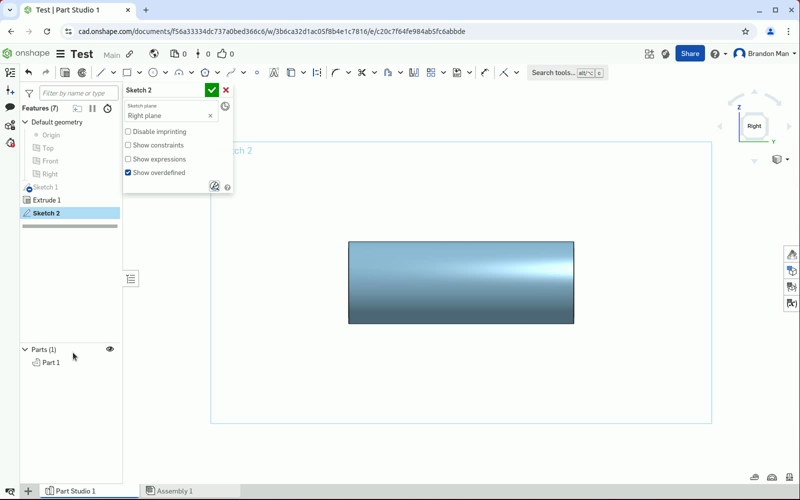
key(y)
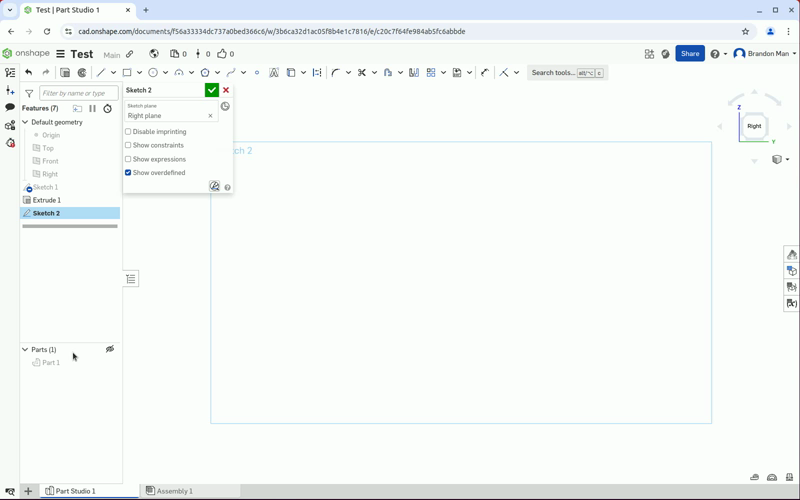
key(c)
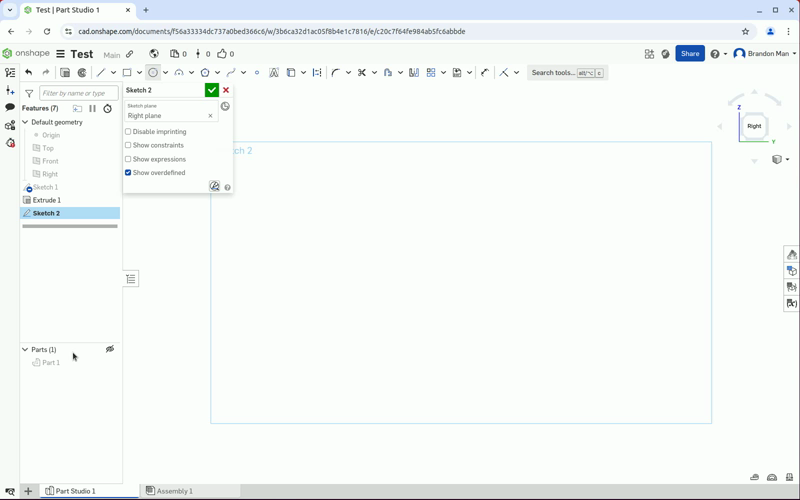
key_down(shift)
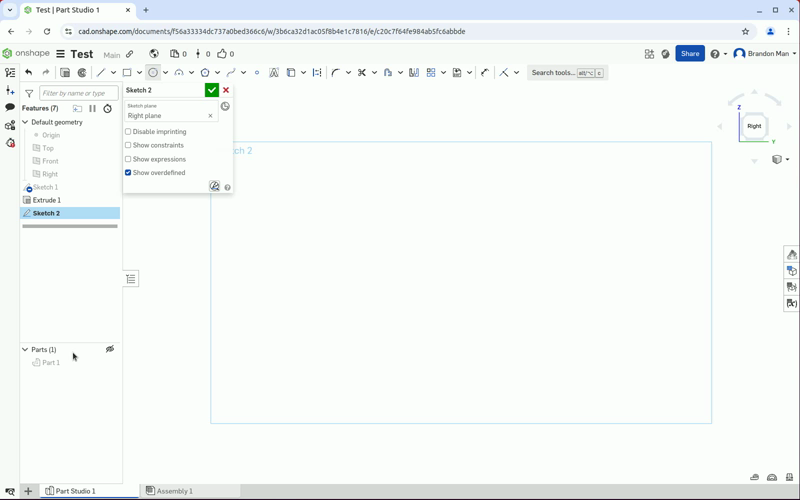
mouse_move(564, 282)
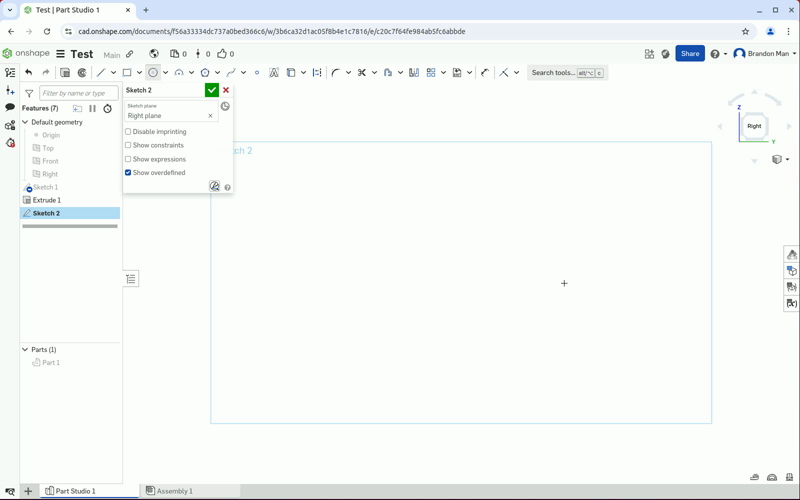
click(564, 282)
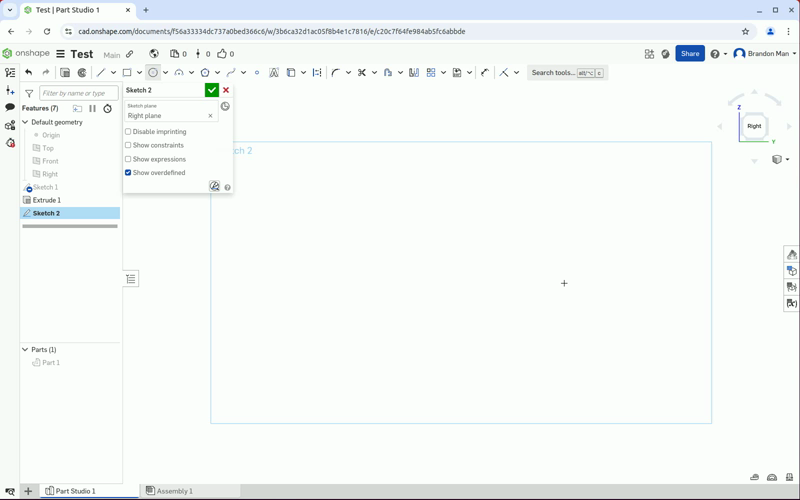
key_up(shift)
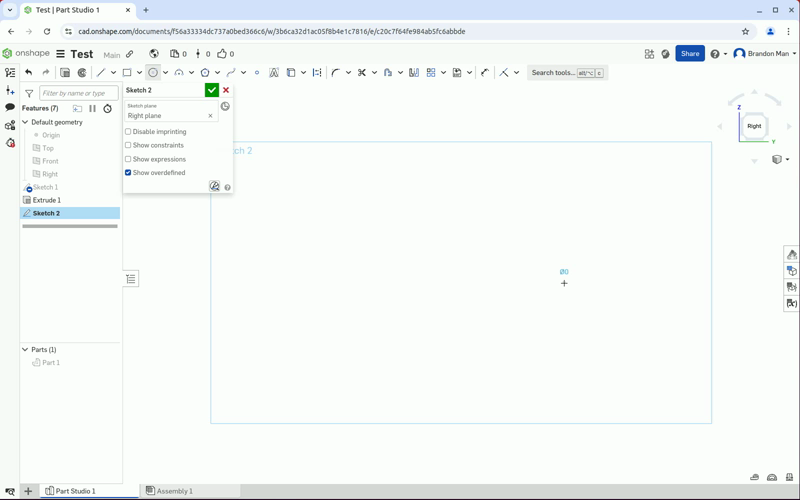
mouse_move(567, 282)
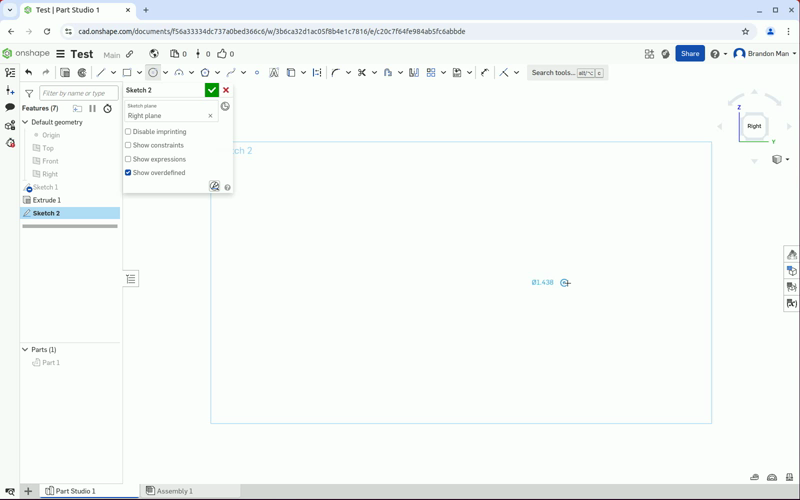
click(567, 282)
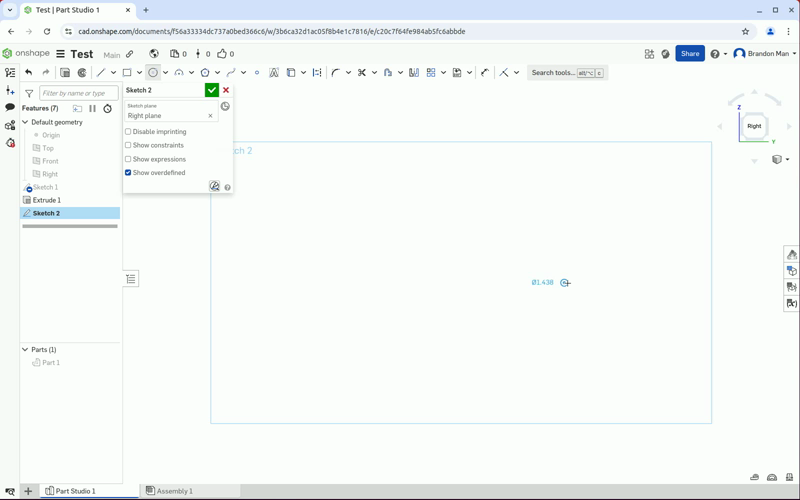
key(esc)
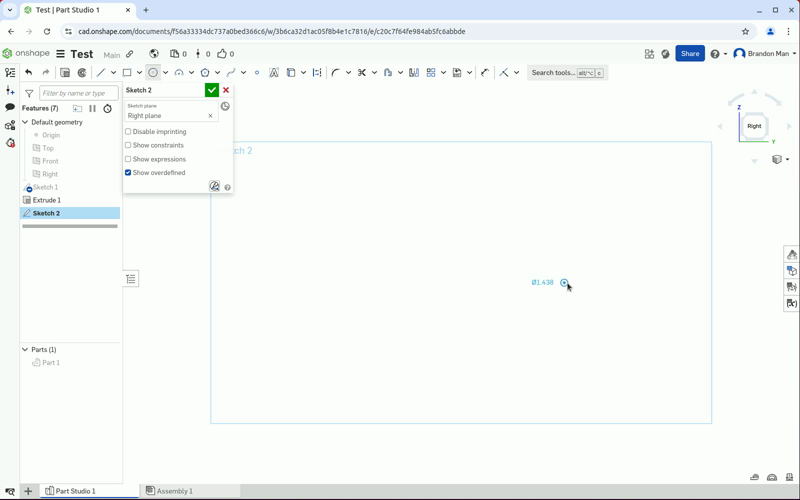
mouse_move(565, 283)
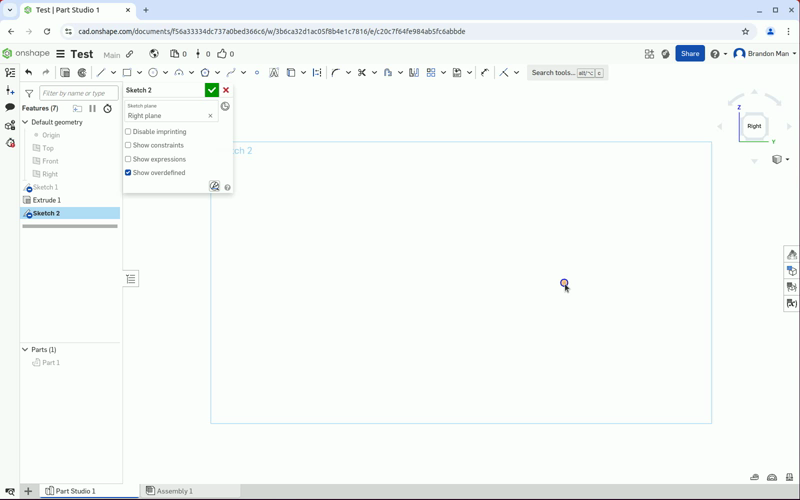
scroll(6)
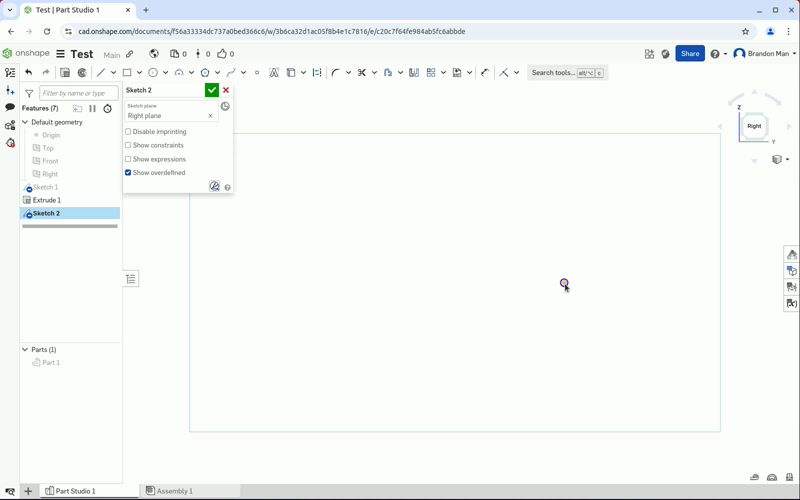
scroll(6)
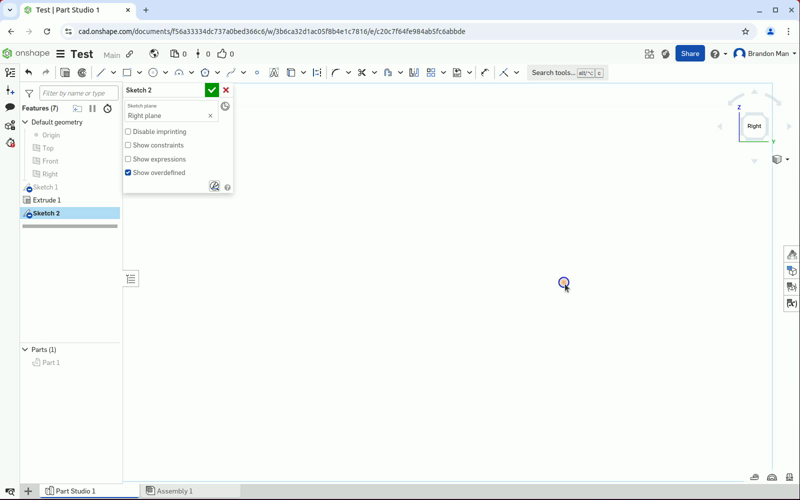
scroll(6)
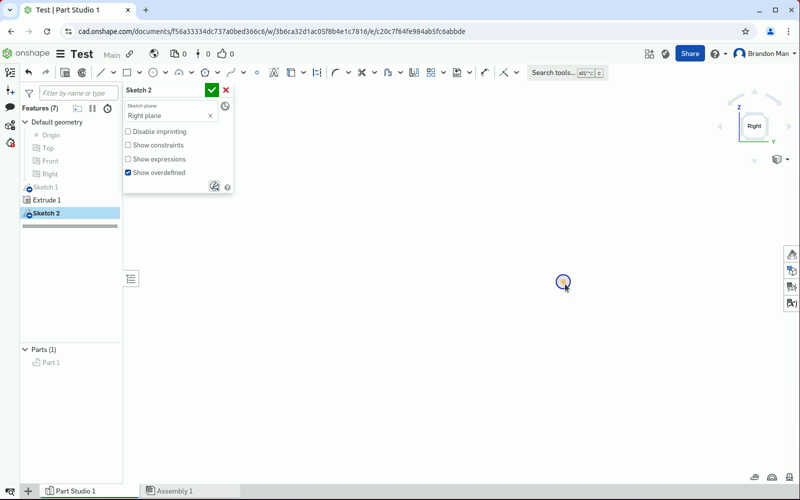
scroll(6)
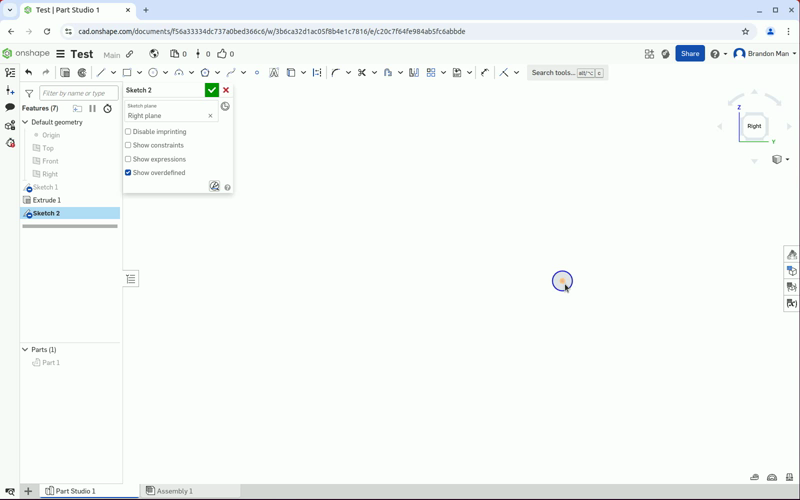
scroll(6)
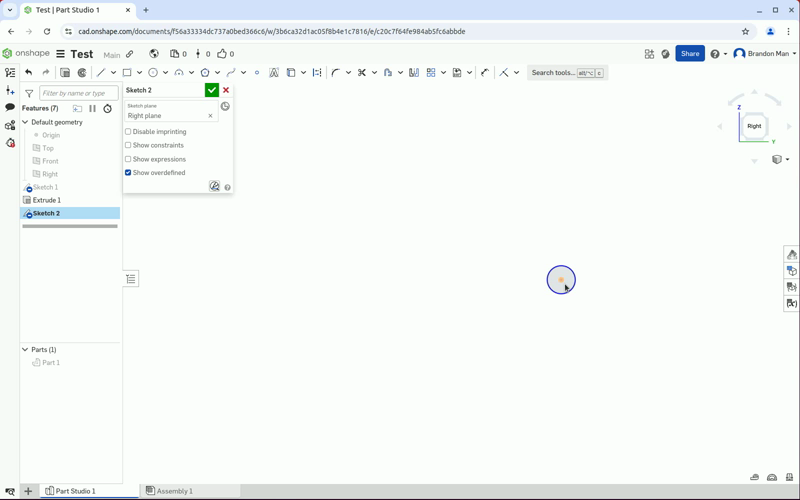
scroll(6)
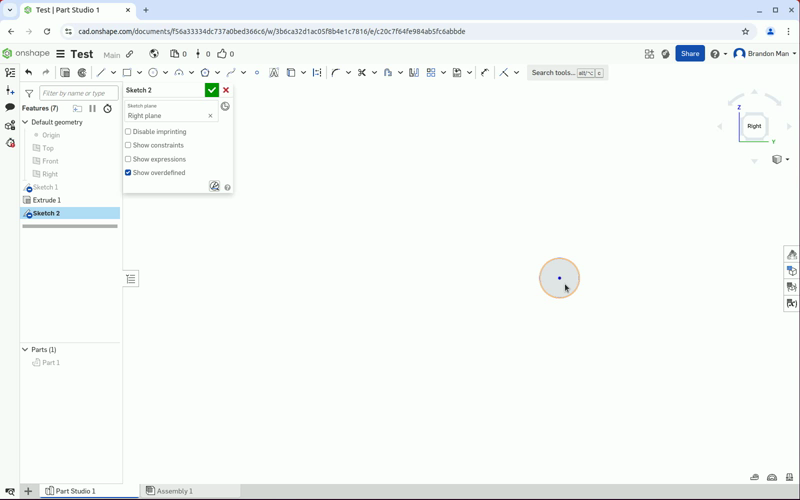
scroll(6)
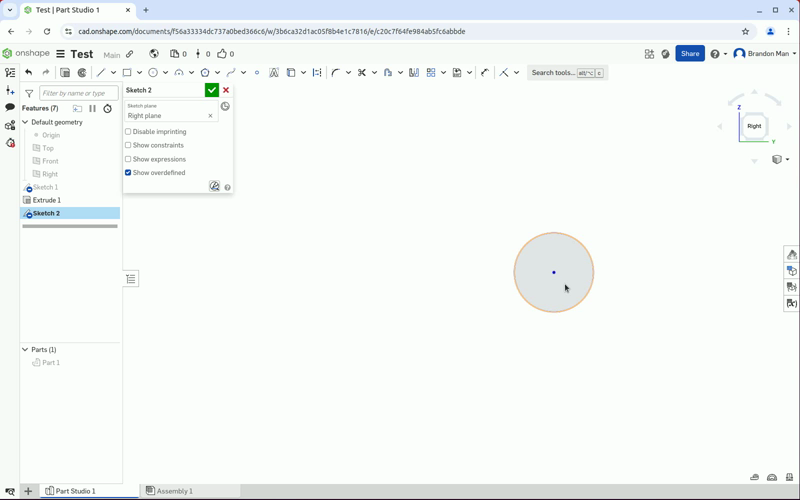
click(565, 283)
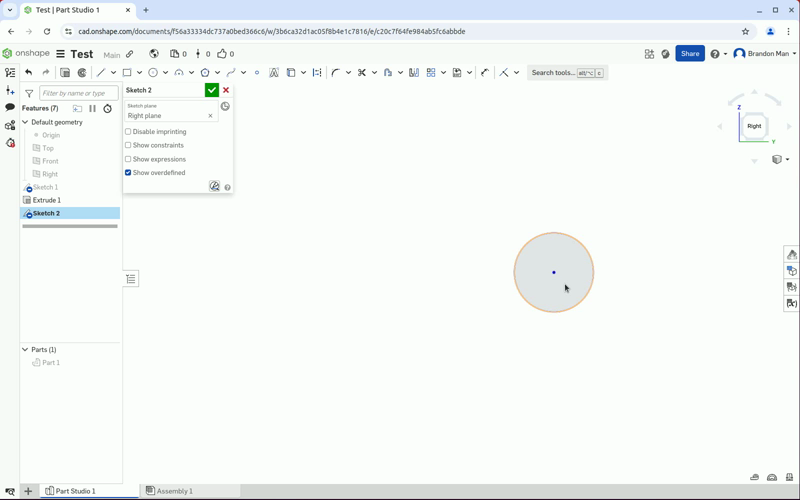
scroll(-6)
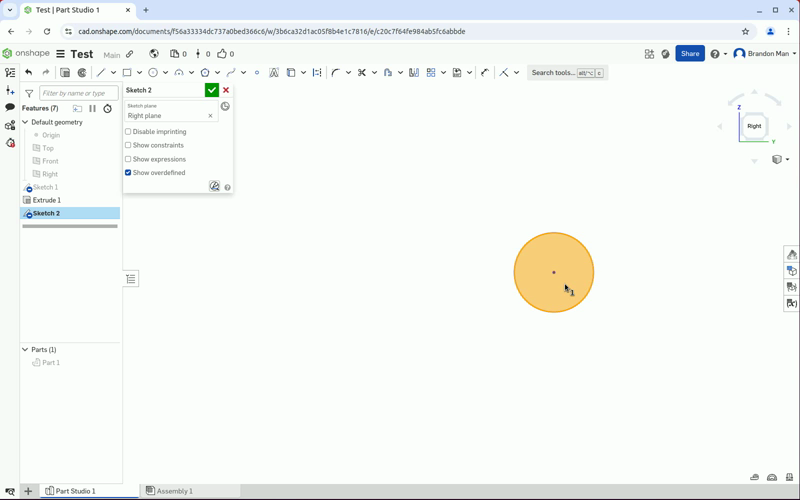
scroll(-6)
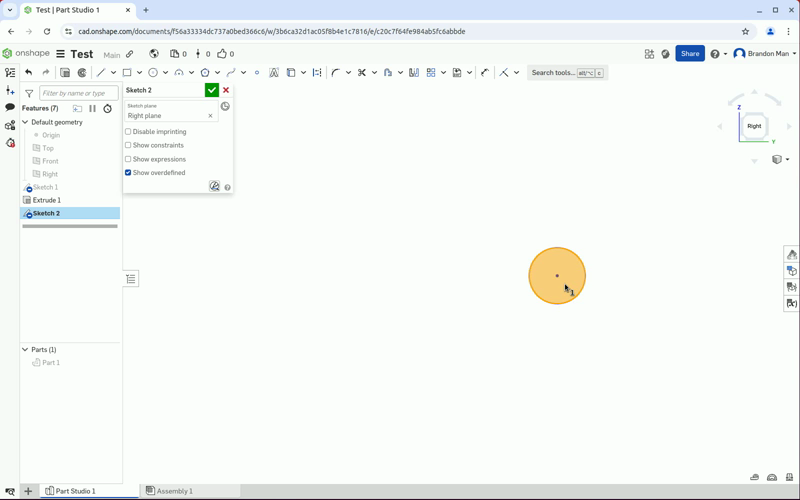
scroll(-6)
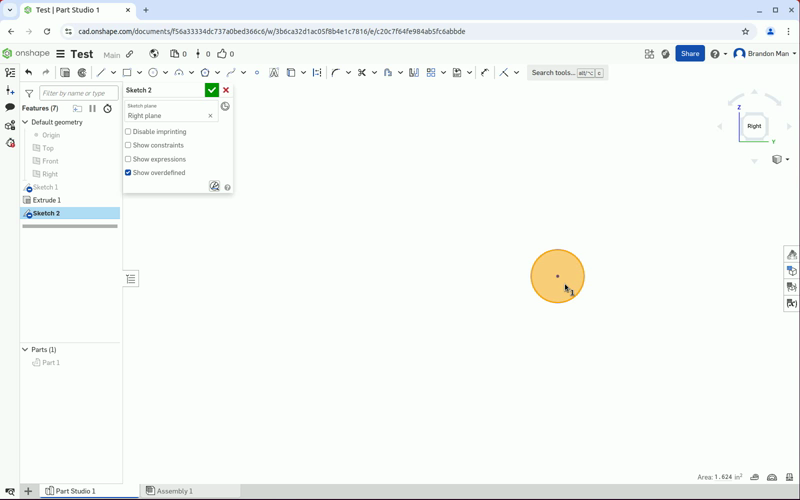
scroll(-6)
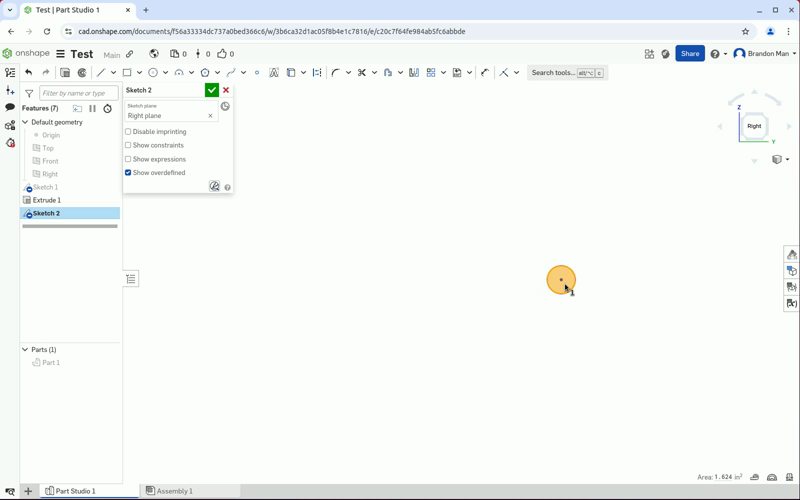
scroll(-6)
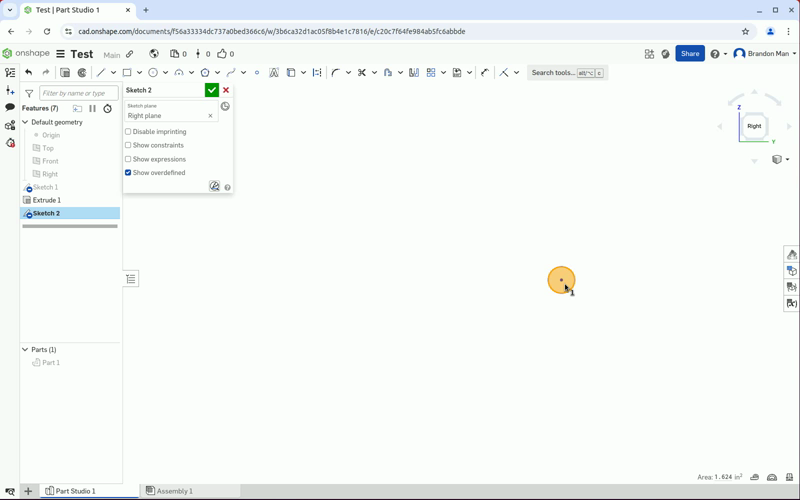
scroll(-6)
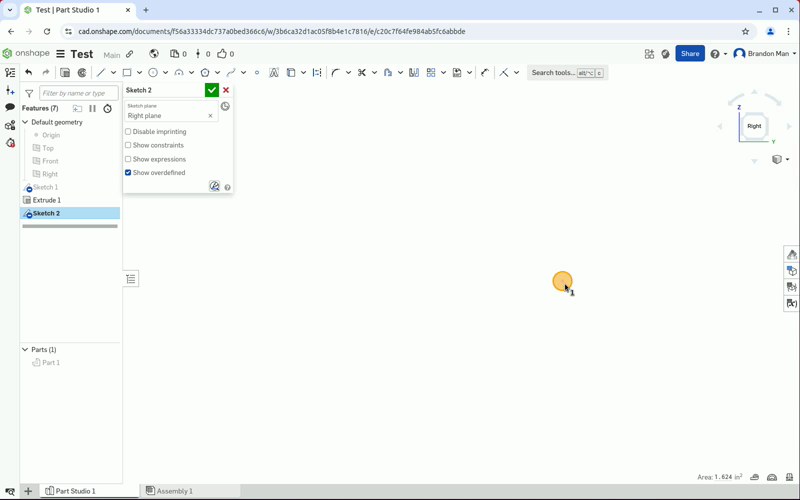
scroll(-6)
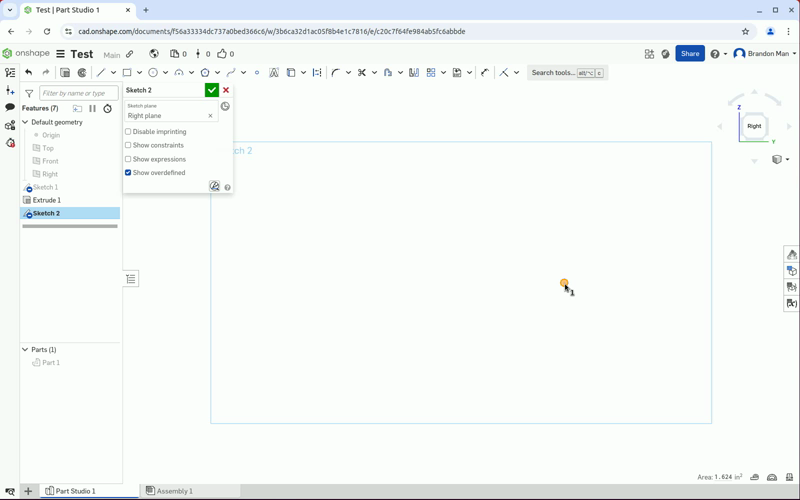
mouse_move(73, 352)
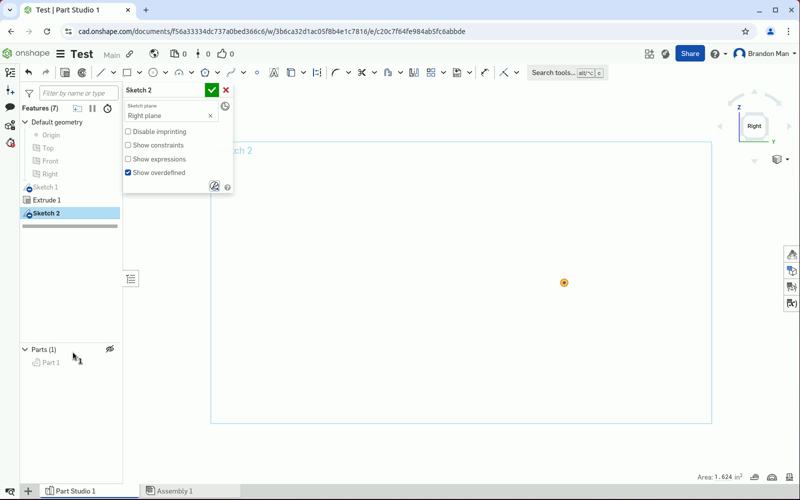
key(shift+y)
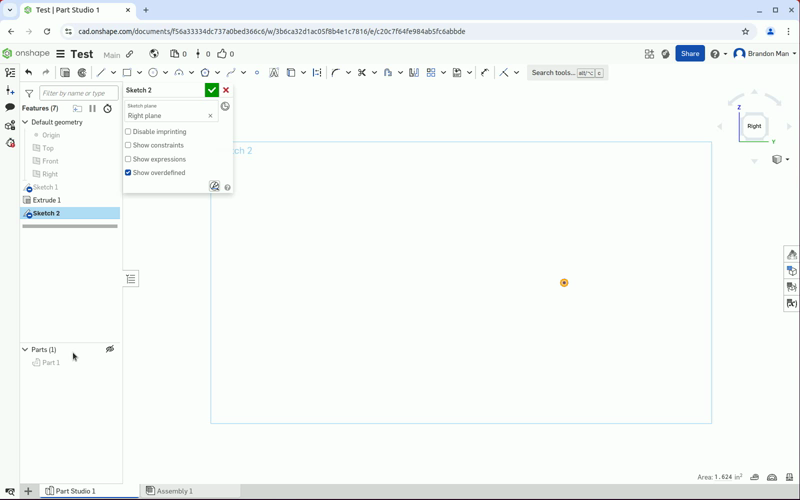
key(shift+e)
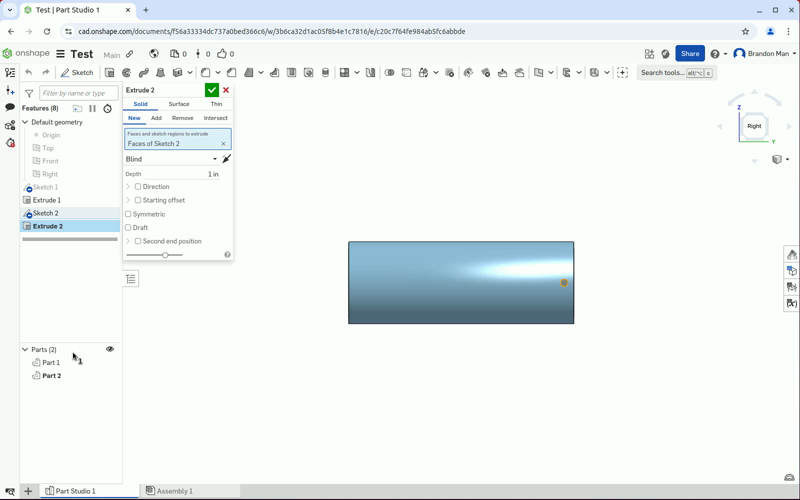
mouse_move(143, 106)
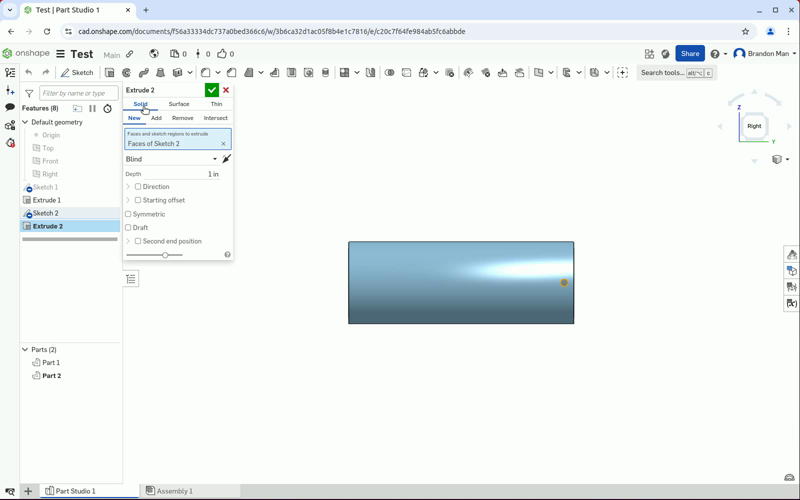
click(143, 106)
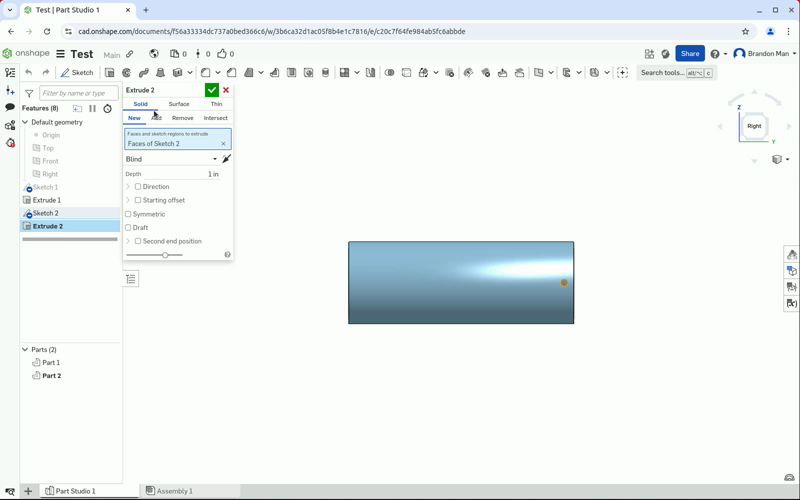
mouse_move(186, 120)
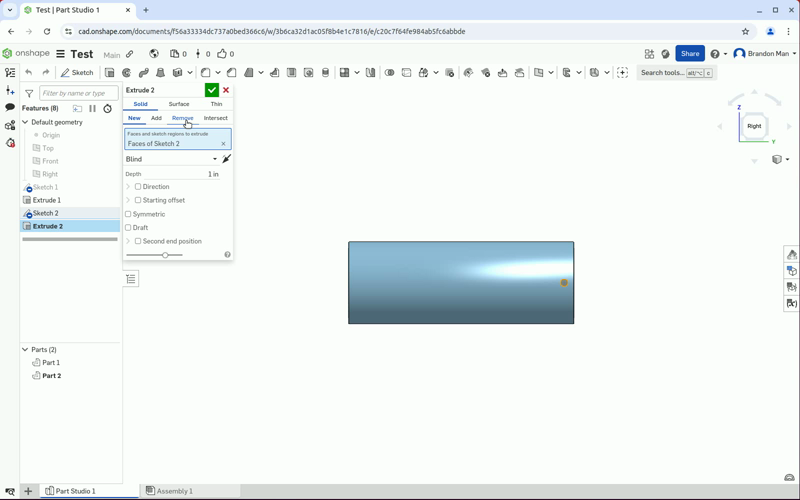
click(186, 120)
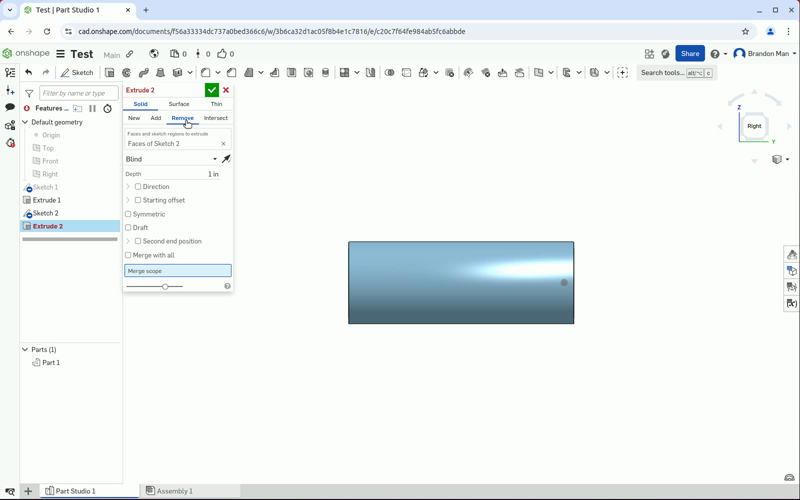
key(tab, 4)
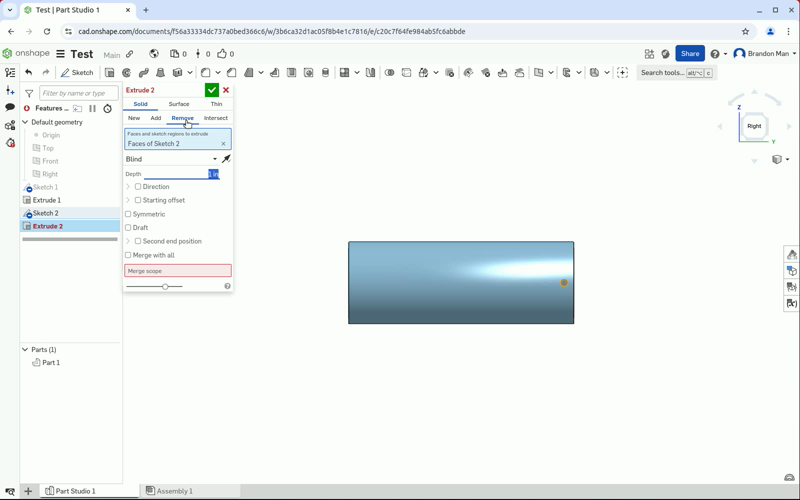
text(44.772)
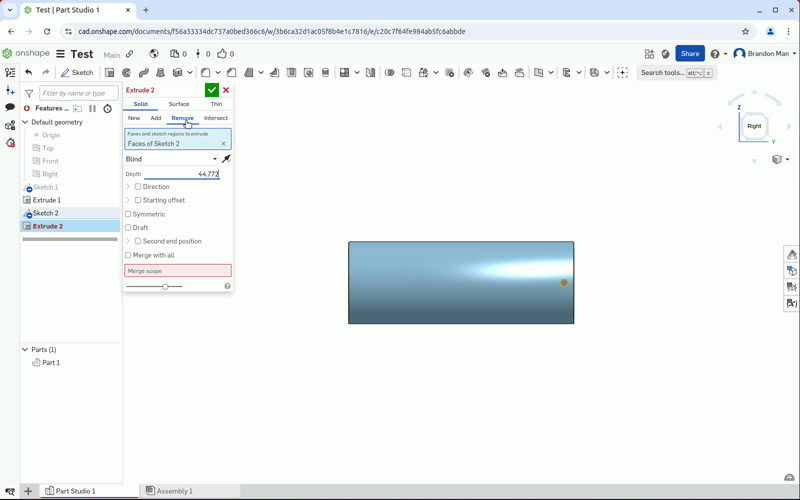
key(tab, 3)
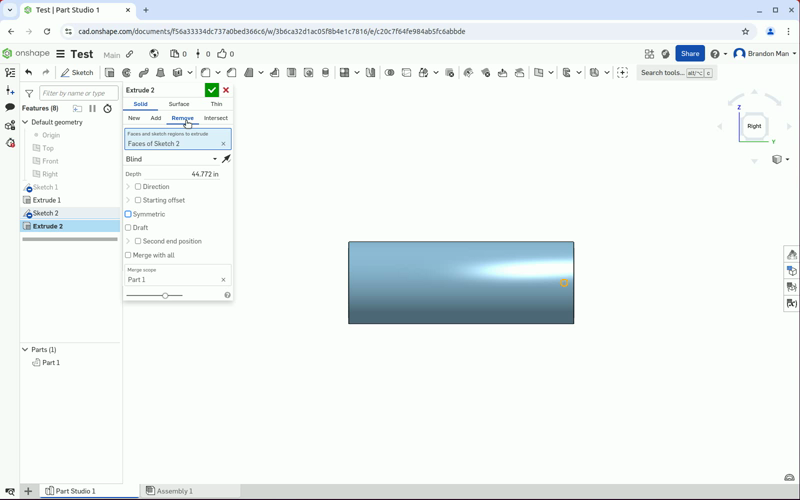
key(space)
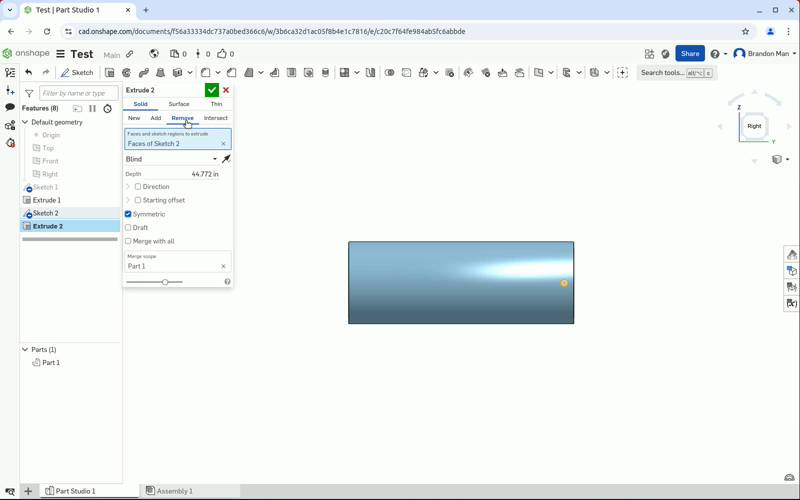
key(tab, 2)
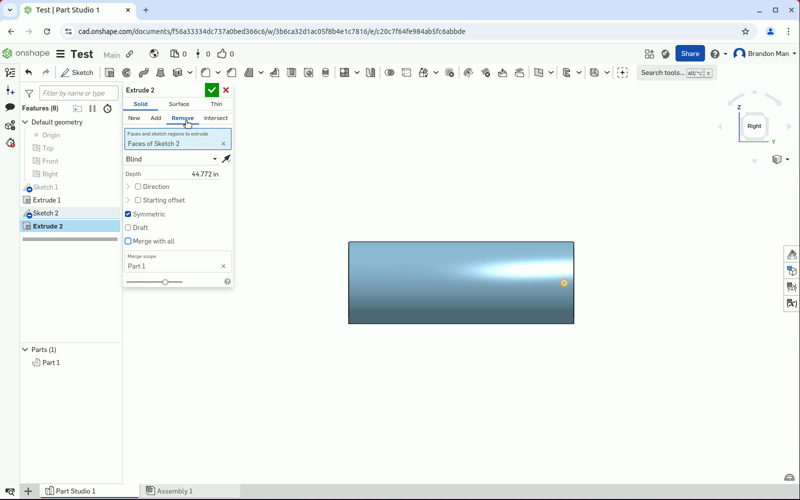
key(space)
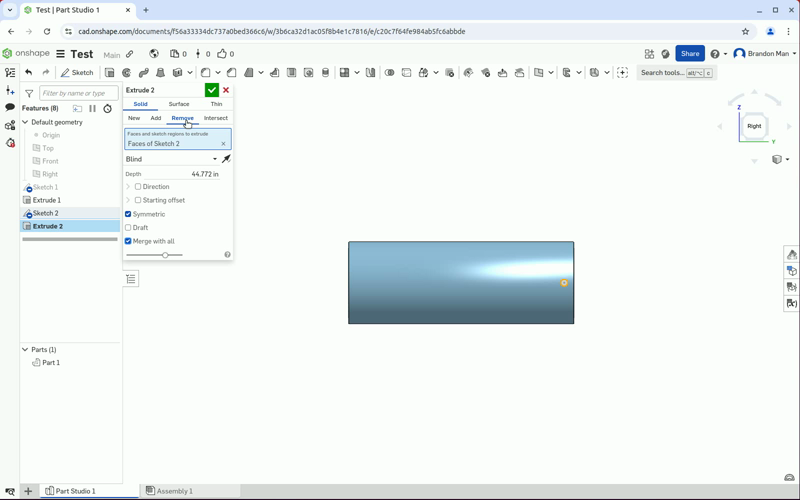
key(enter)
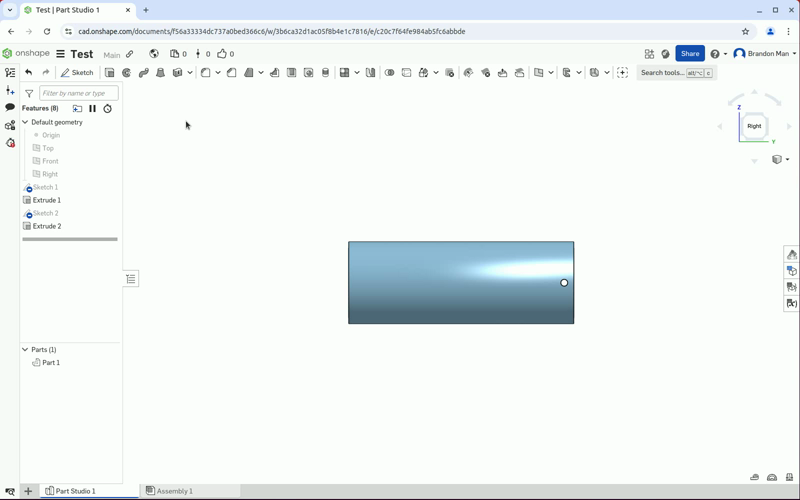
key(shift+h)
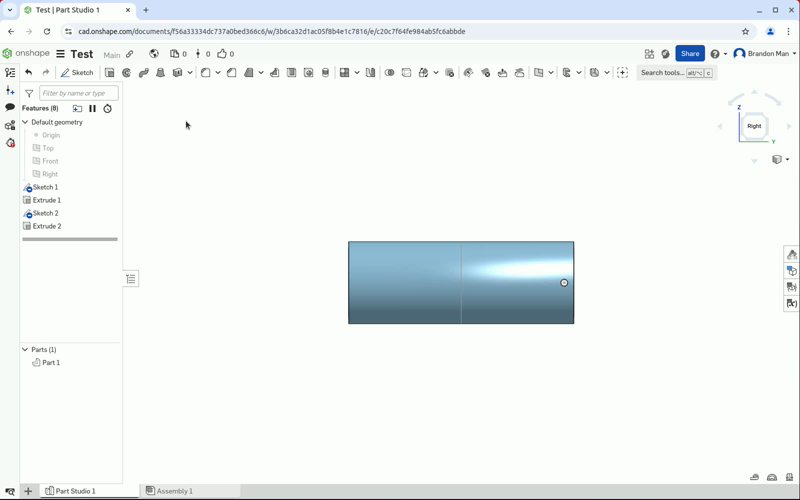
key(shift+h)
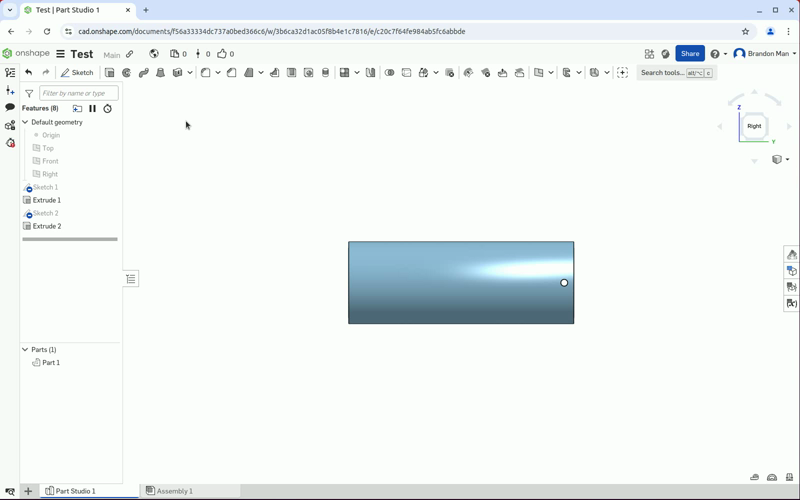
mouse_move(73, 189)
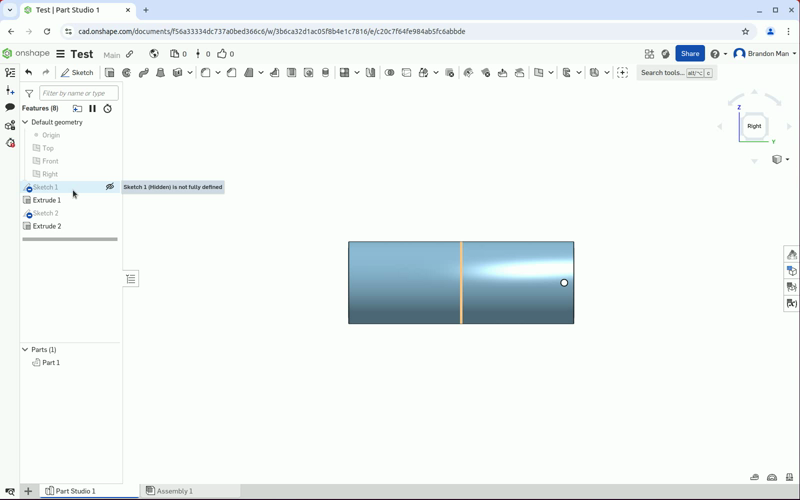
click(73, 189)
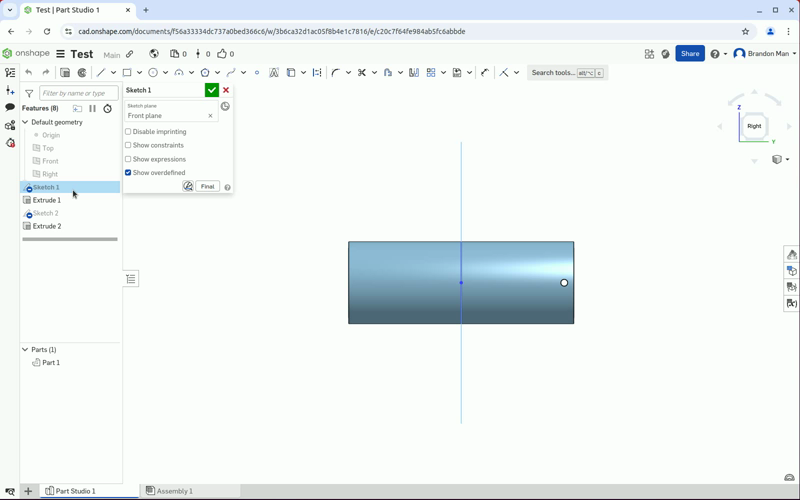
mouse_move(229, 92)
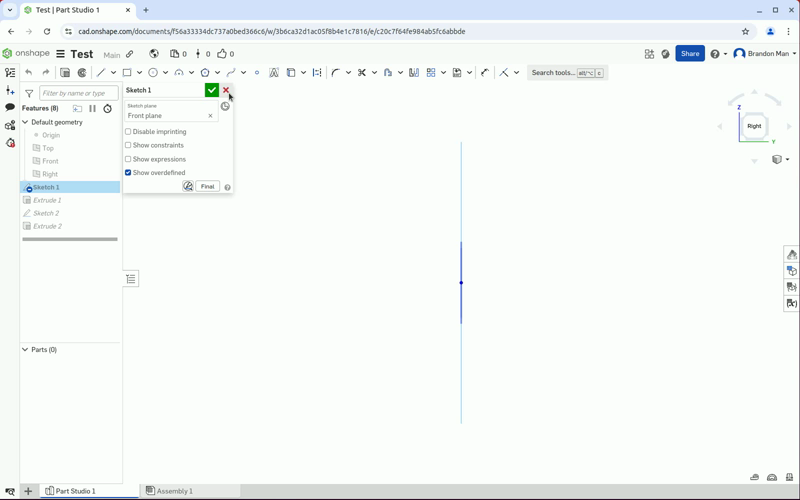
click(229, 92)
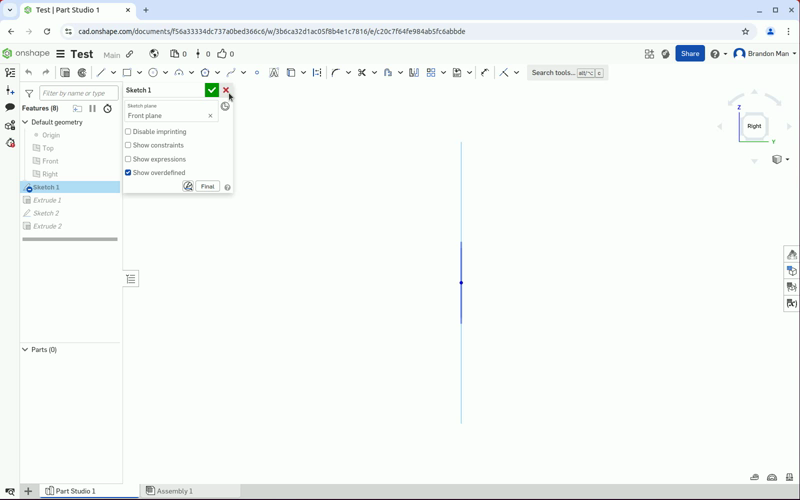
key(shift+s)
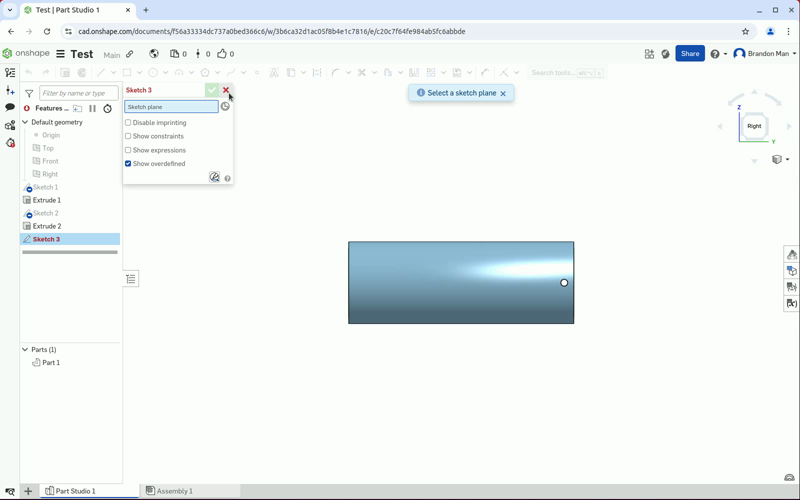
mouse_move(73, 176)
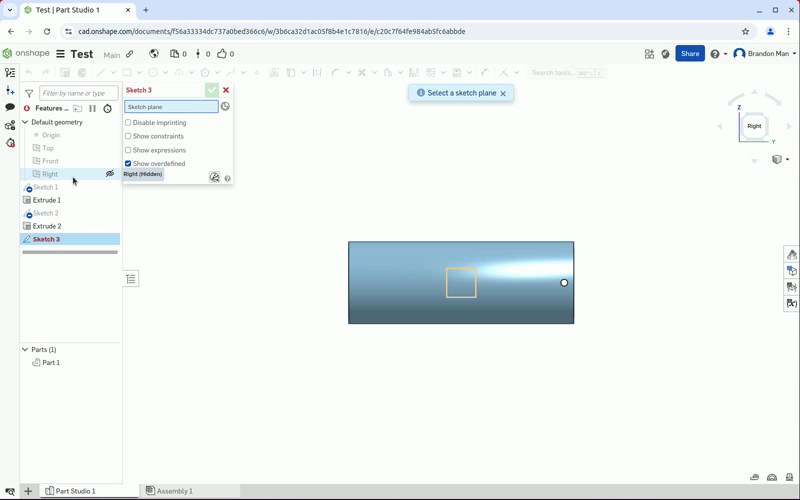
click(73, 176)
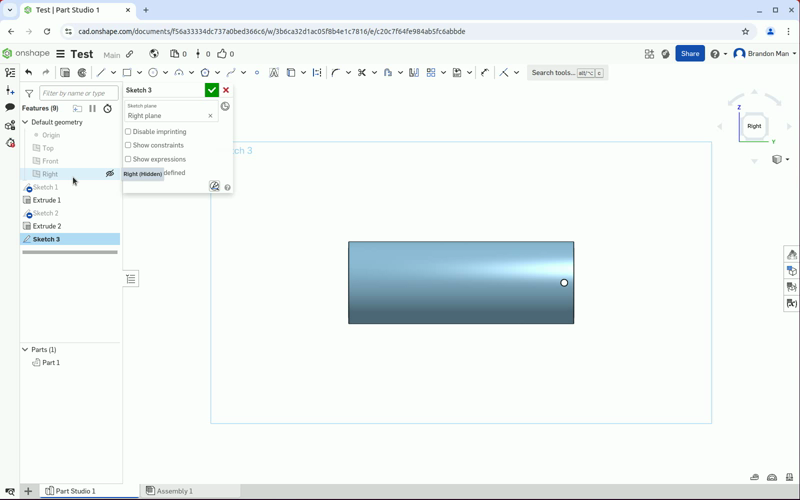
mouse_move(73, 352)
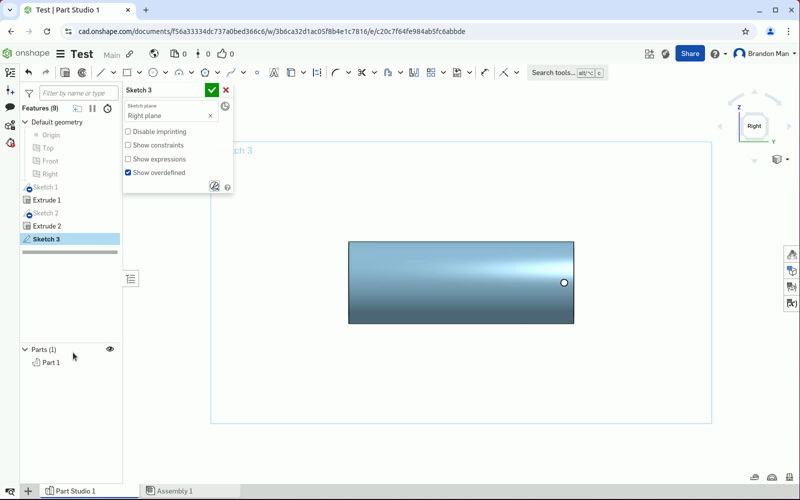
key(y)
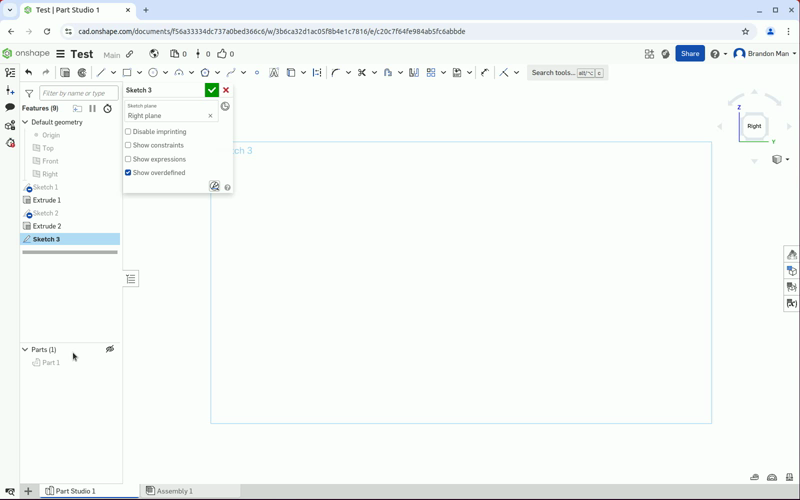
key(c)
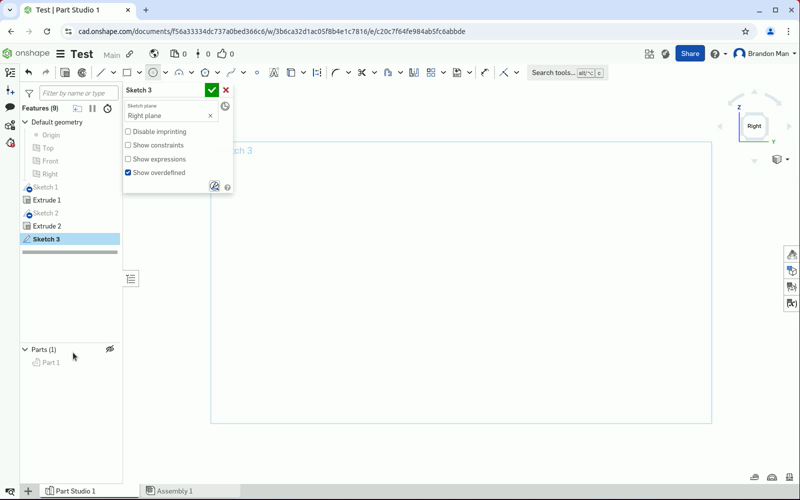
key_down(shift)
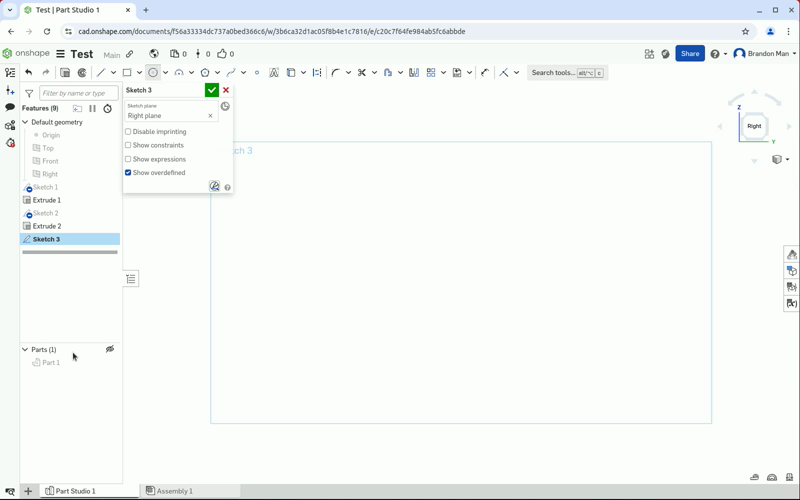
mouse_move(358, 282)
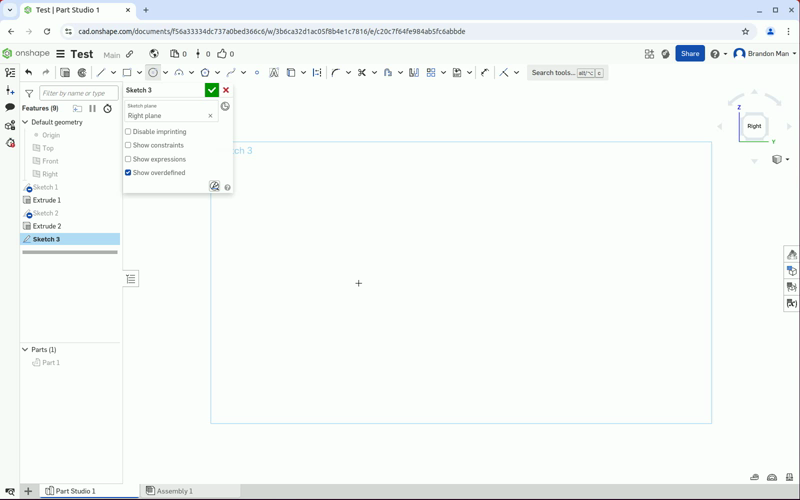
click(358, 282)
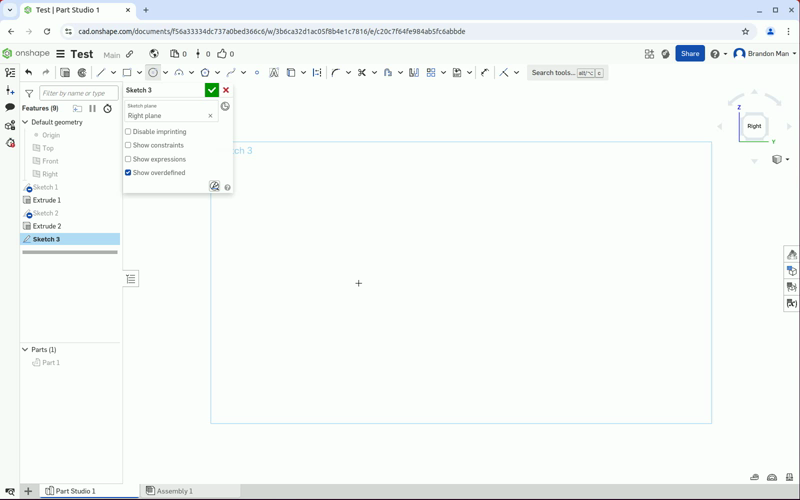
key_up(shift)
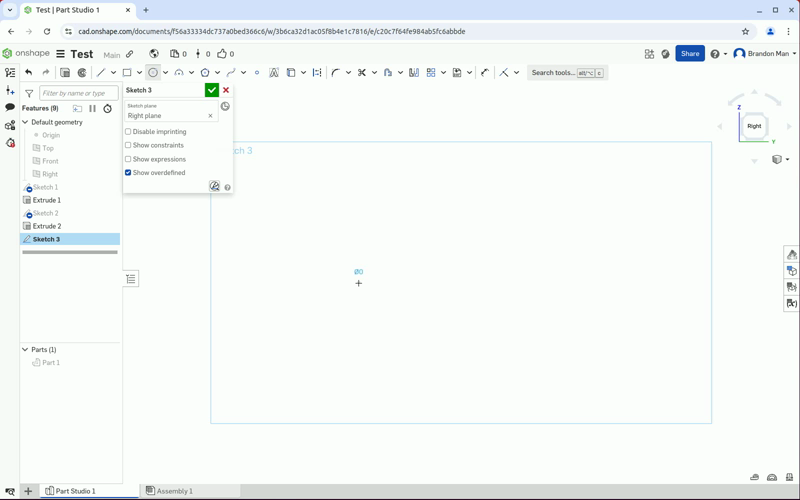
mouse_move(362, 282)
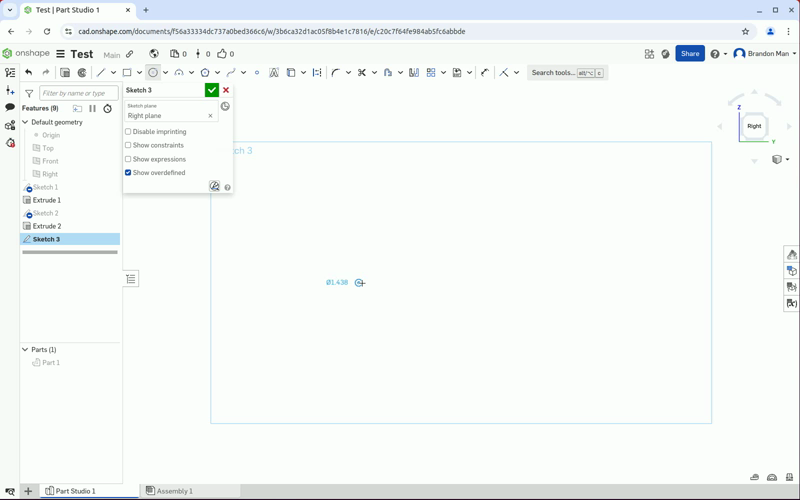
click(362, 282)
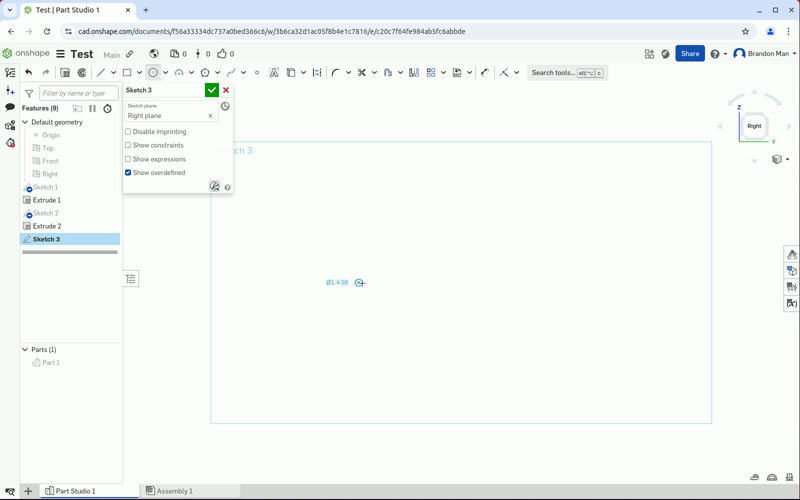
key(esc)
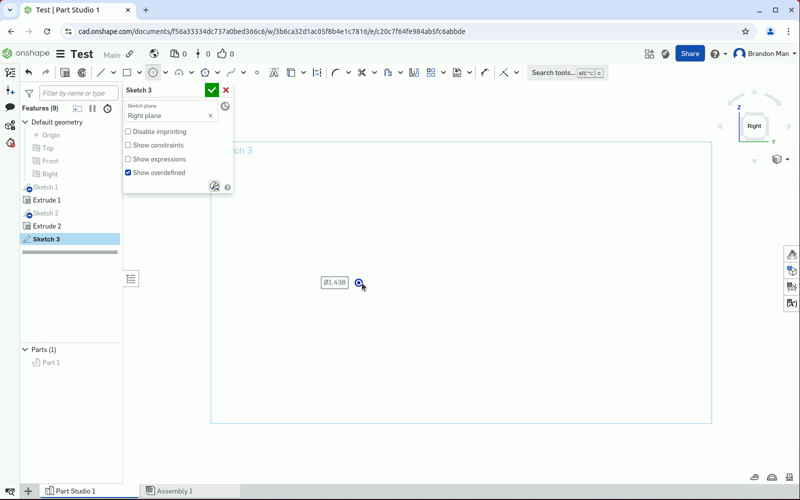
mouse_move(361, 281)
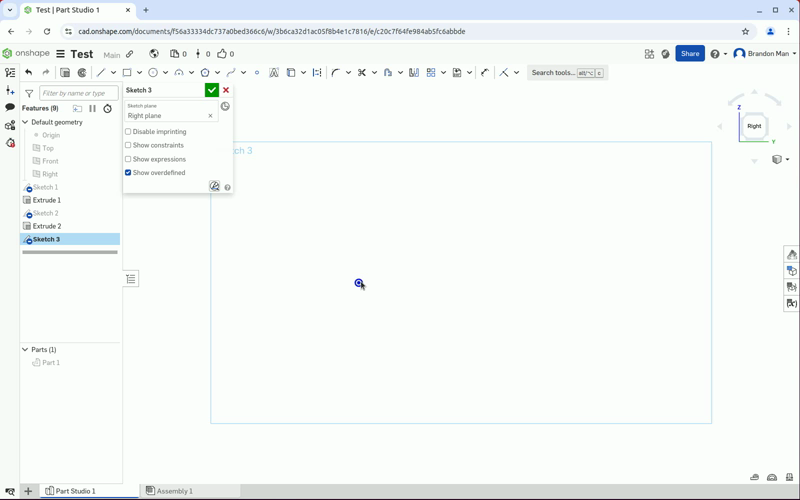
scroll(6)
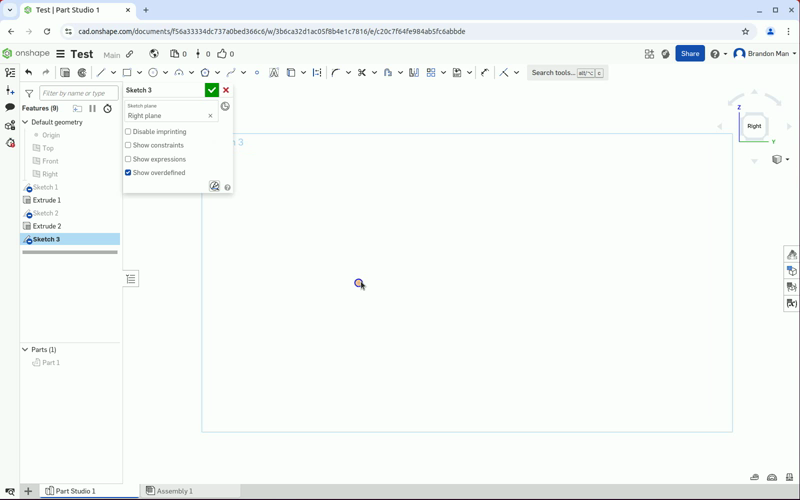
scroll(6)
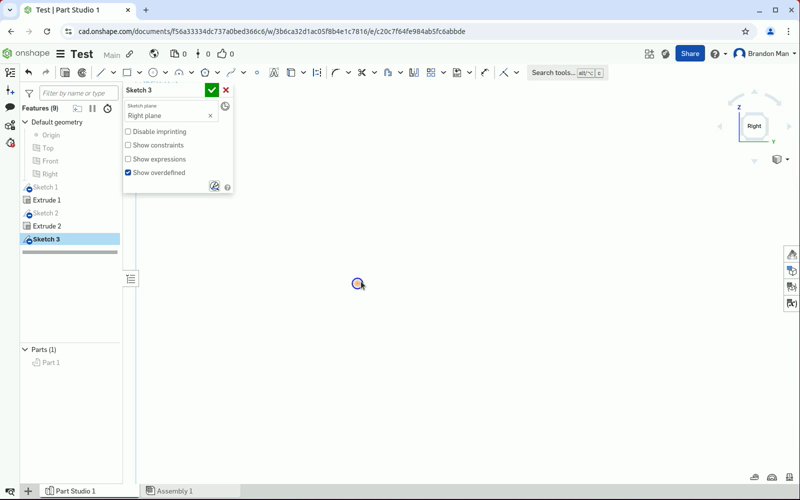
scroll(6)
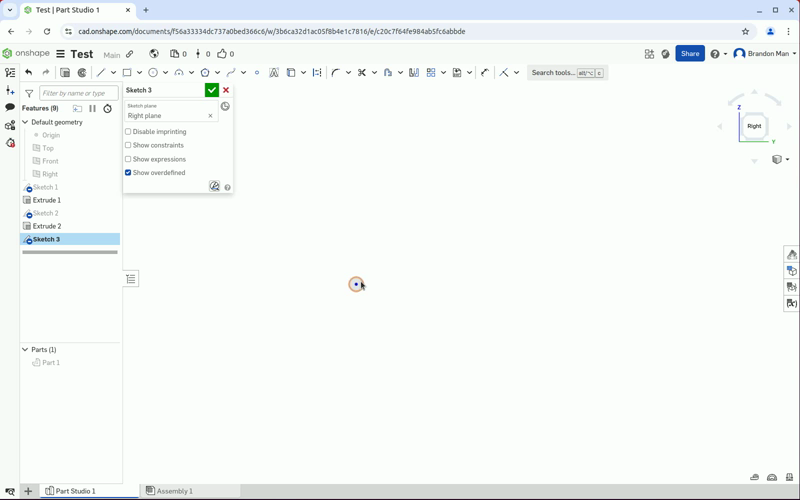
scroll(6)
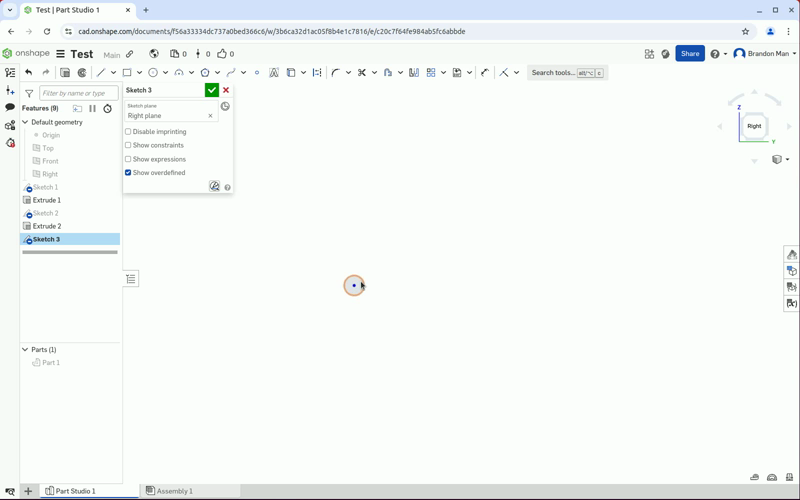
scroll(6)
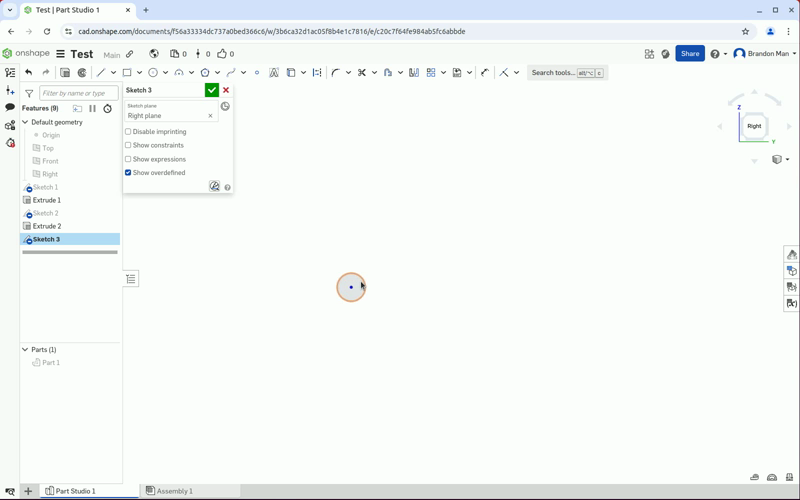
scroll(6)
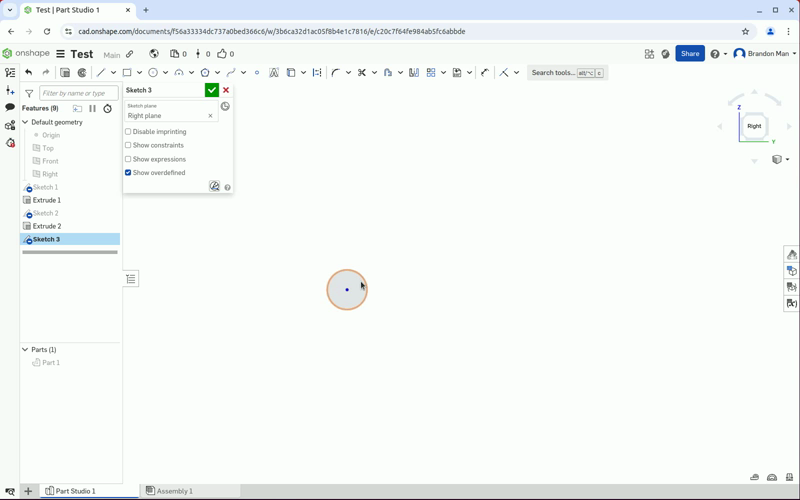
scroll(6)
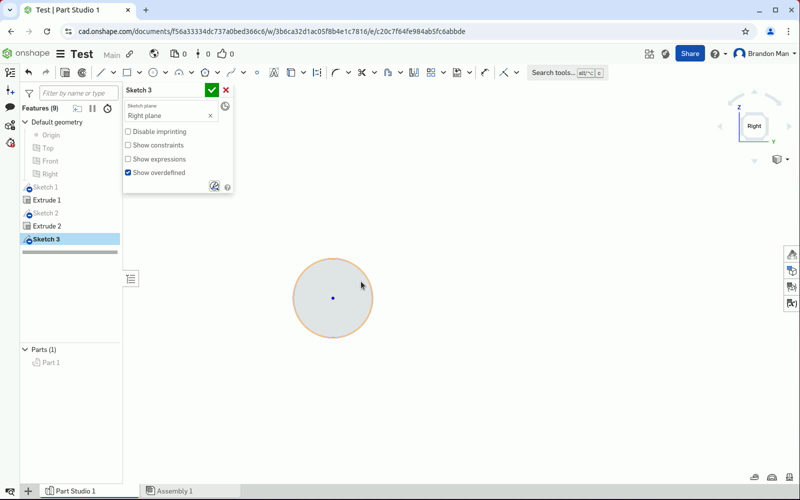
click(361, 281)
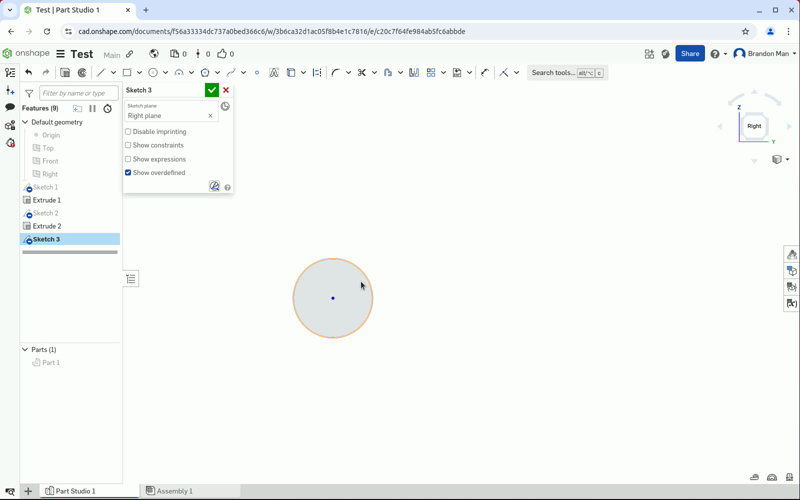
scroll(-6)
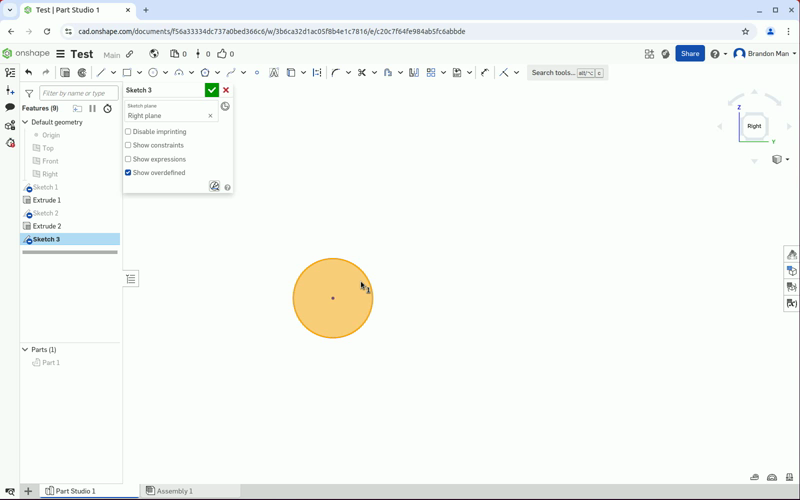
scroll(-6)
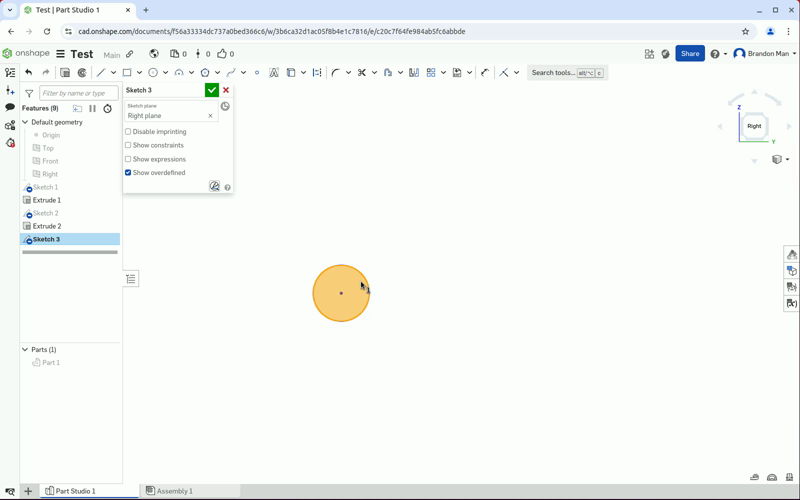
scroll(-6)
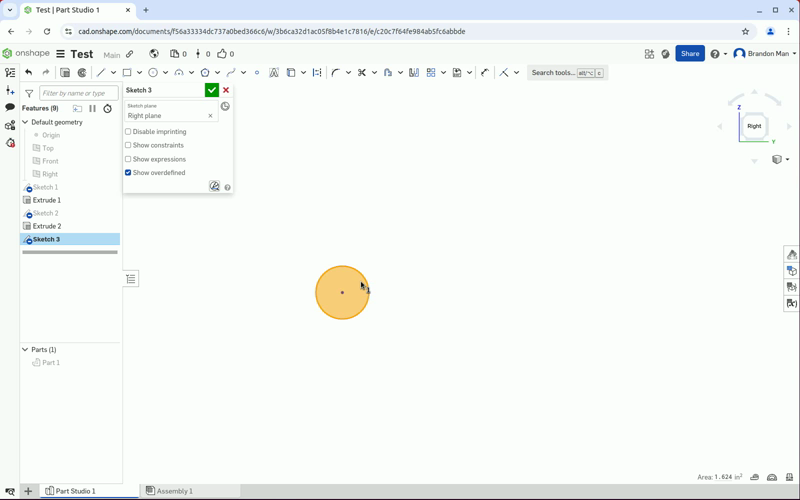
scroll(-6)
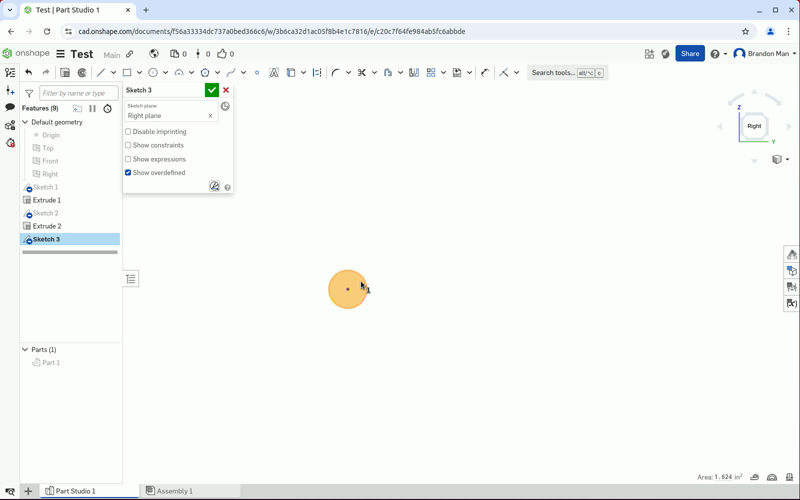
scroll(-6)
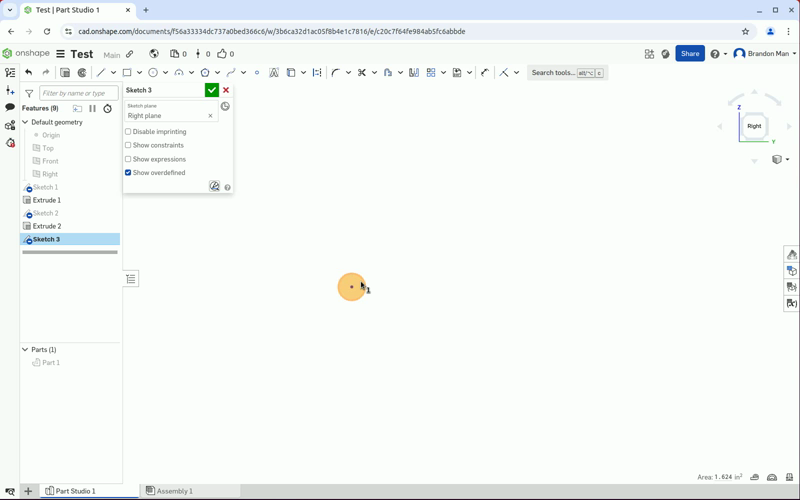
scroll(-6)
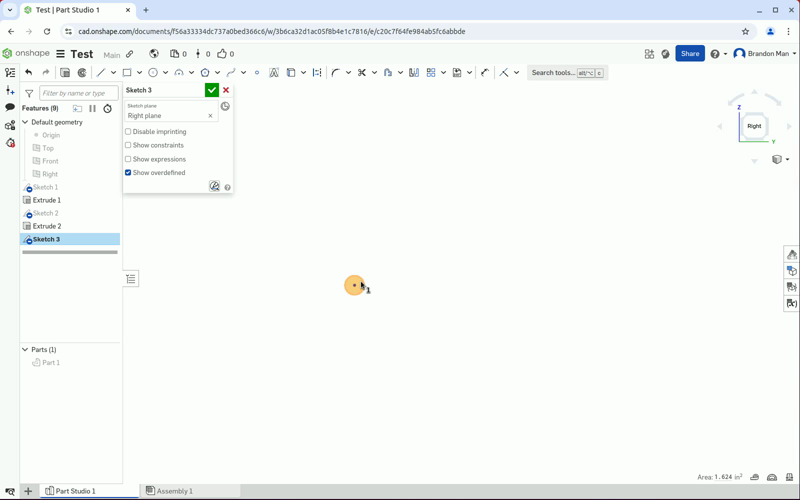
scroll(-6)
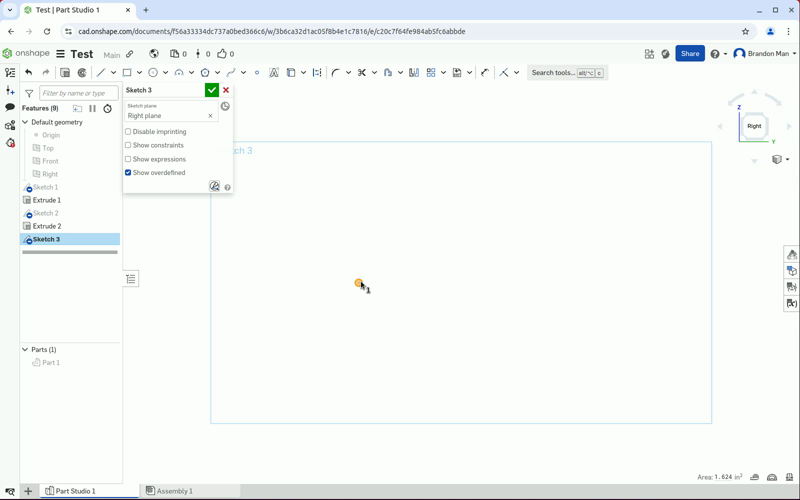
mouse_move(73, 352)
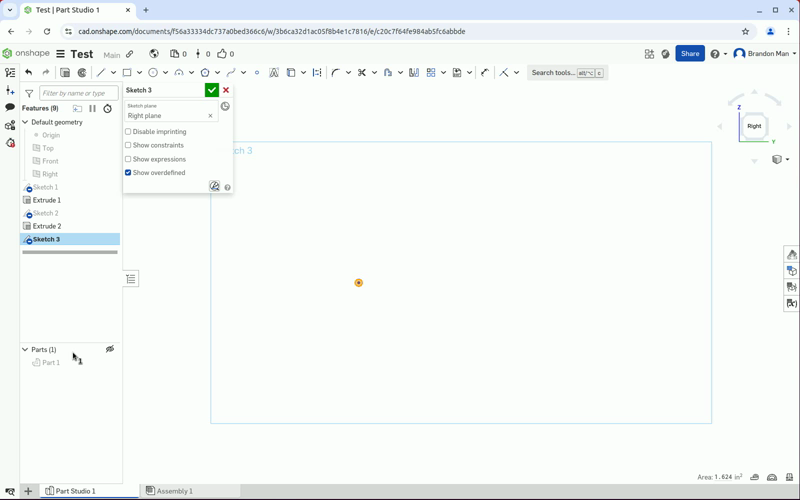
key(shift+y)
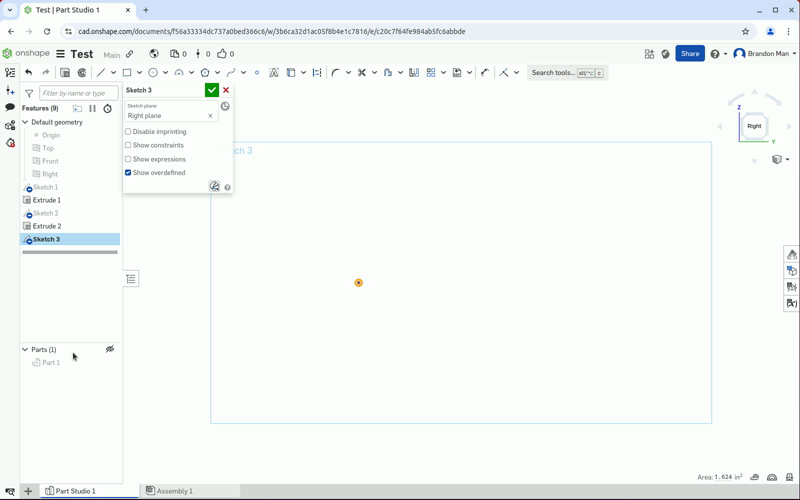
key(shift+e)
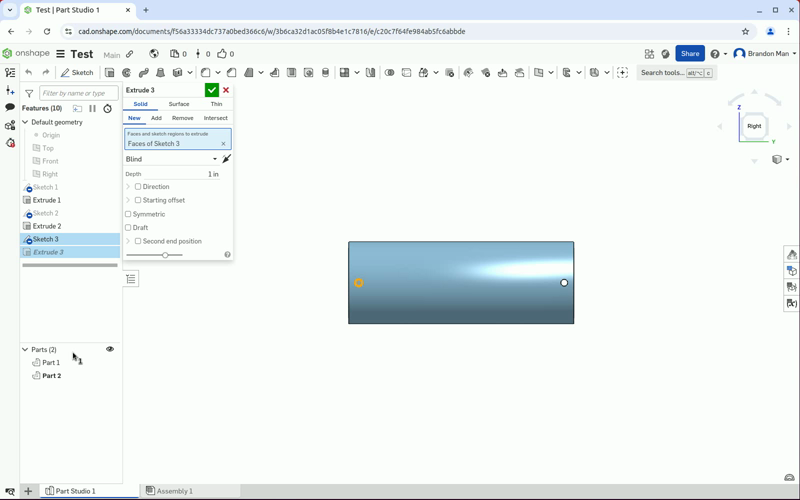
mouse_move(143, 106)
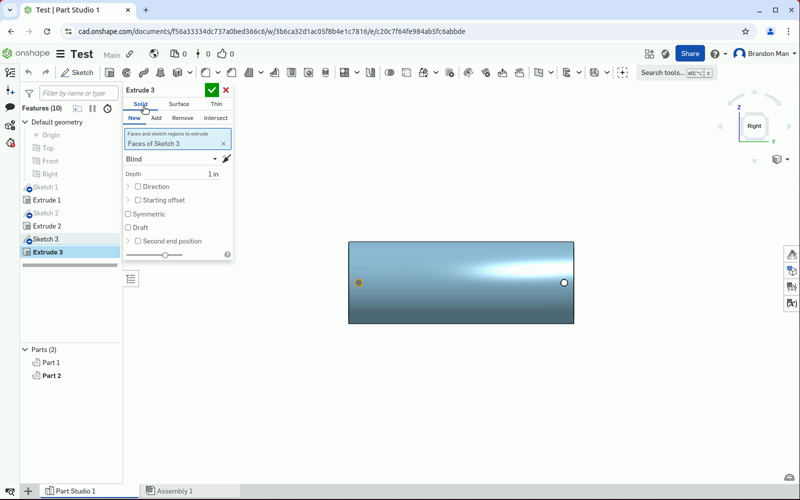
click(143, 106)
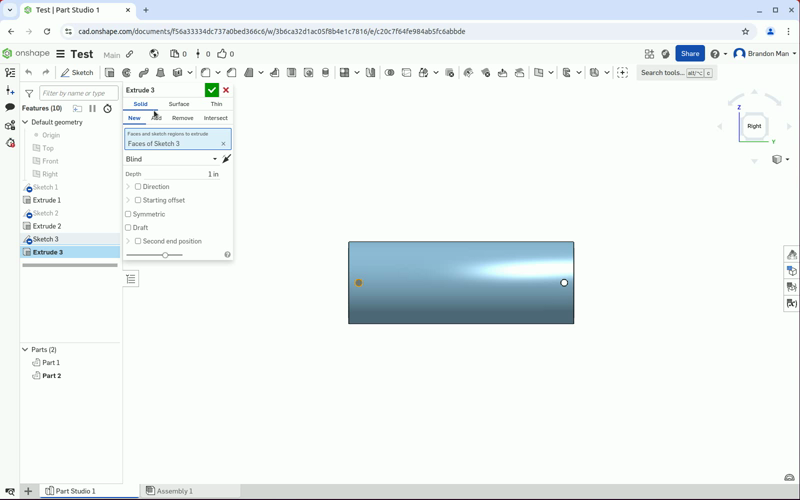
mouse_move(186, 120)
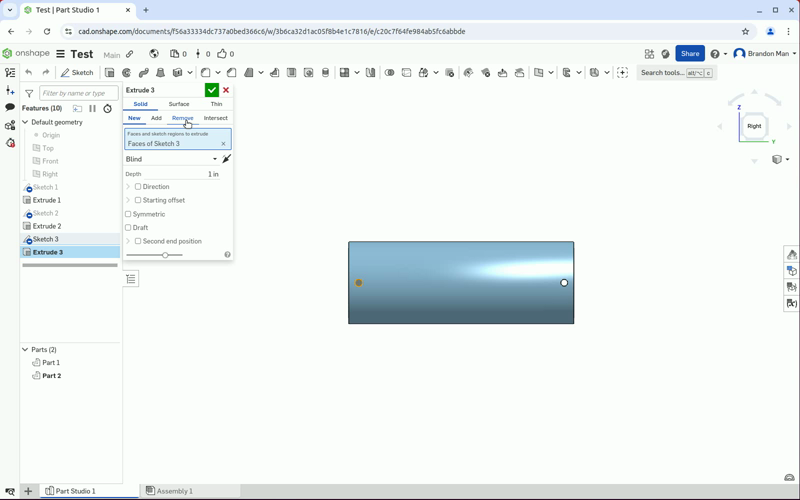
click(186, 120)
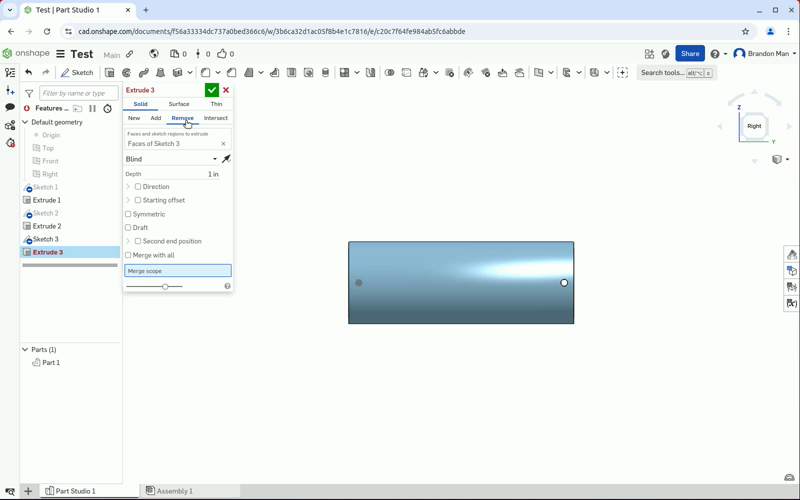
key(tab, 4)
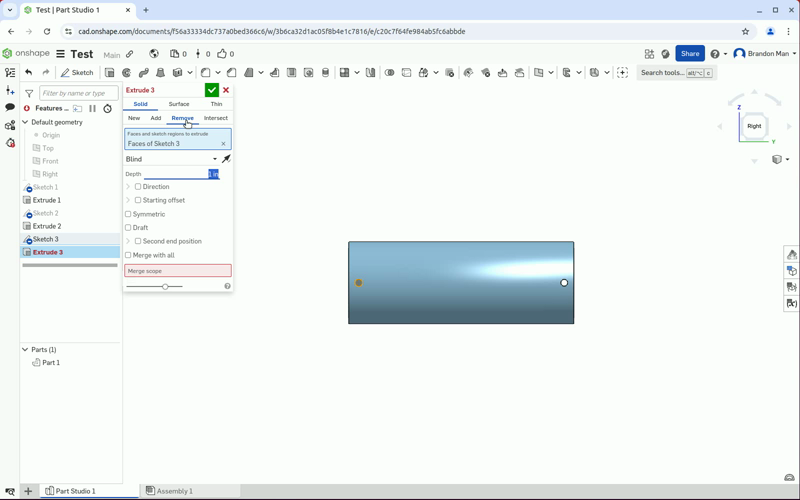
text(44.772)
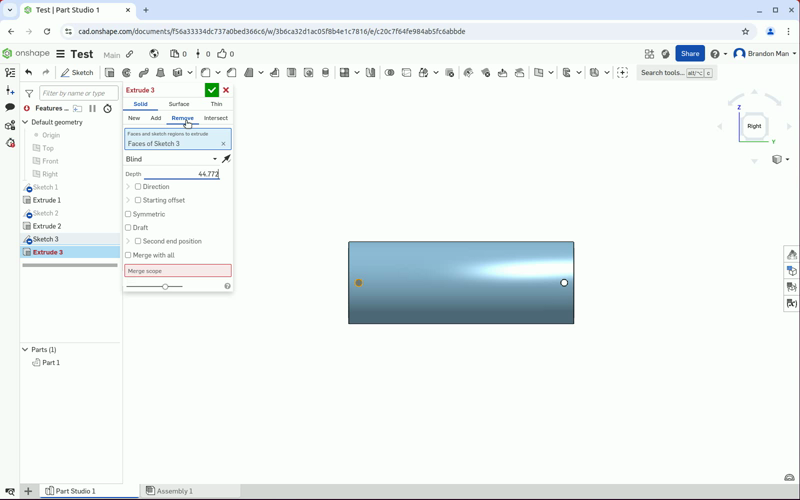
key(tab, 3)
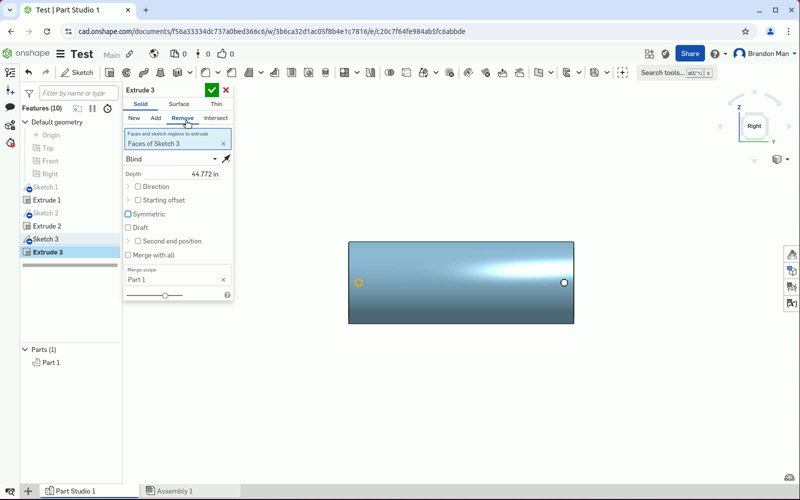
key(space)
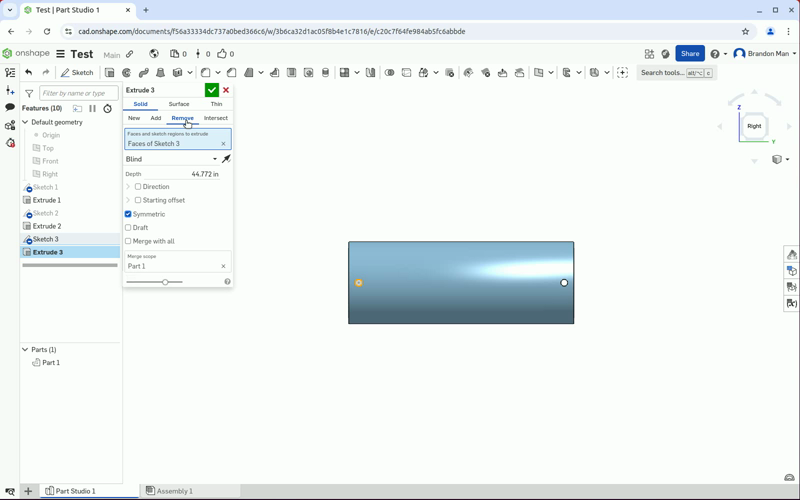
key(tab, 2)
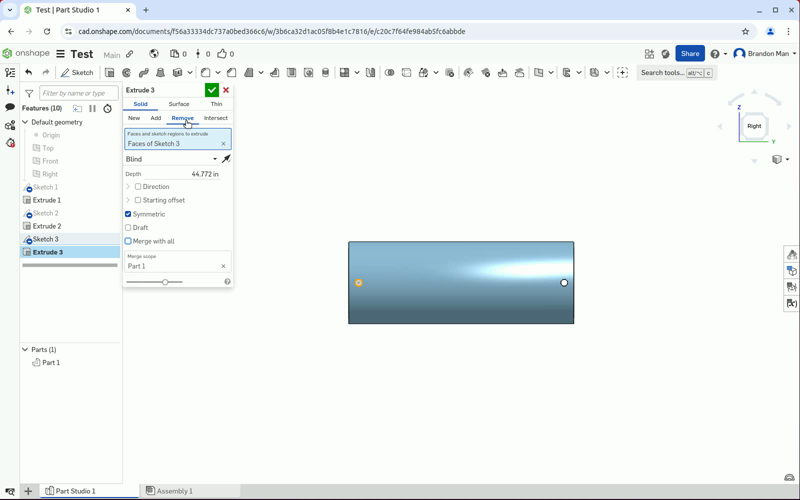
key(space)
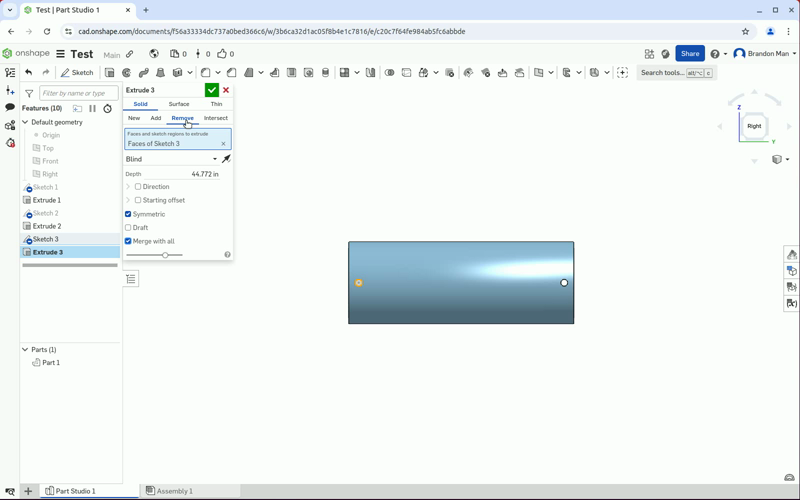
key(enter)
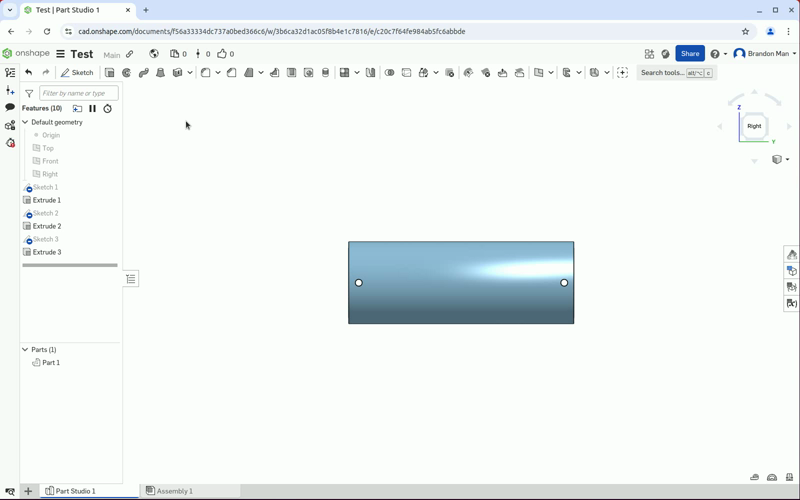
key(shift+h)
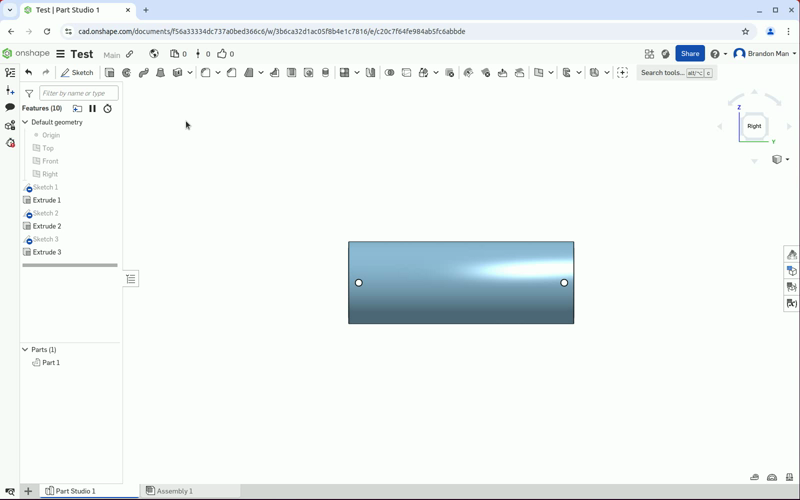
key(shift+h)
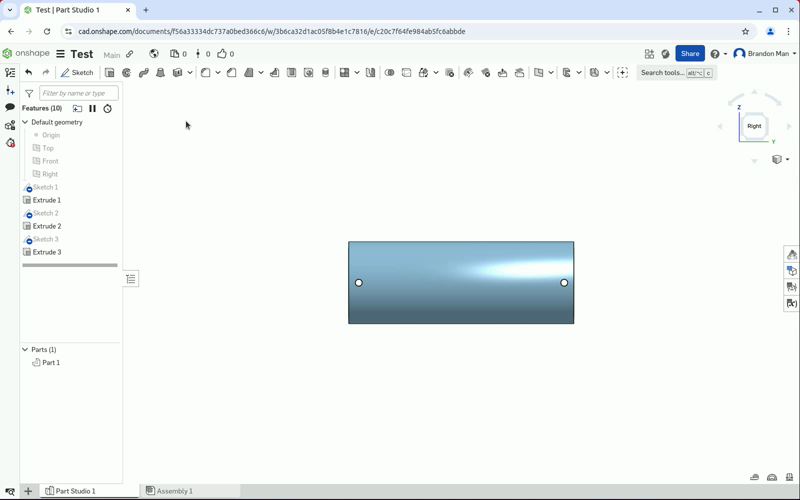
mouse_move(73, 189)
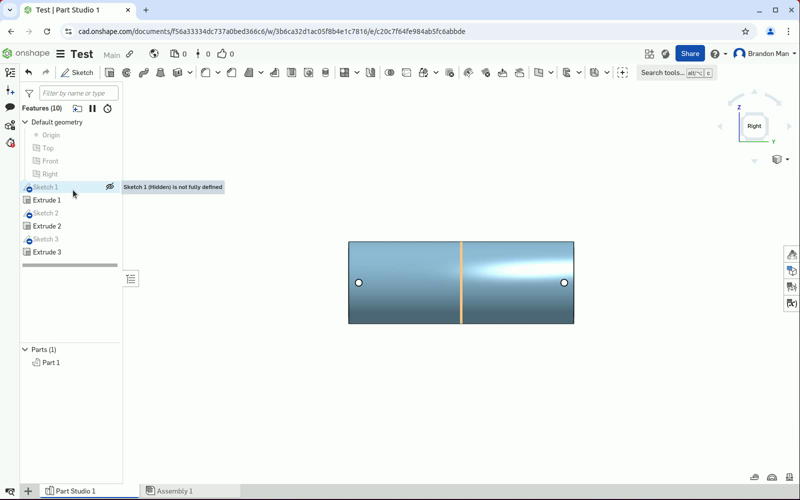
click(73, 189)
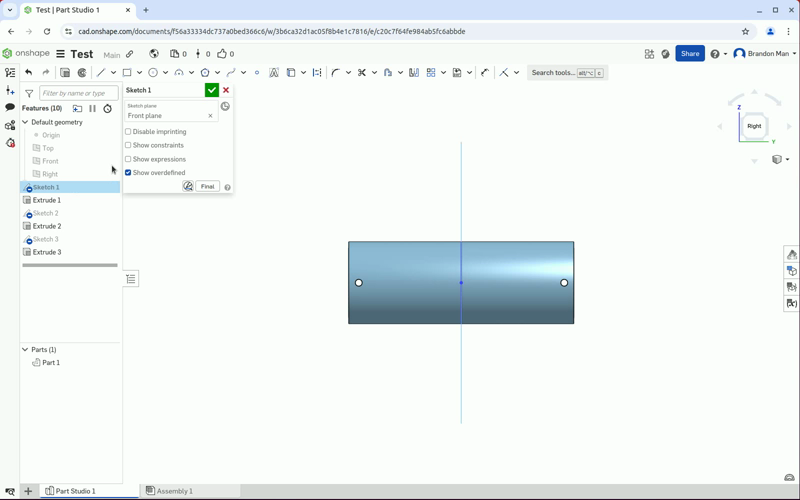
mouse_move(229, 92)
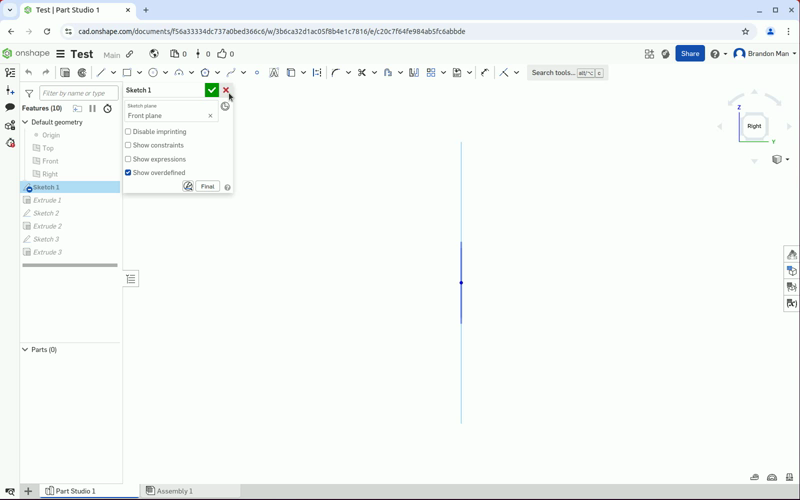
click(229, 92)
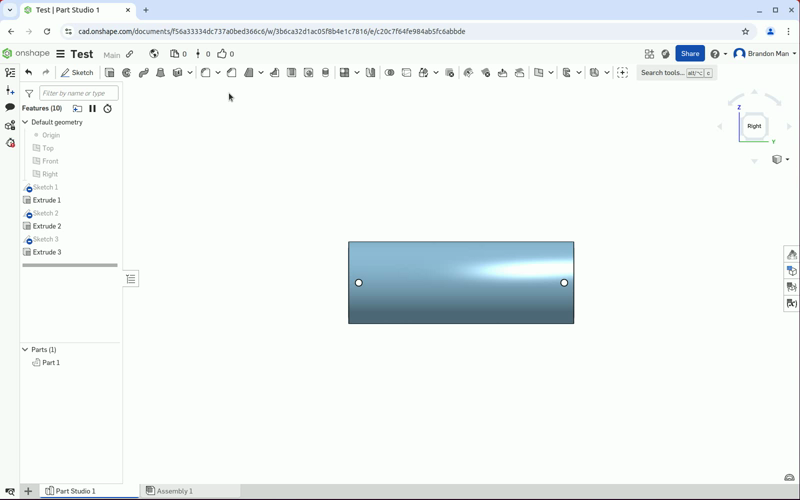
mouse_move(73, 352)
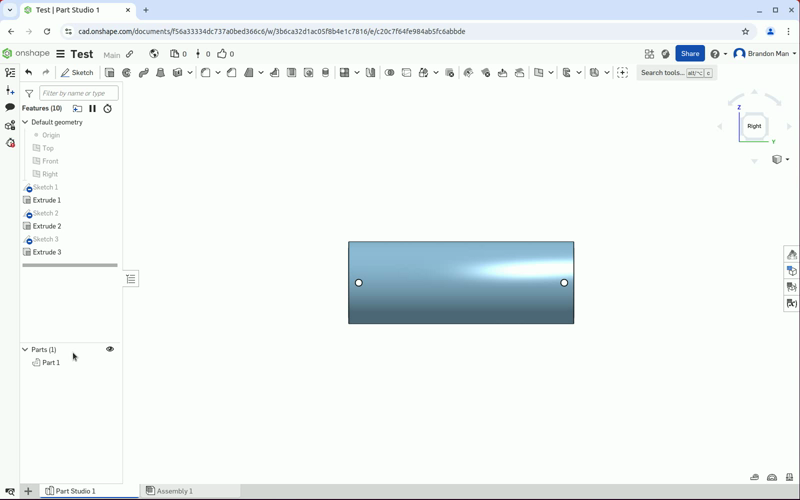
key(y)
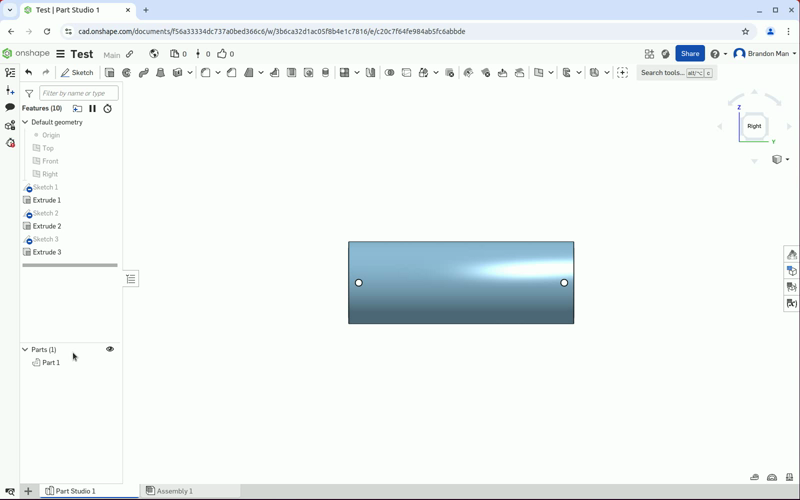
key(shift+p)
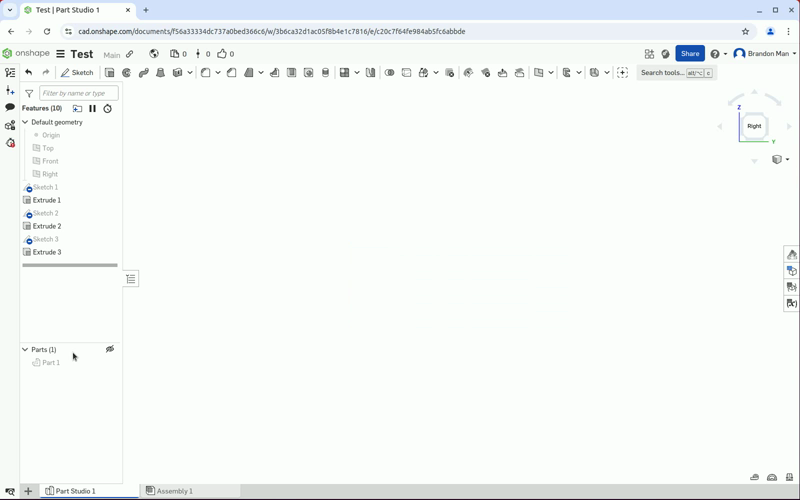
key(space)
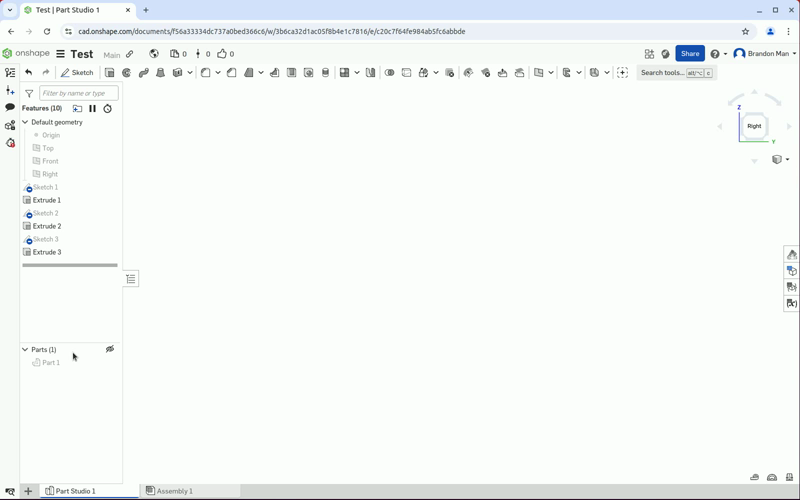
key_down(shift)
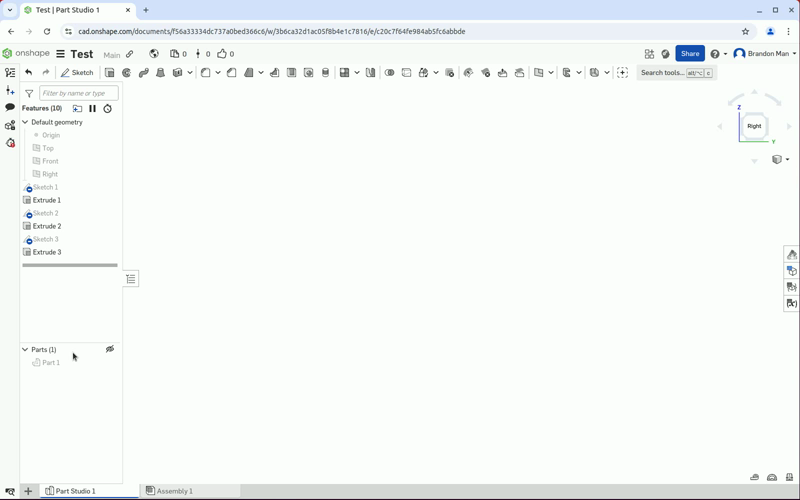
key(right)
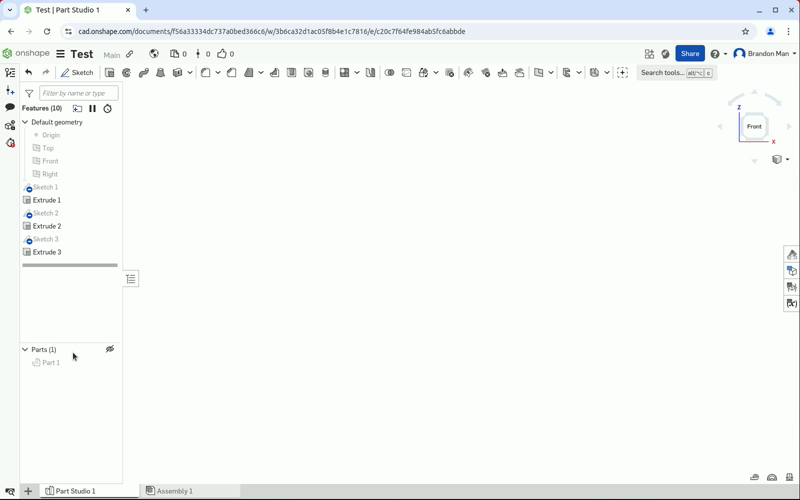
key_up(shift)
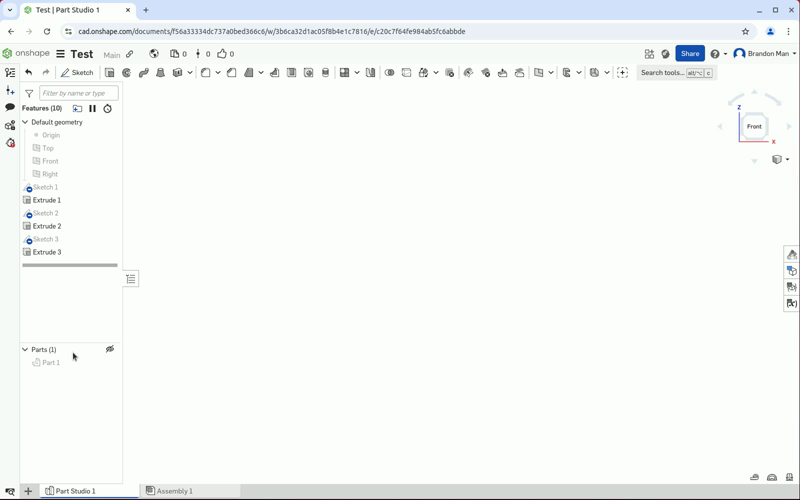
key(space)
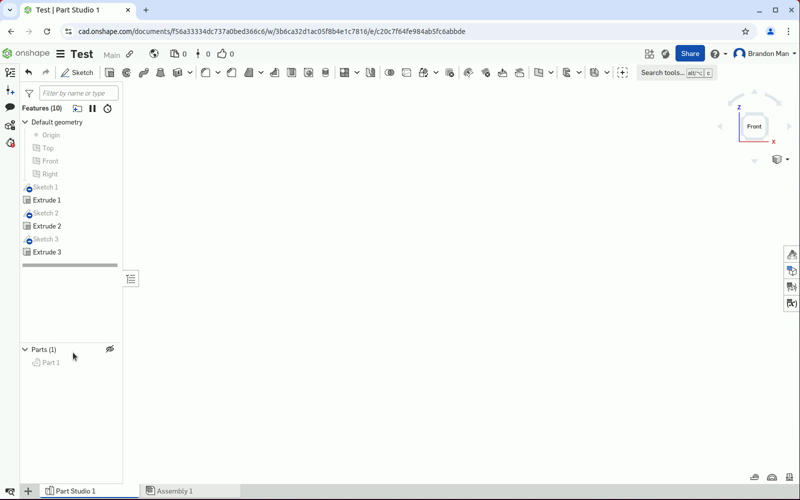
key_down(shift)
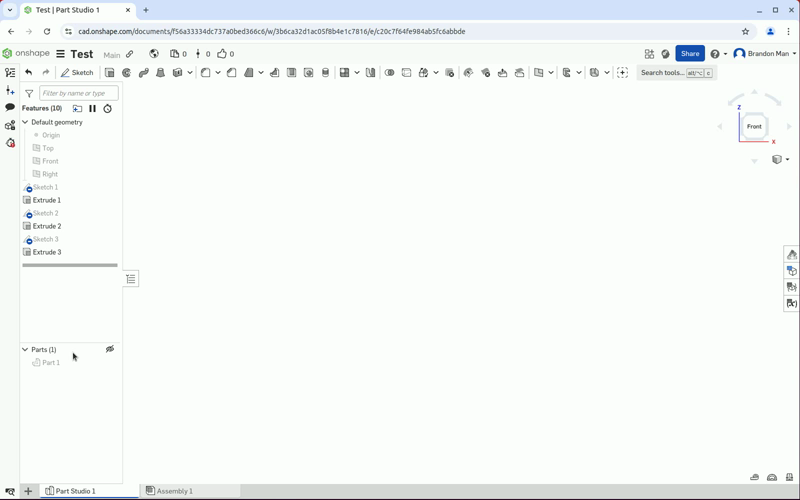
key(down)
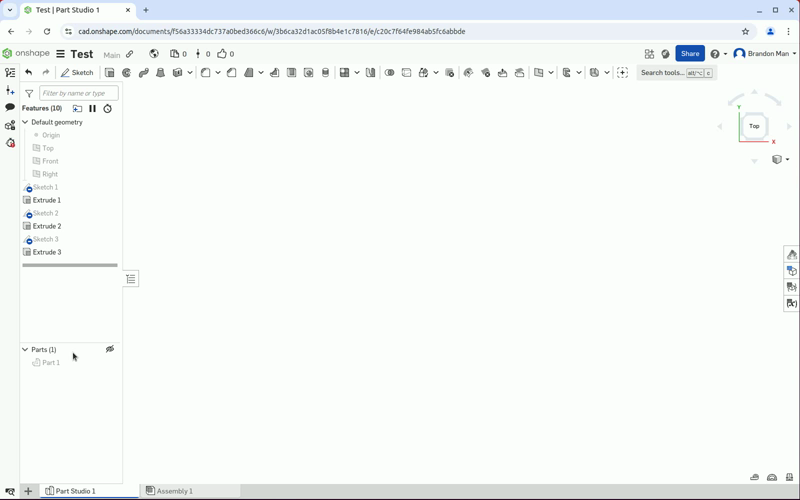
key_up(shift)
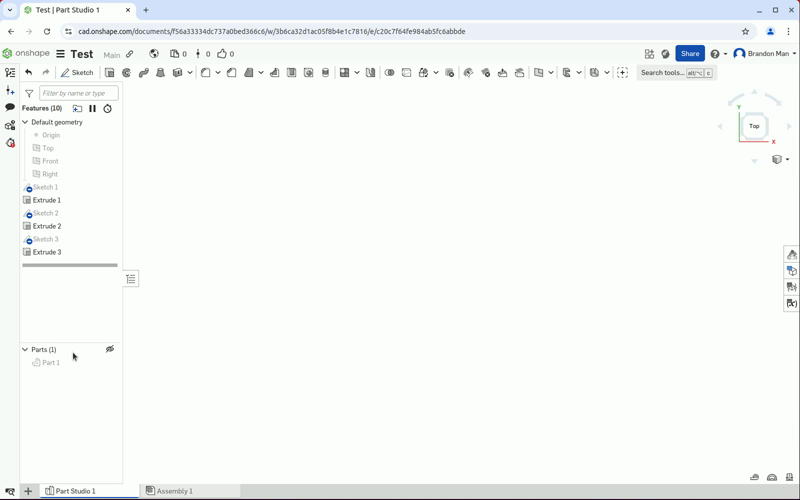
mouse_move(73, 352)
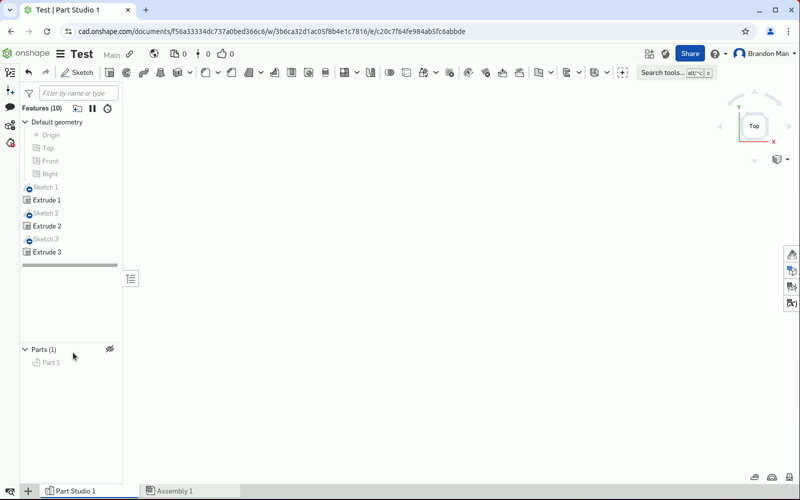
key(shift+y)
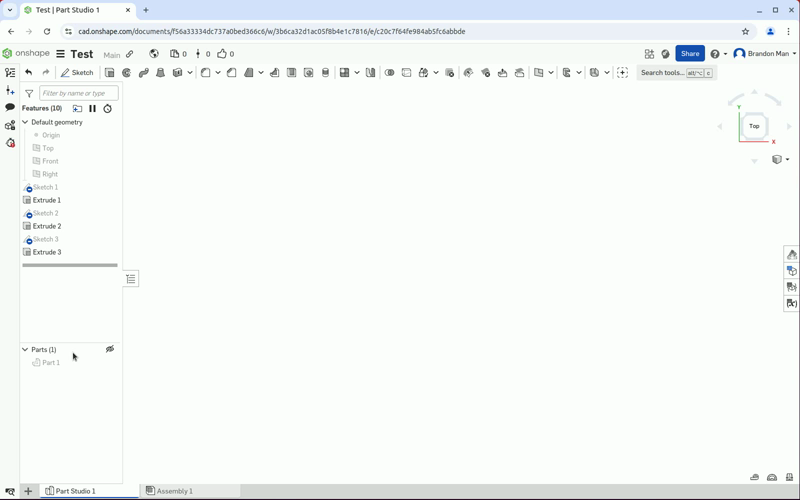
key(shift+s)
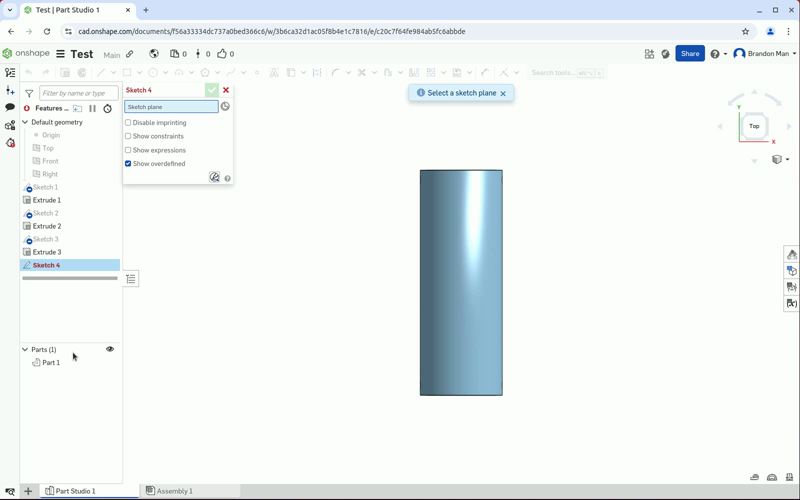
mouse_move(73, 150)
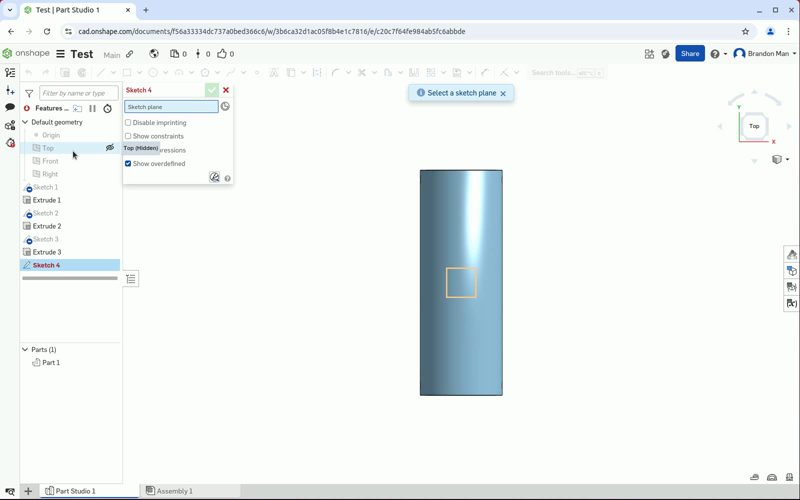
click(73, 150)
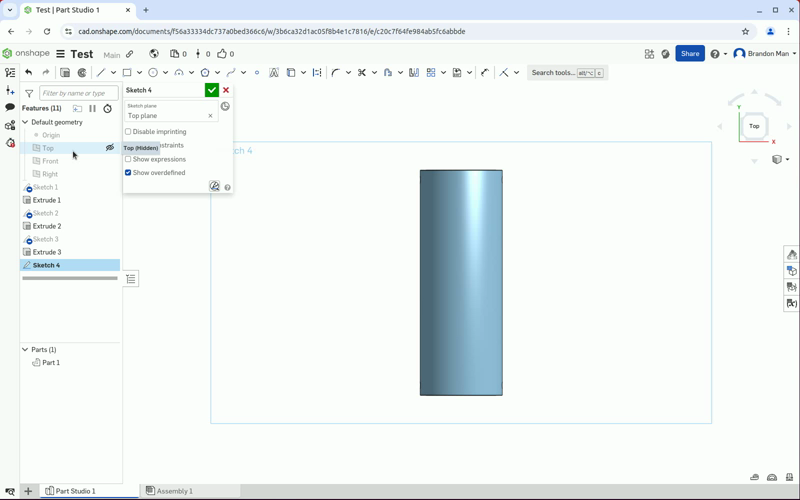
mouse_move(73, 352)
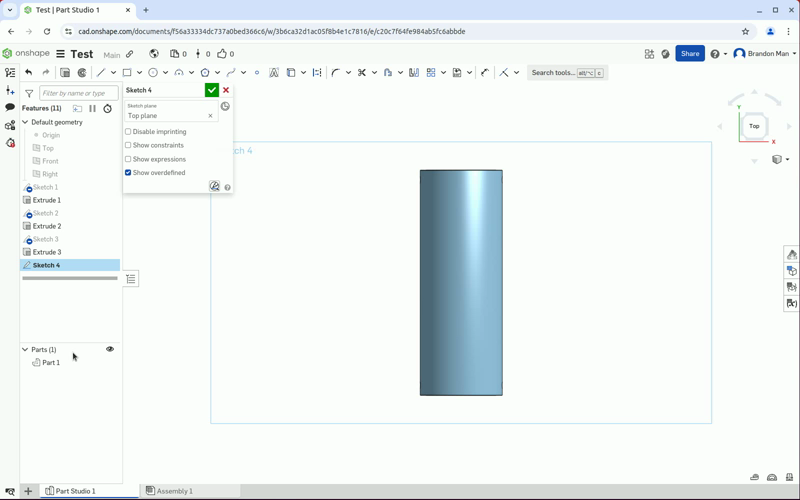
key(y)
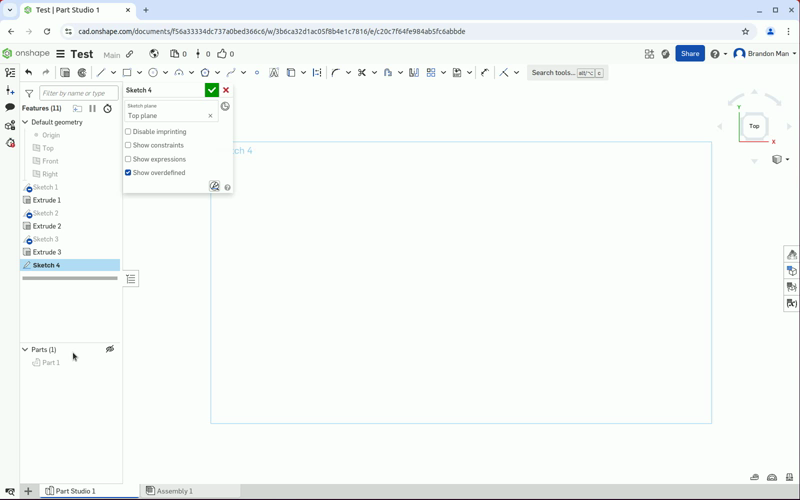
key(c)
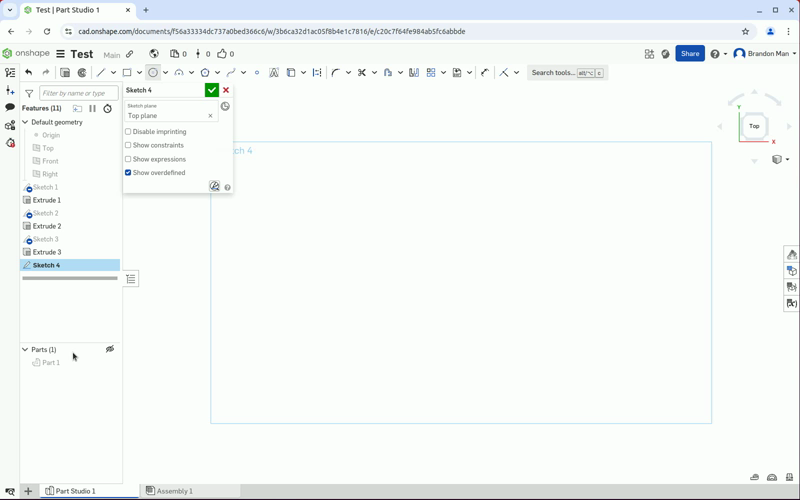
key_down(shift)
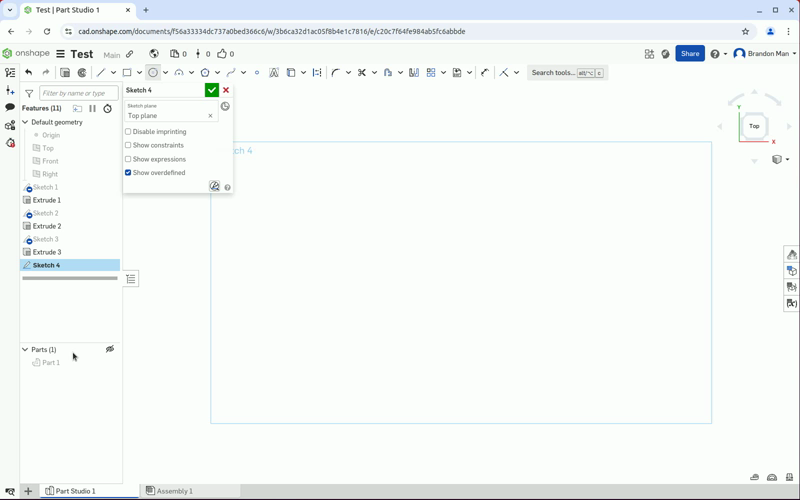
mouse_move(461, 180)
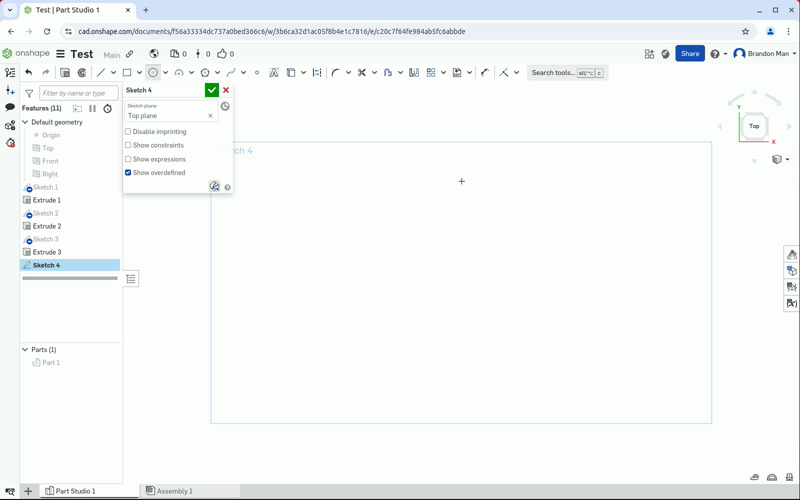
click(461, 180)
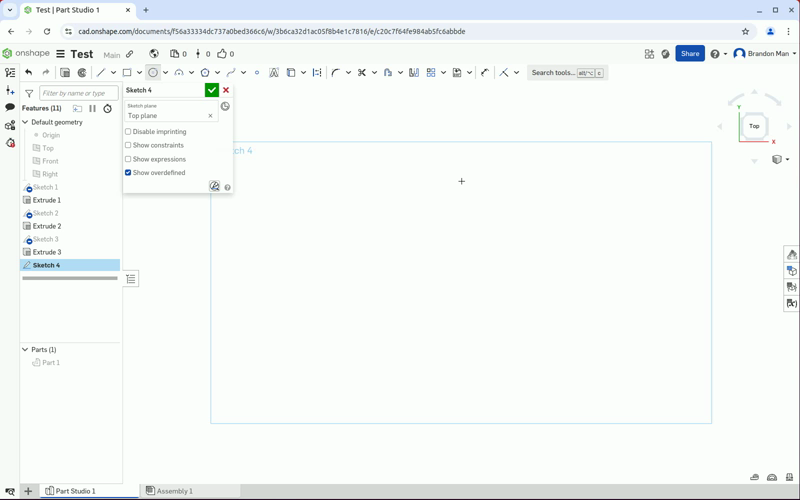
key_up(shift)
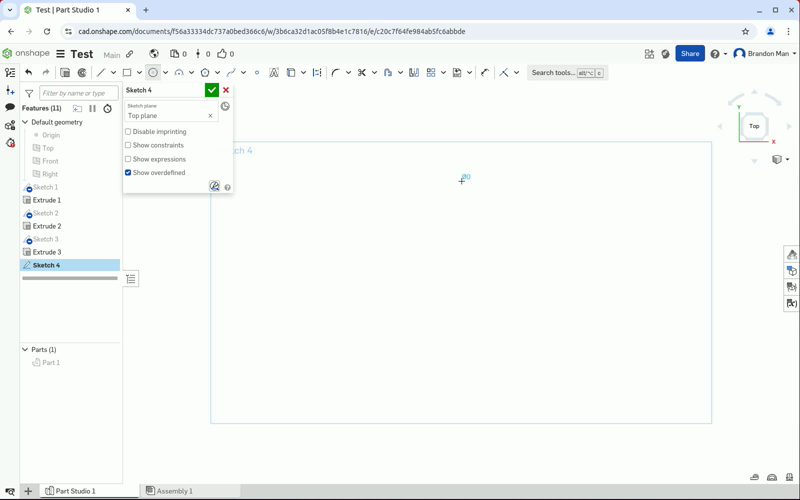
mouse_move(465, 180)
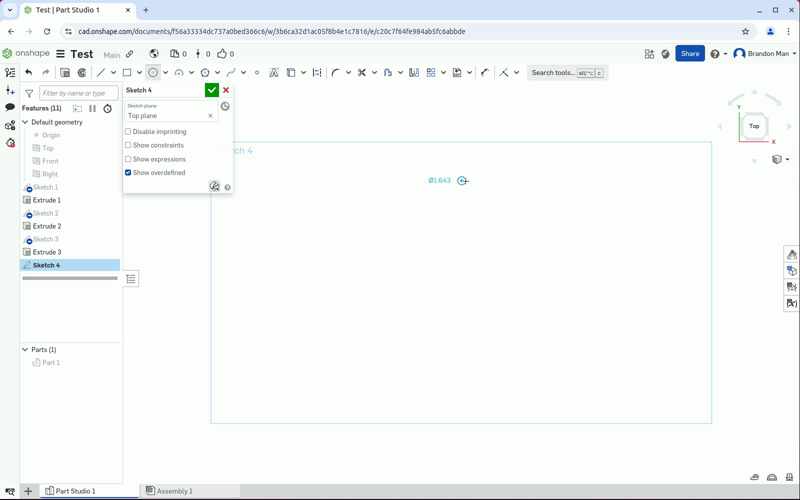
click(465, 180)
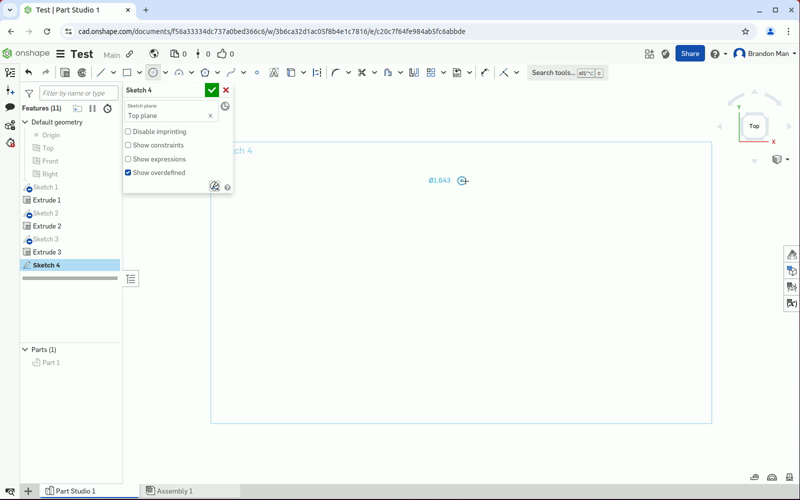
key(esc)
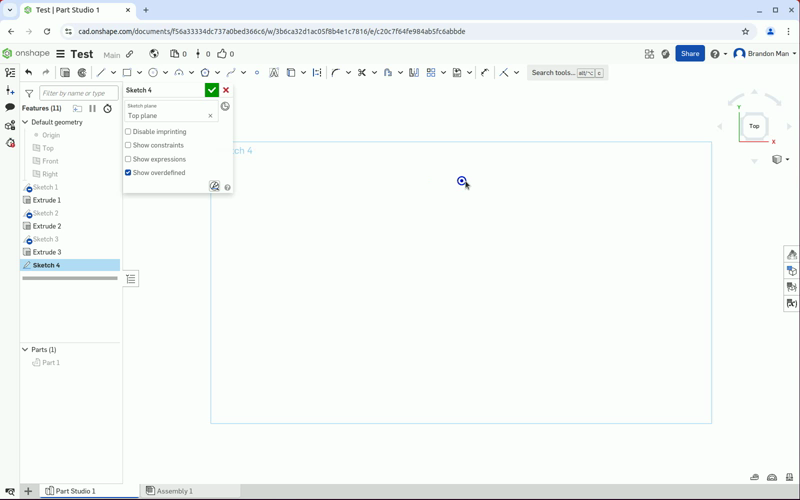
mouse_move(463, 178)
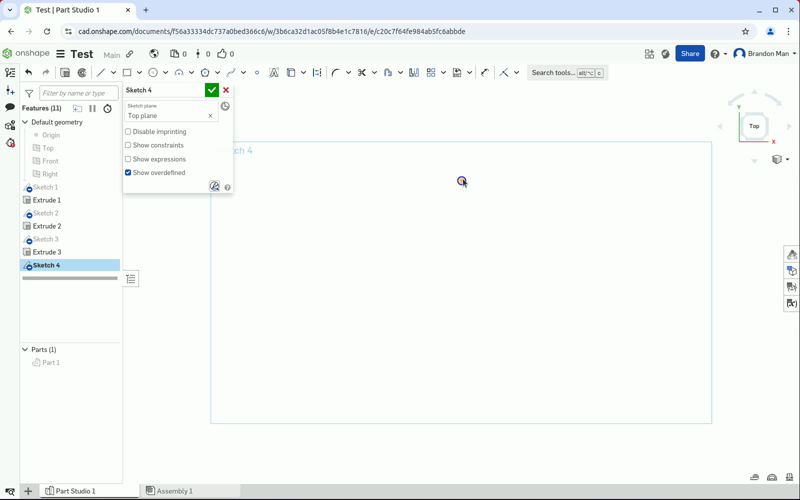
scroll(6)
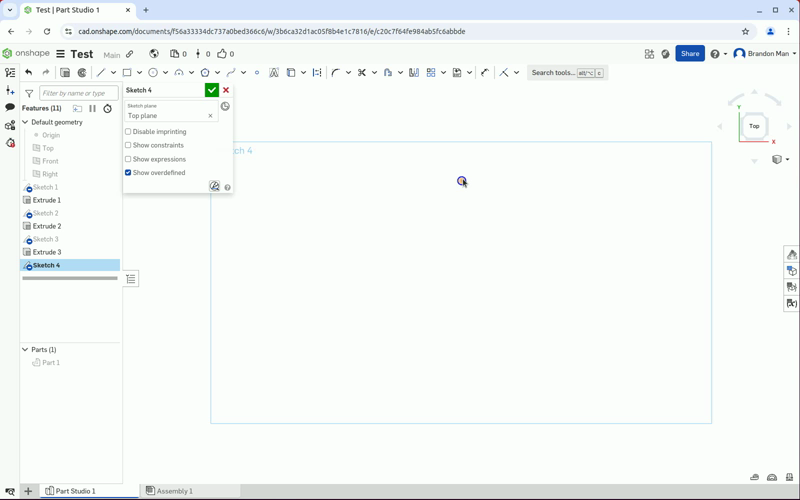
scroll(6)
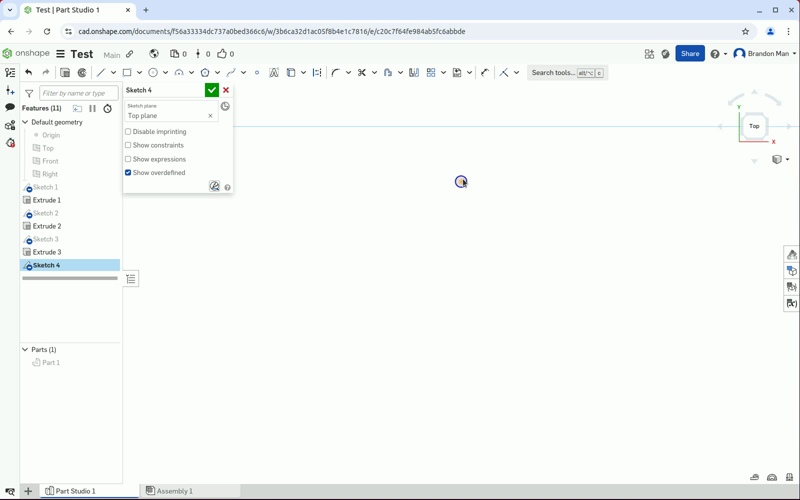
scroll(6)
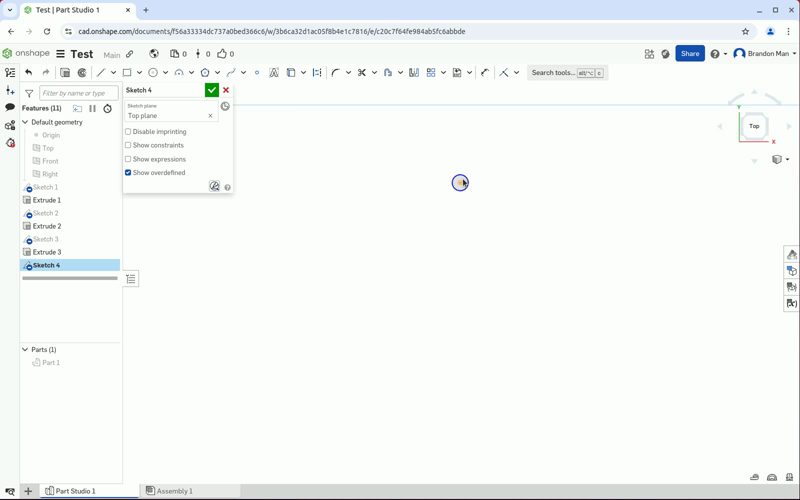
scroll(6)
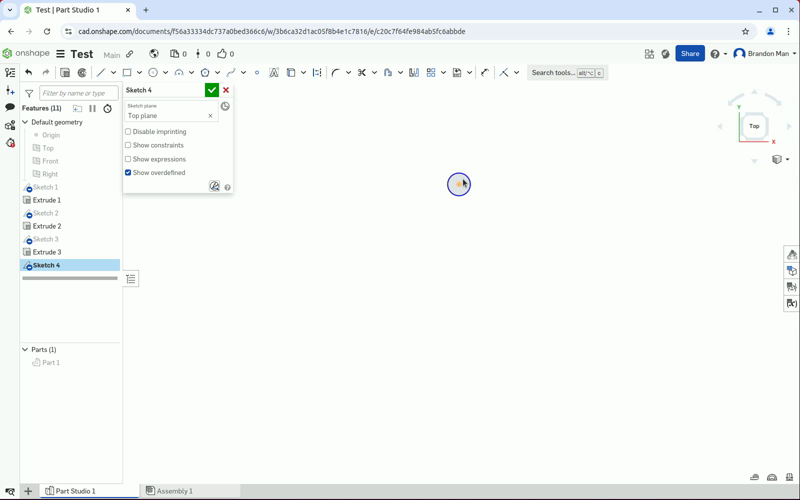
scroll(6)
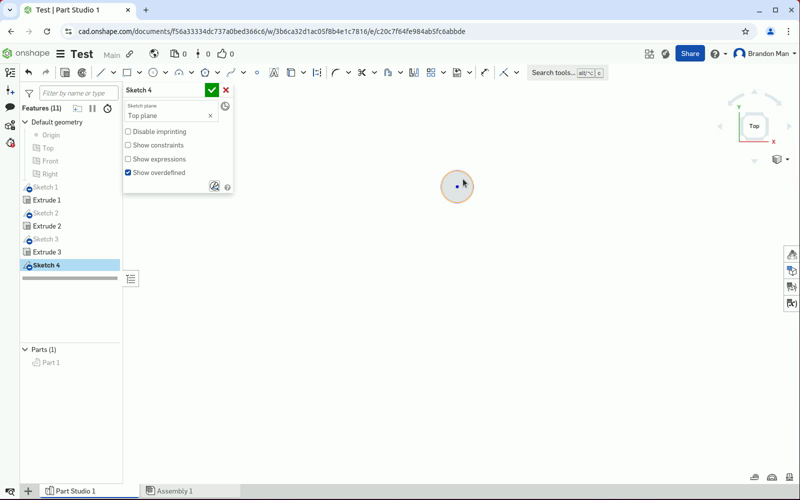
scroll(6)
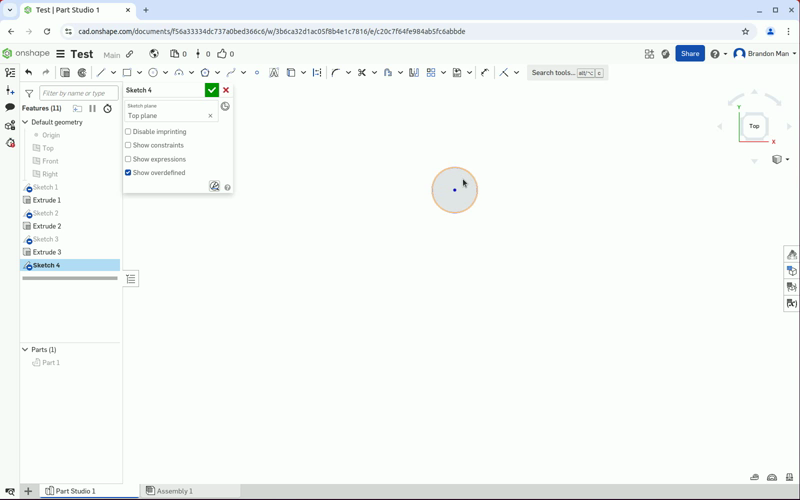
scroll(6)
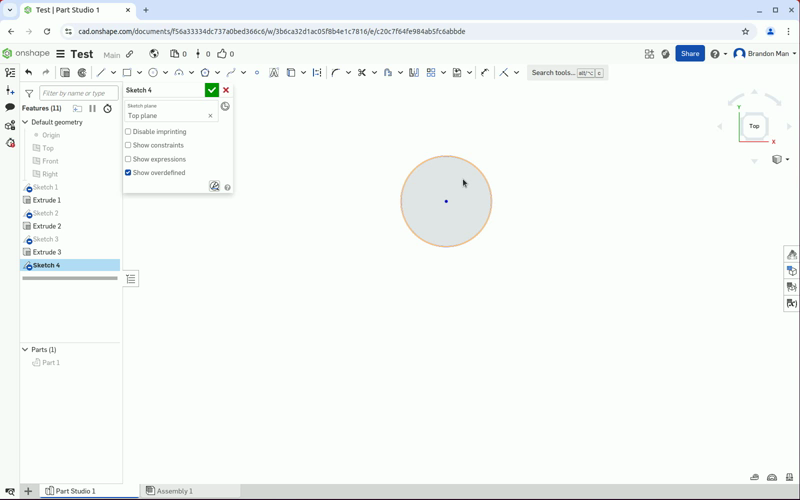
click(463, 178)
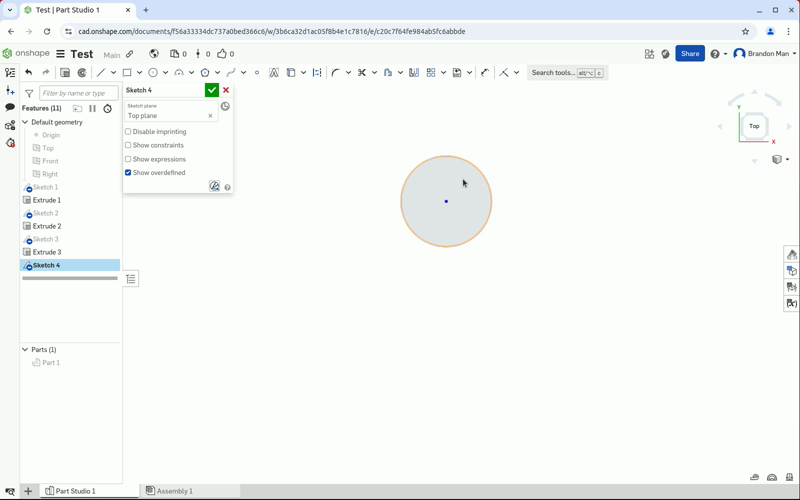
scroll(-6)
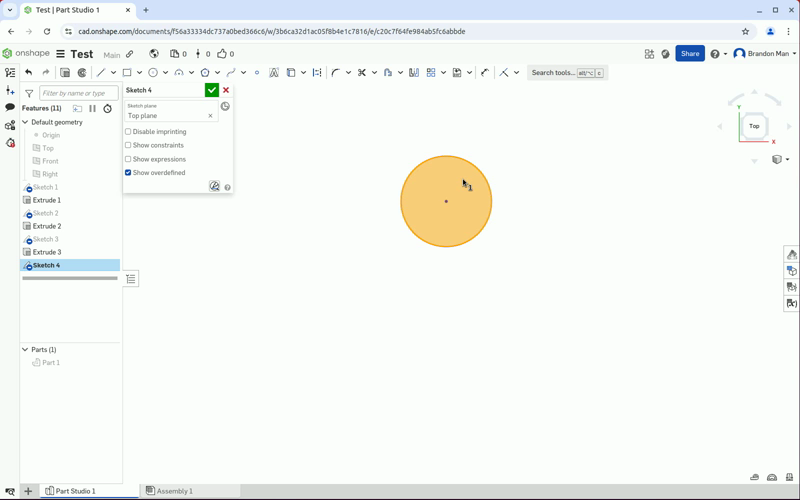
scroll(-6)
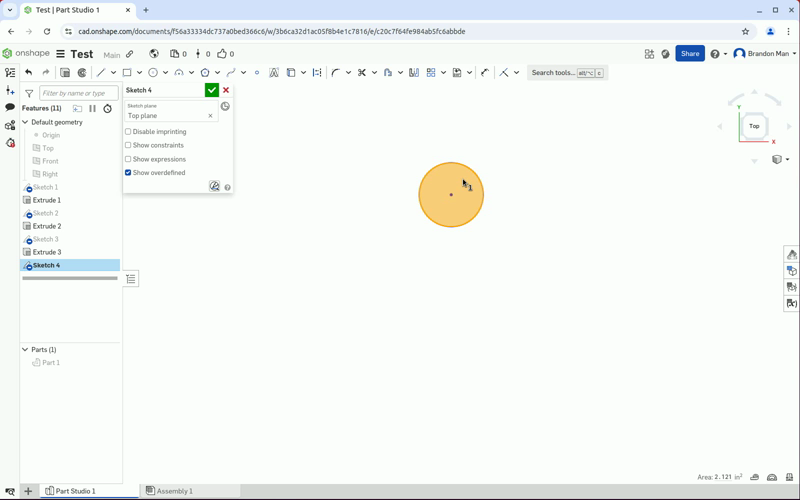
scroll(-6)
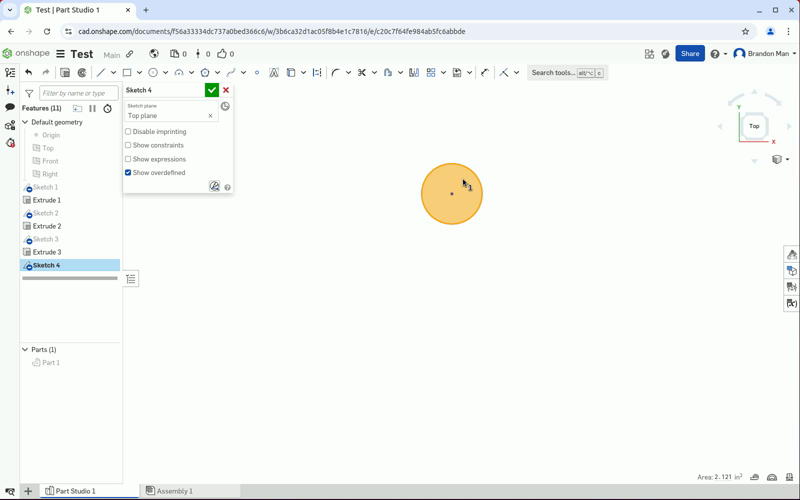
scroll(-6)
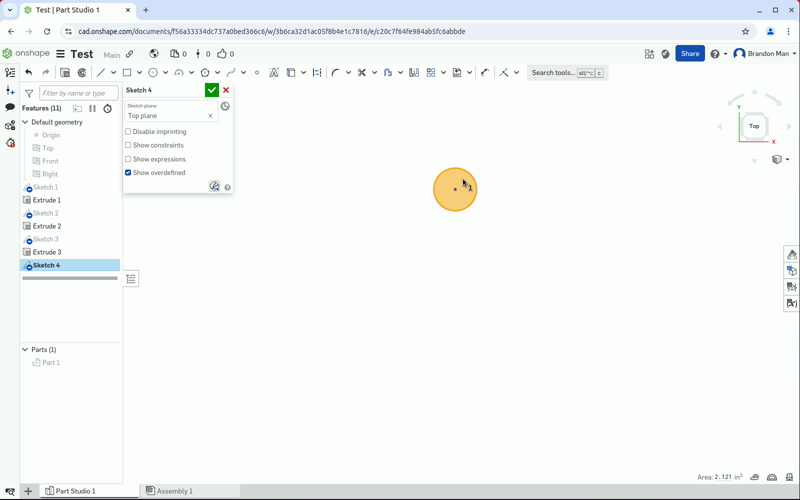
scroll(-6)
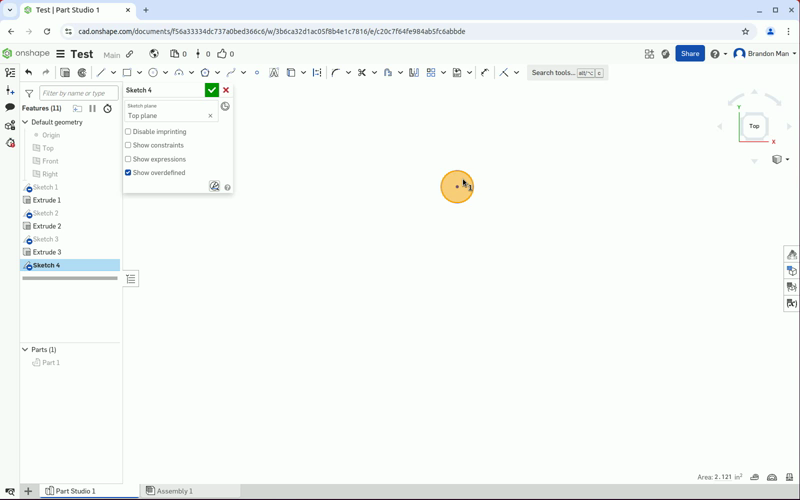
scroll(-6)
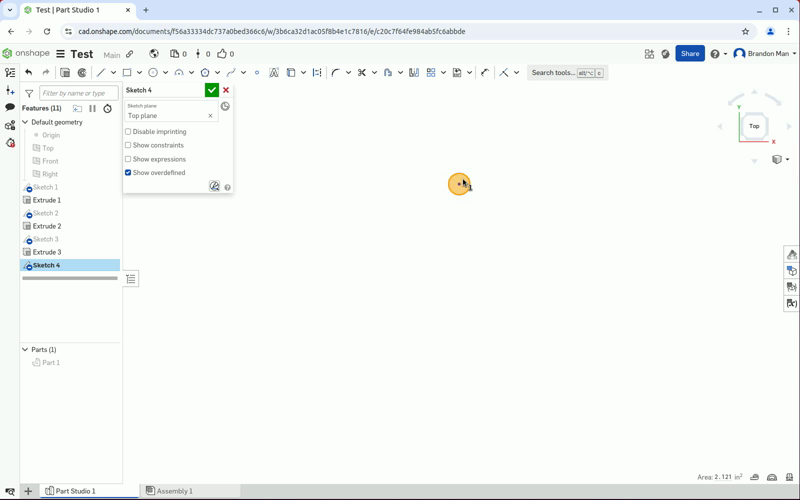
scroll(-6)
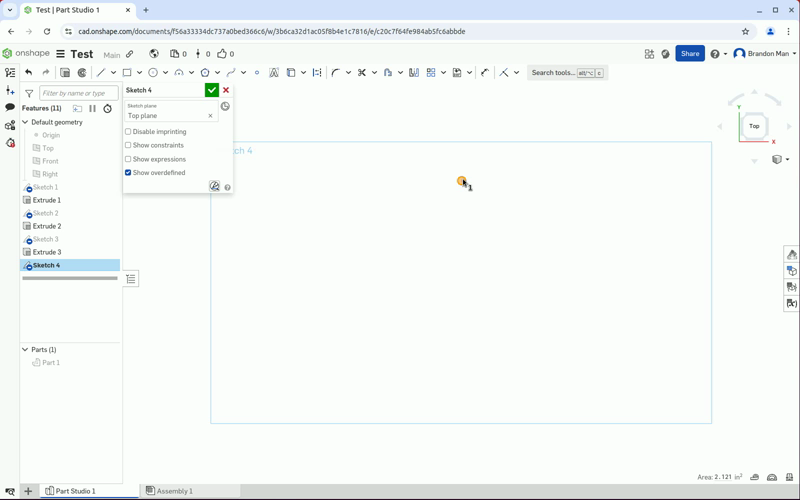
mouse_move(73, 352)
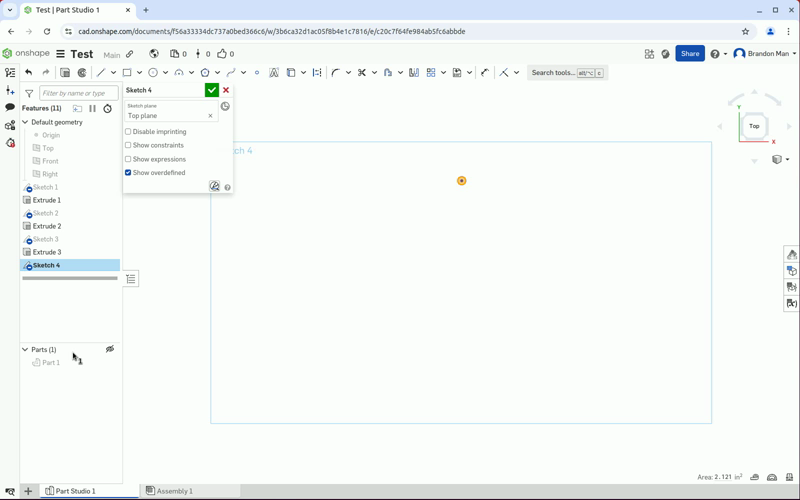
key(shift+y)
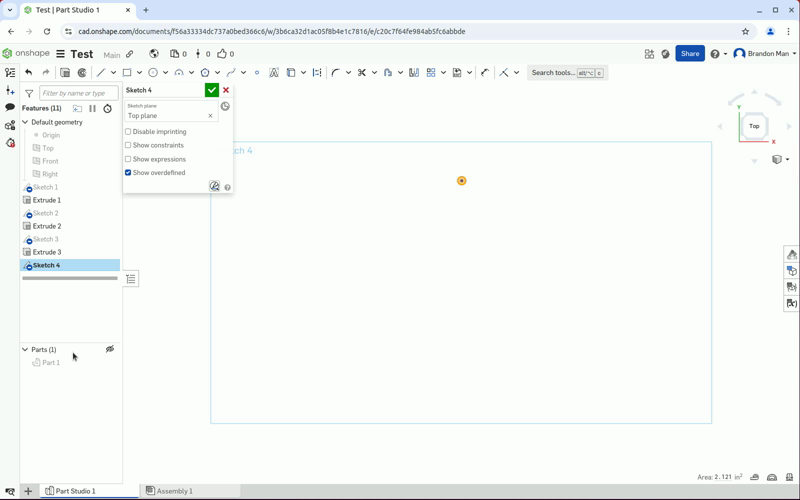
key(shift+e)
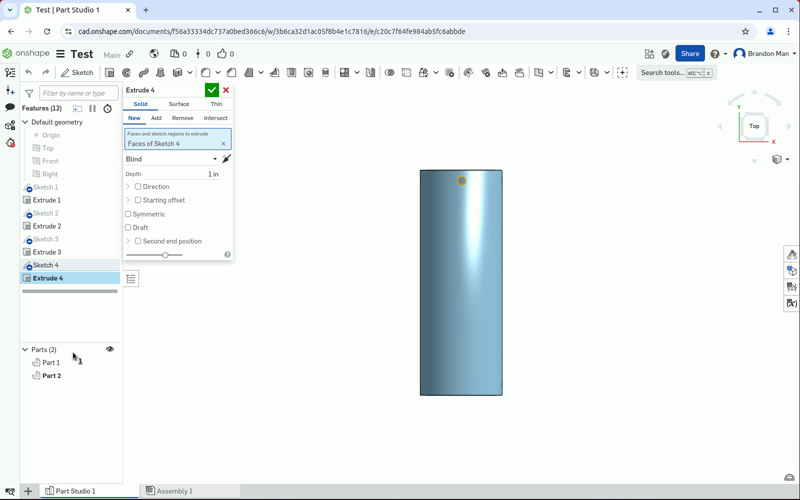
mouse_move(143, 106)
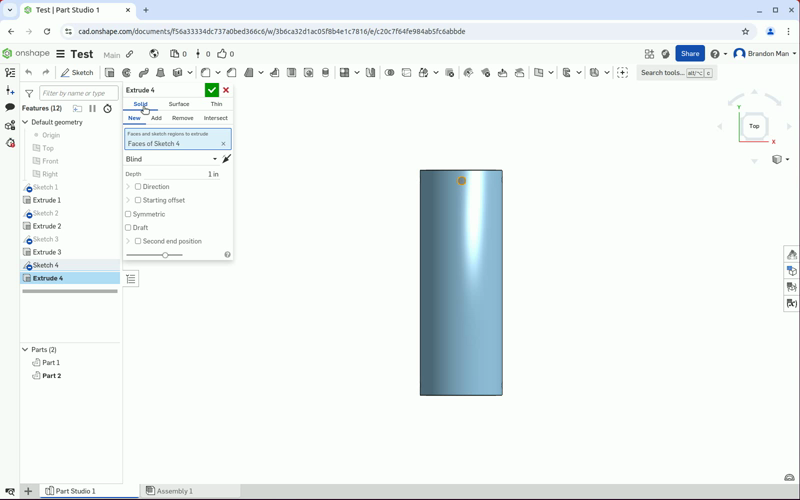
click(143, 106)
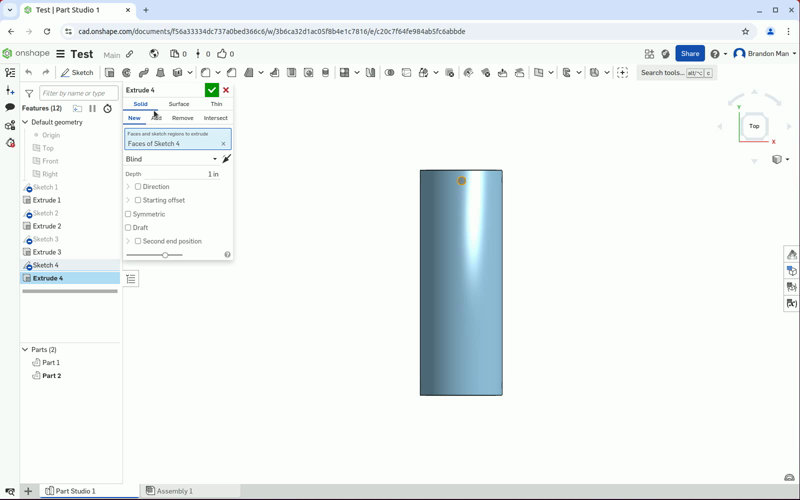
mouse_move(186, 120)
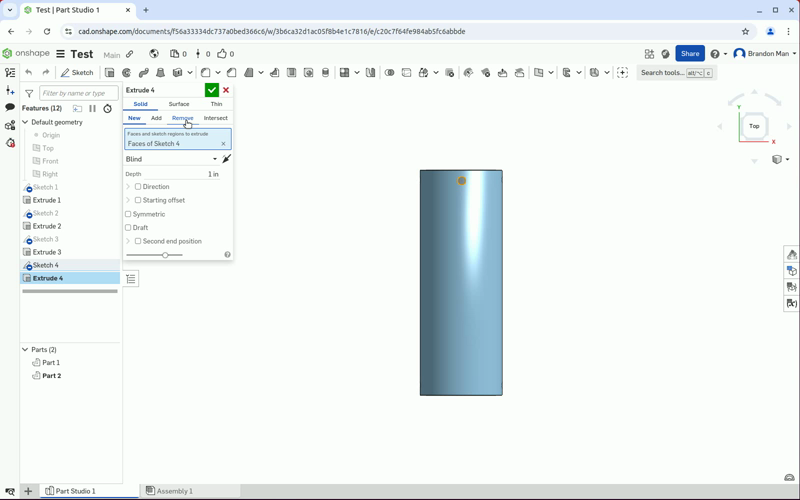
click(186, 120)
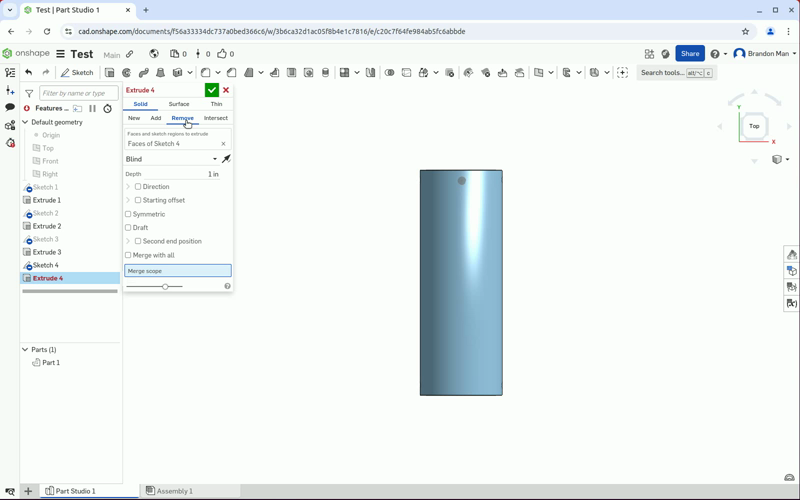
key(tab, 4)
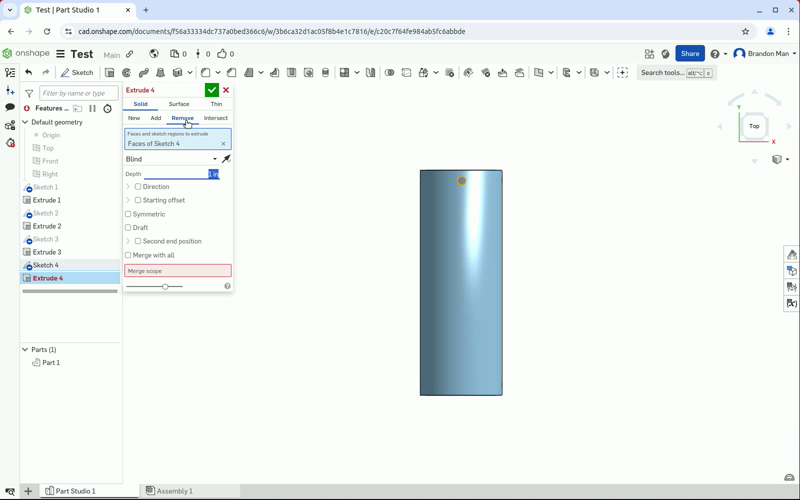
text(44.772)
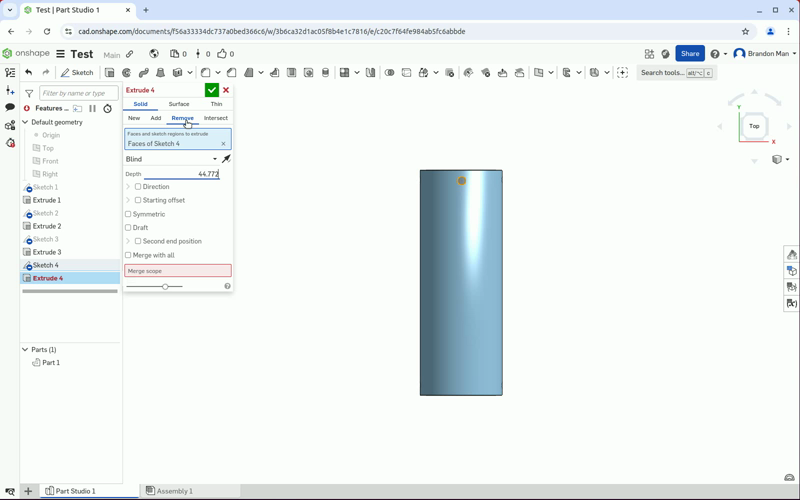
key(tab, 3)
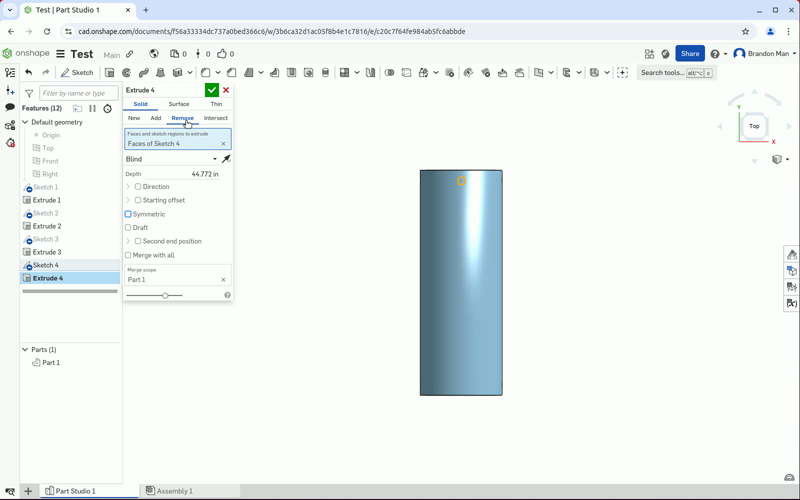
key(space)
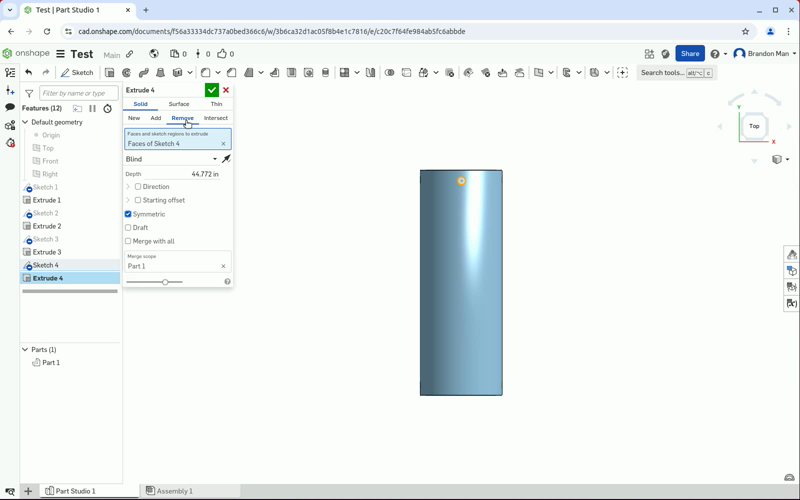
key(tab, 2)
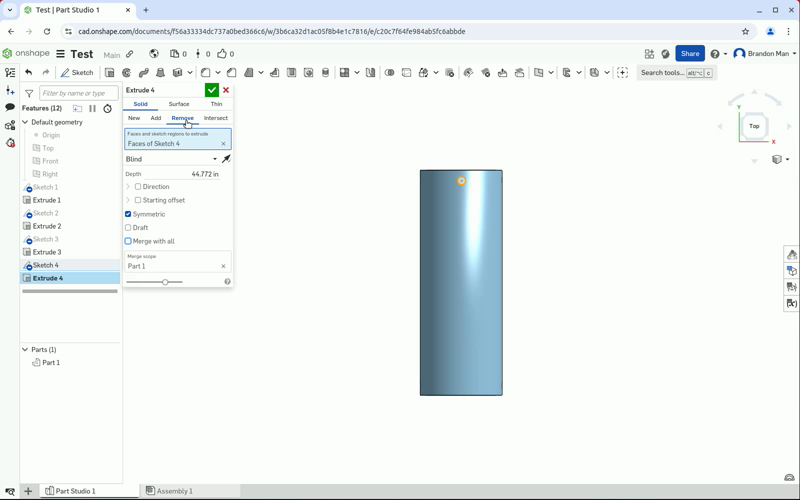
key(space)
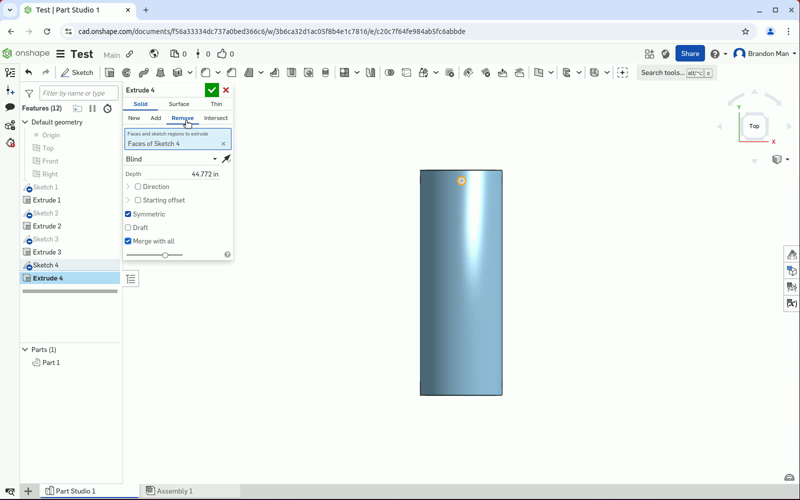
key(enter)
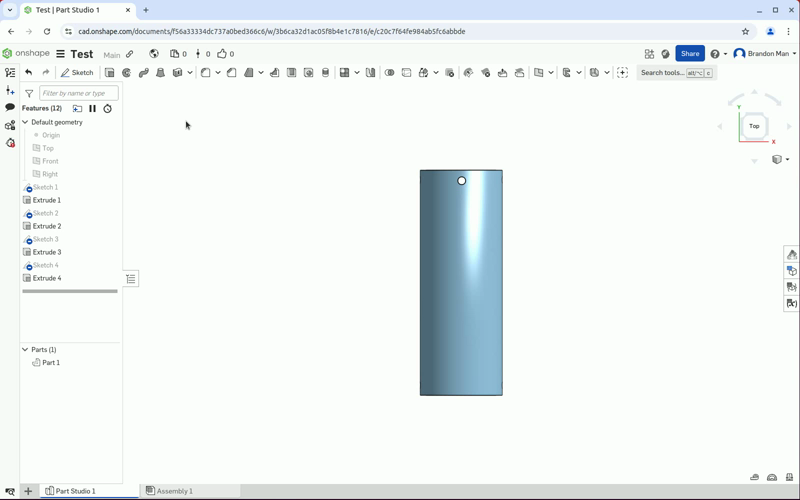
key(shift+h)
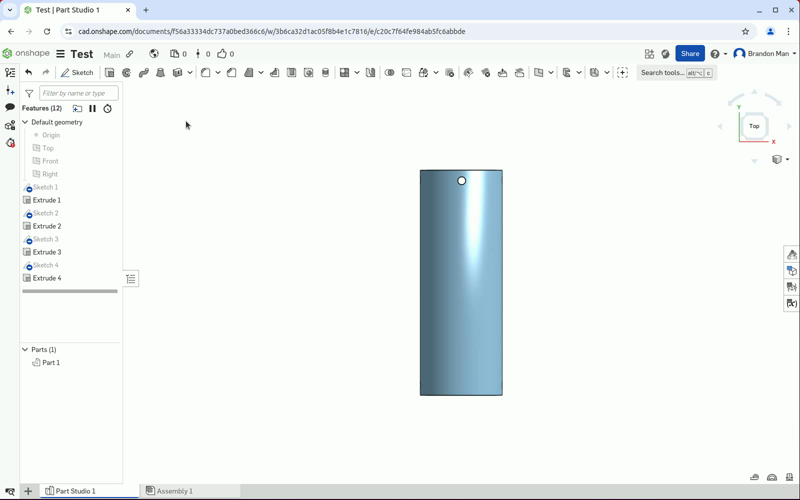
key(shift+h)
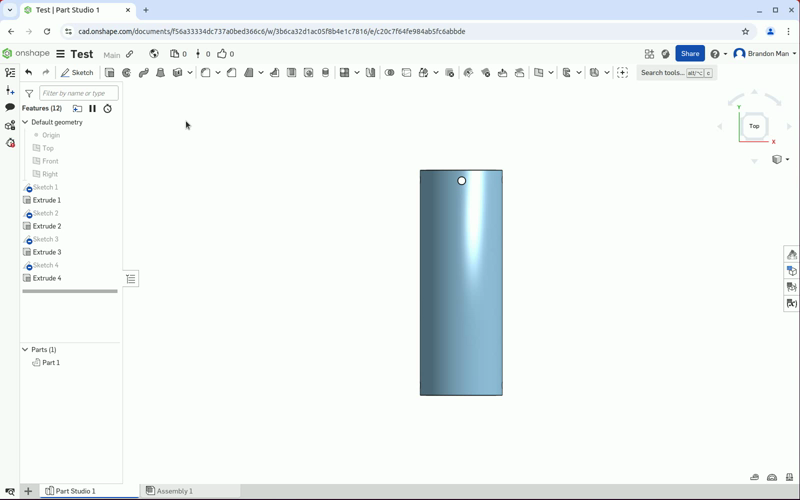
mouse_move(73, 189)
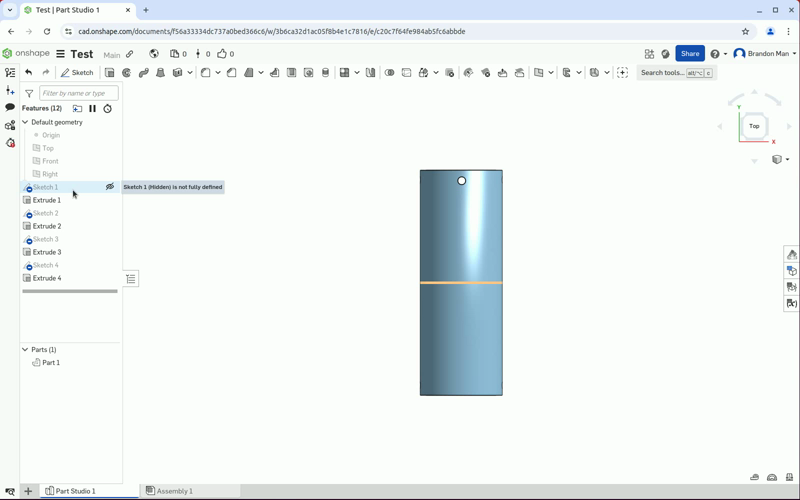
click(73, 189)
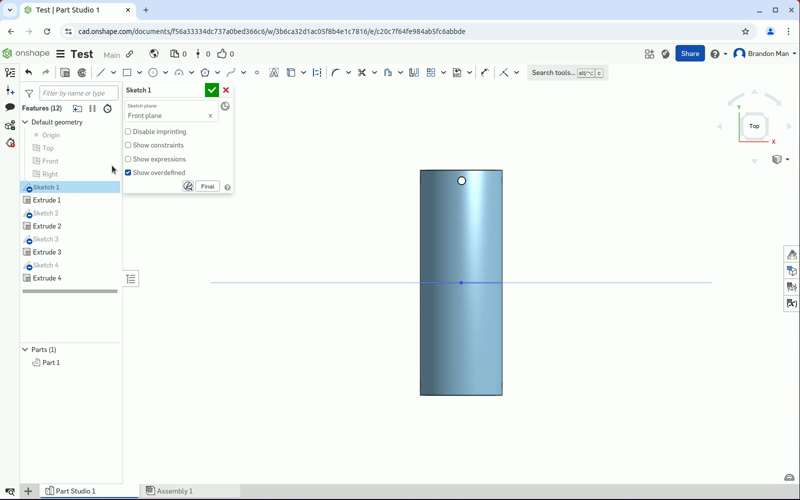
mouse_move(229, 92)
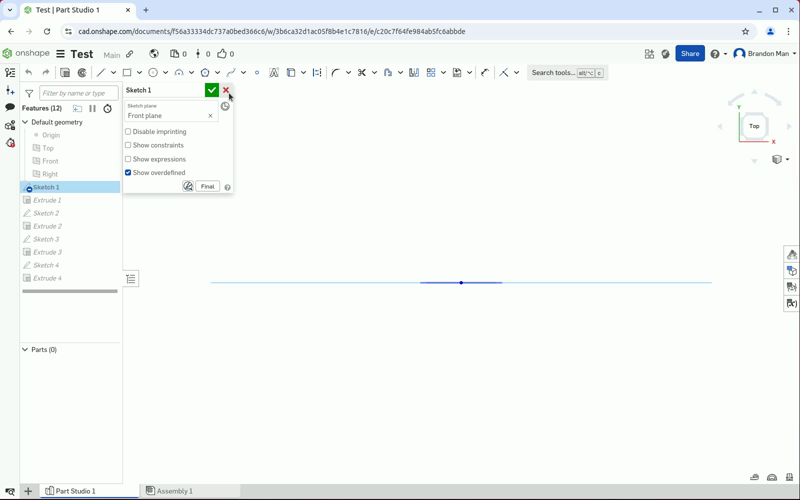
click(229, 92)
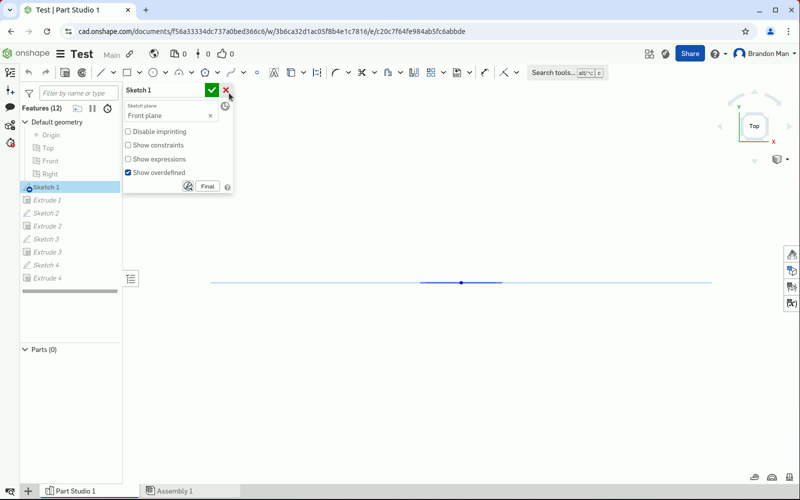
key(shift+s)
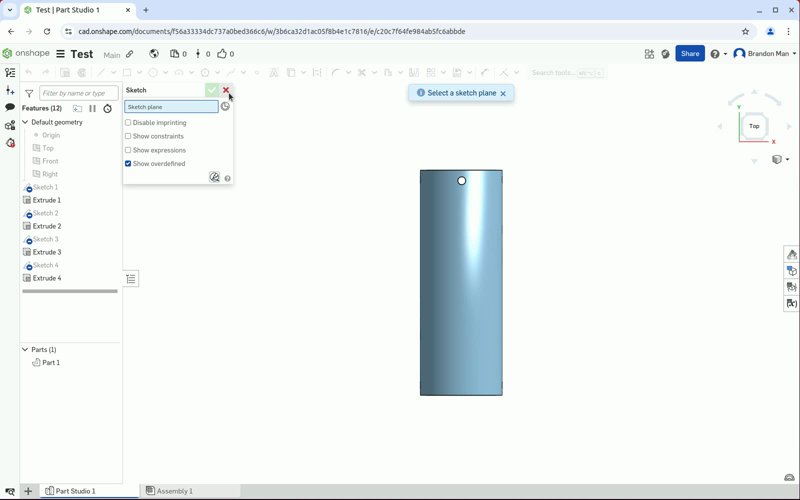
mouse_move(73, 150)
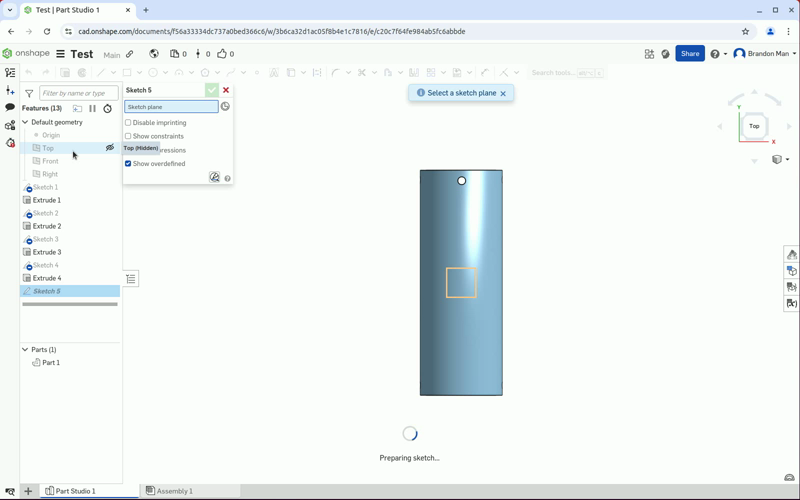
click(73, 150)
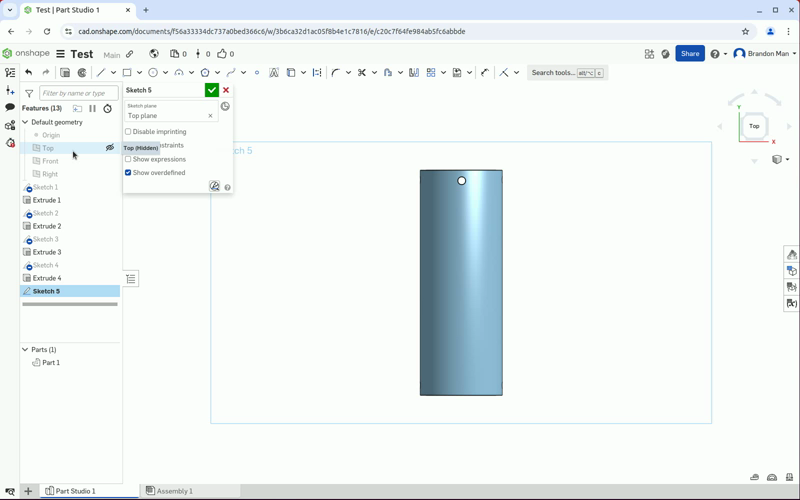
mouse_move(73, 352)
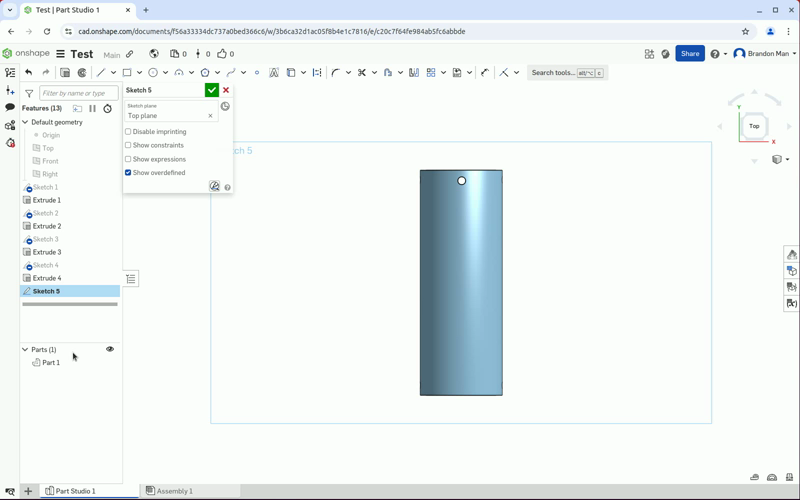
key(y)
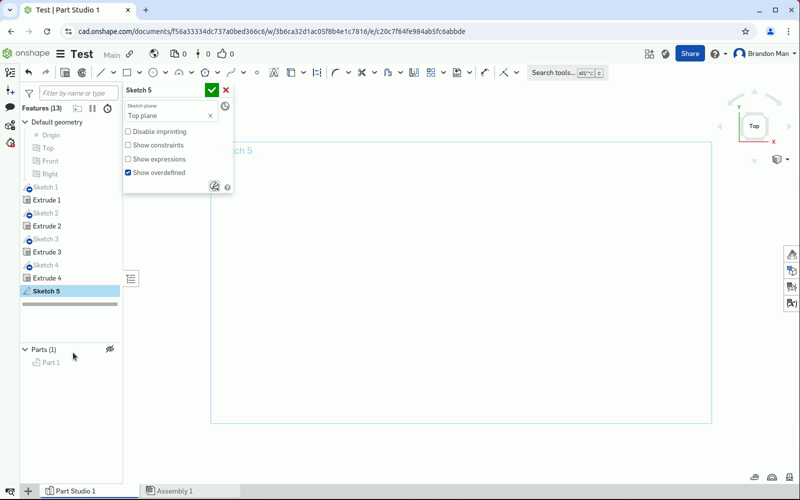
key(c)
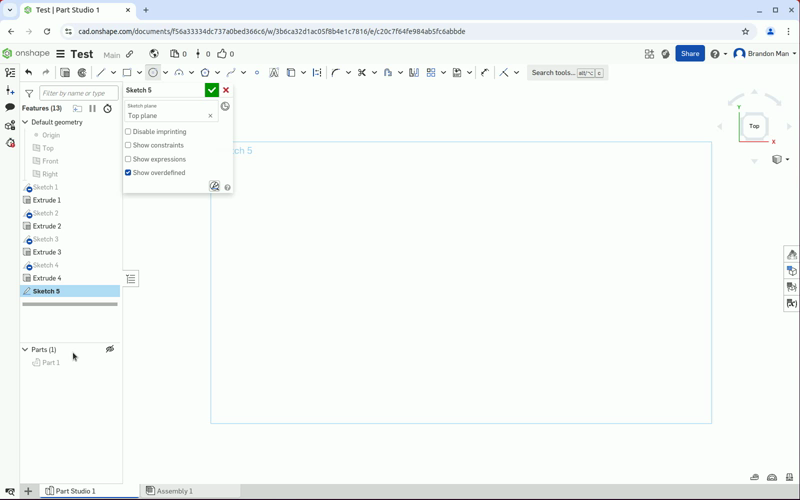
key_down(shift)
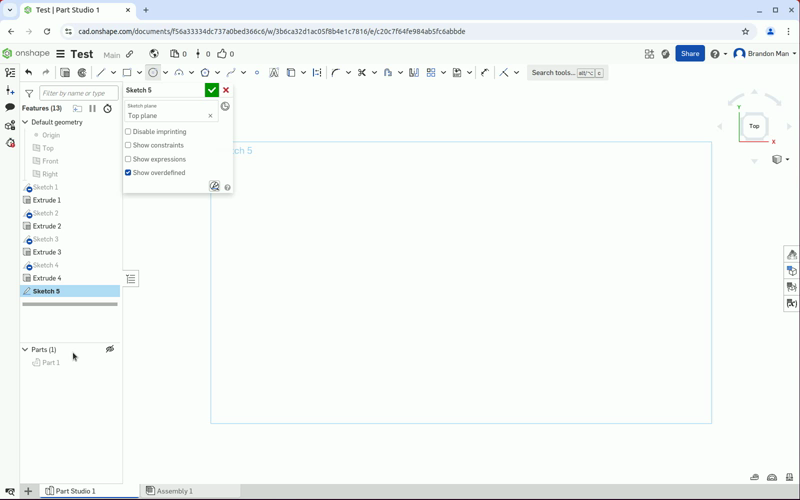
mouse_move(461, 384)
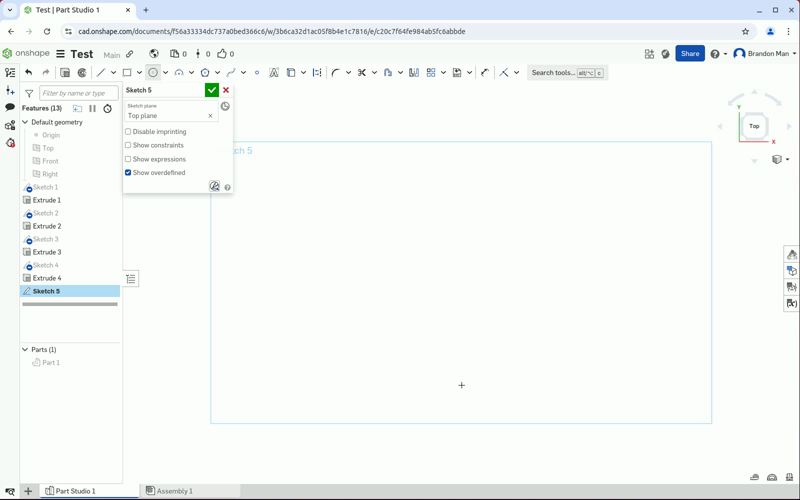
click(461, 384)
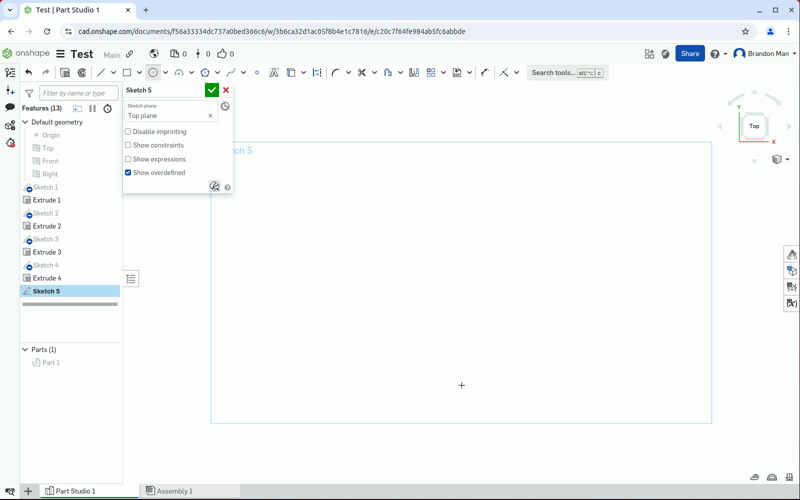
key_up(shift)
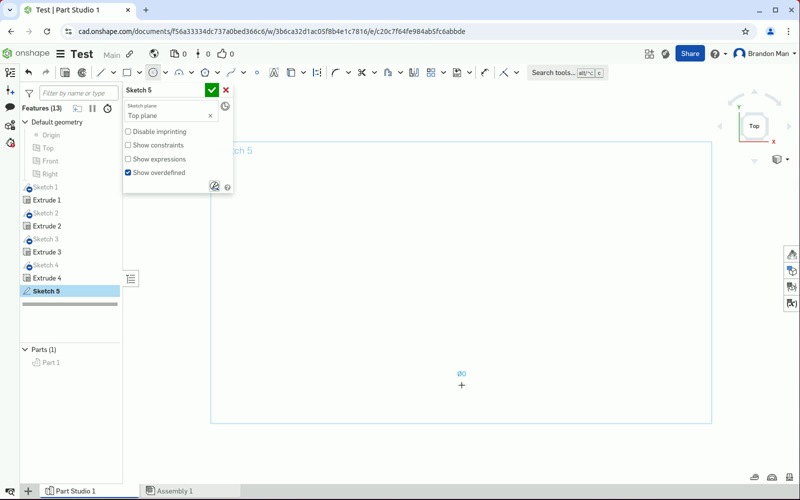
mouse_move(465, 384)
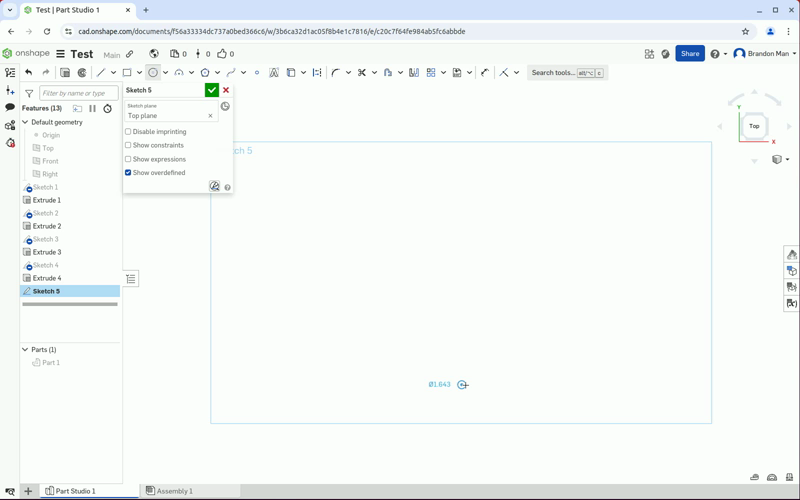
click(465, 384)
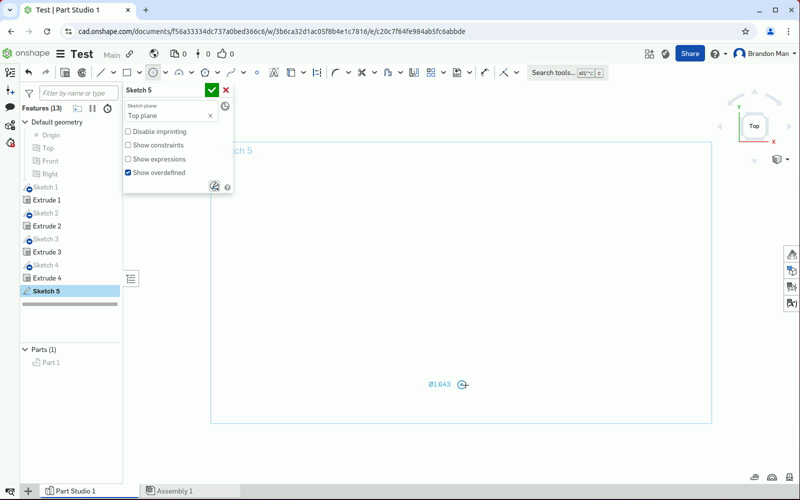
key(esc)
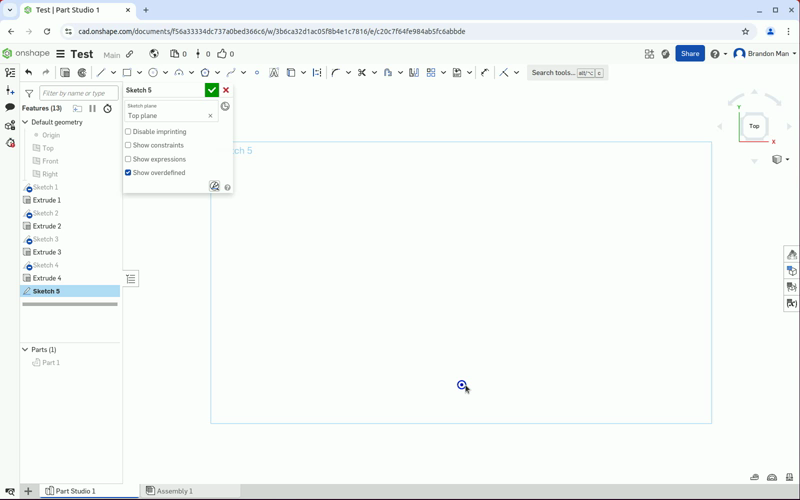
mouse_move(461, 387)
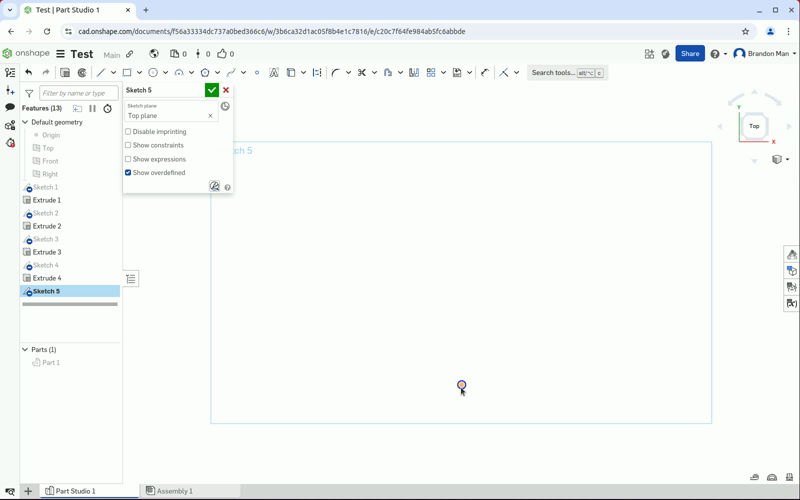
scroll(6)
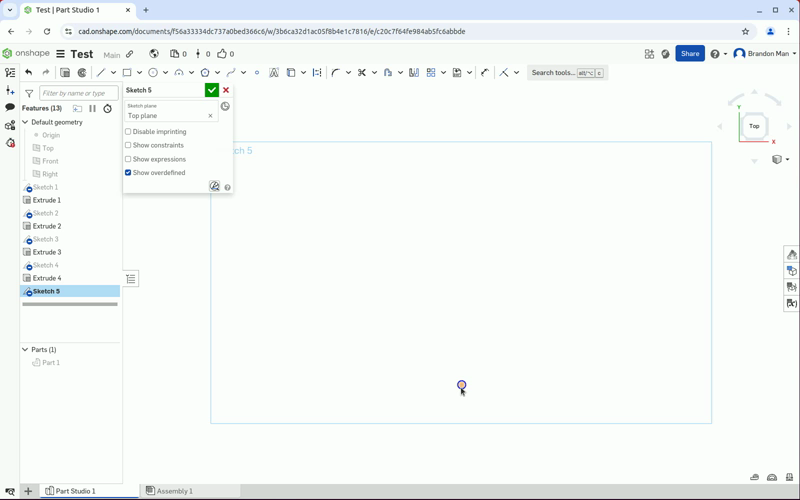
scroll(6)
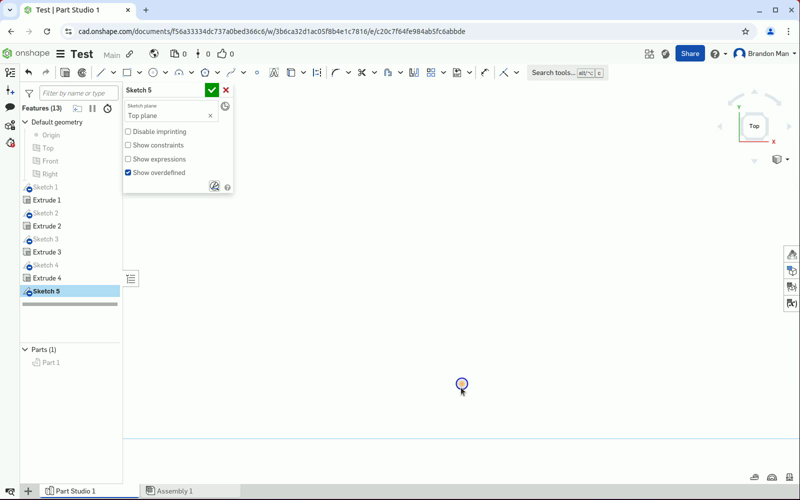
scroll(6)
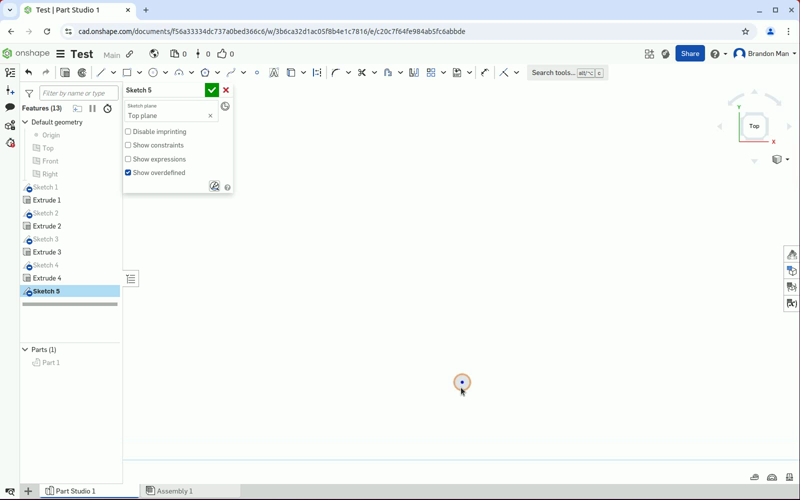
scroll(6)
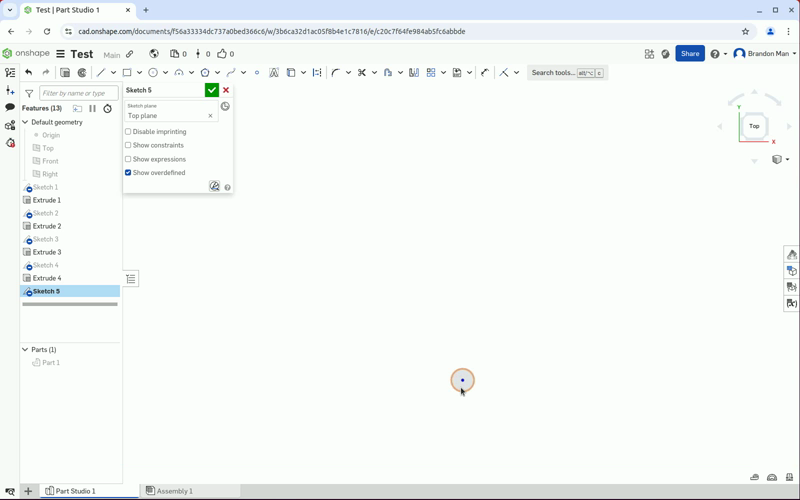
scroll(6)
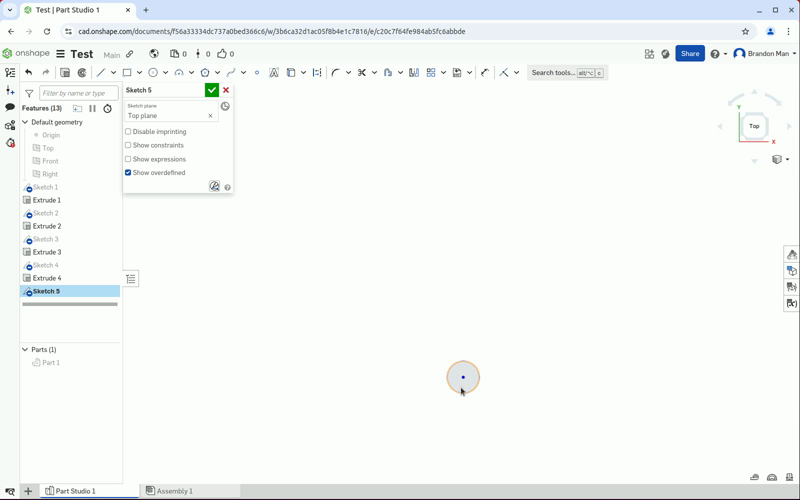
scroll(6)
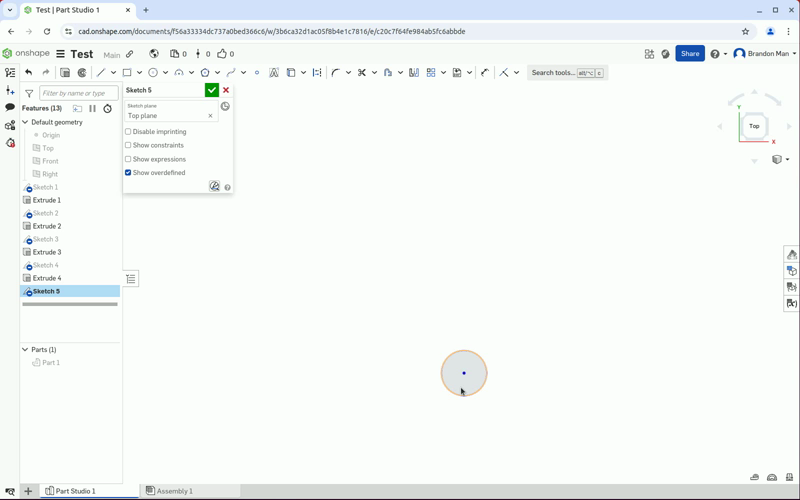
scroll(6)
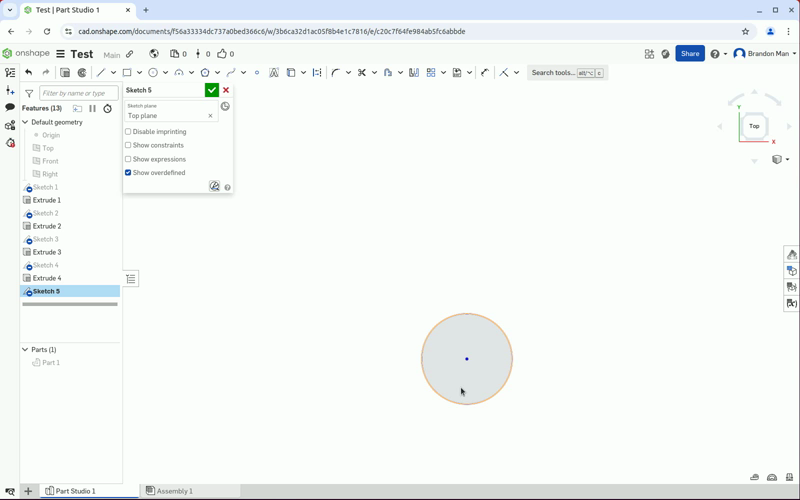
click(461, 387)
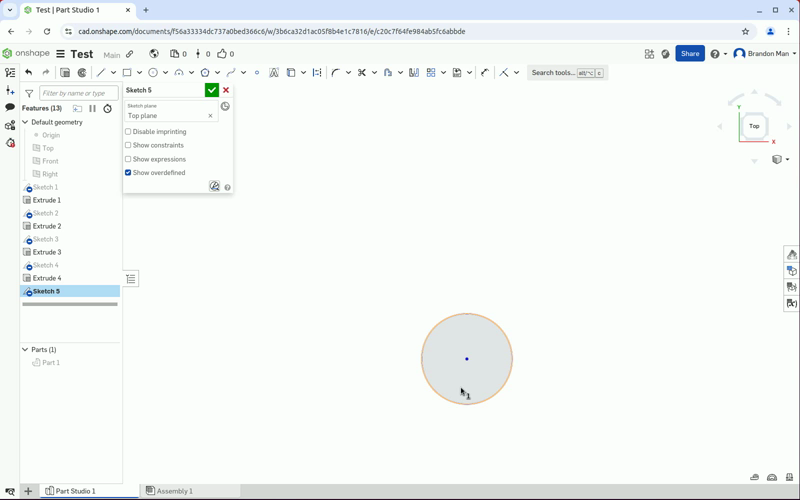
scroll(-6)
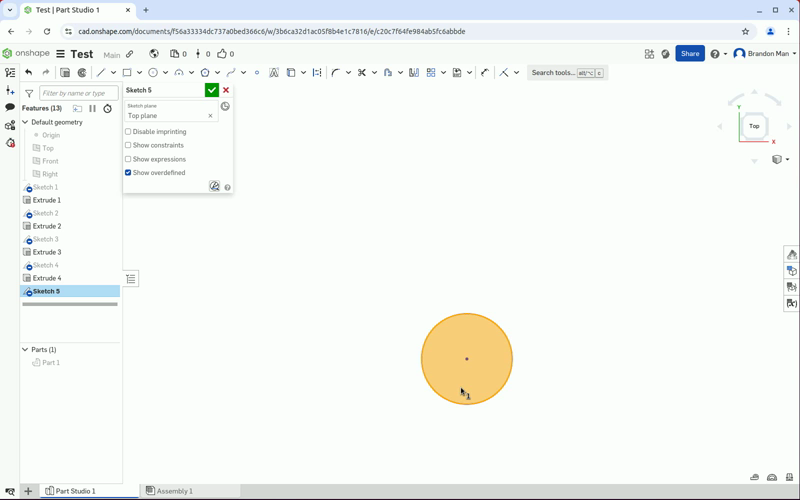
scroll(-6)
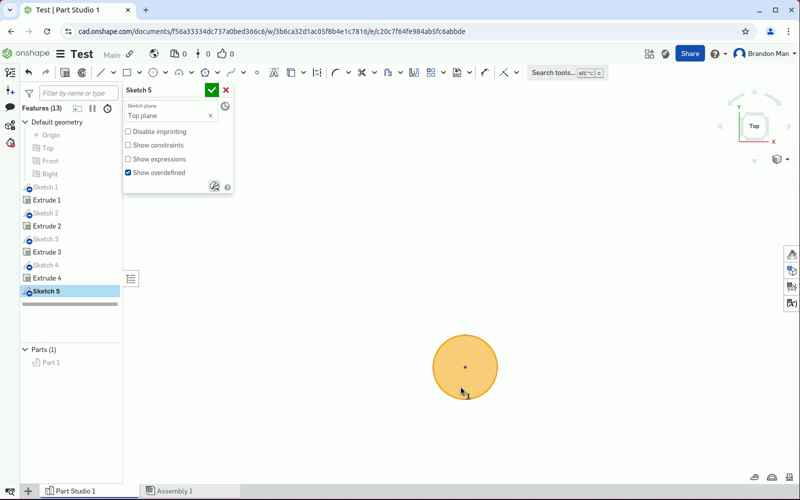
scroll(-6)
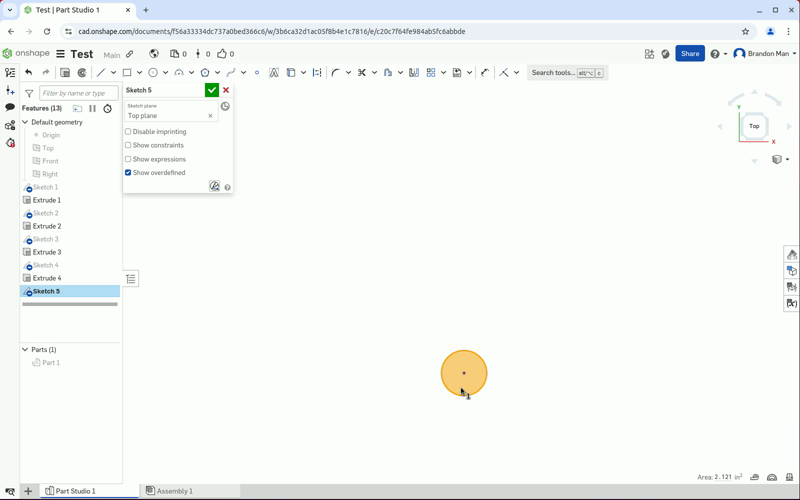
scroll(-6)
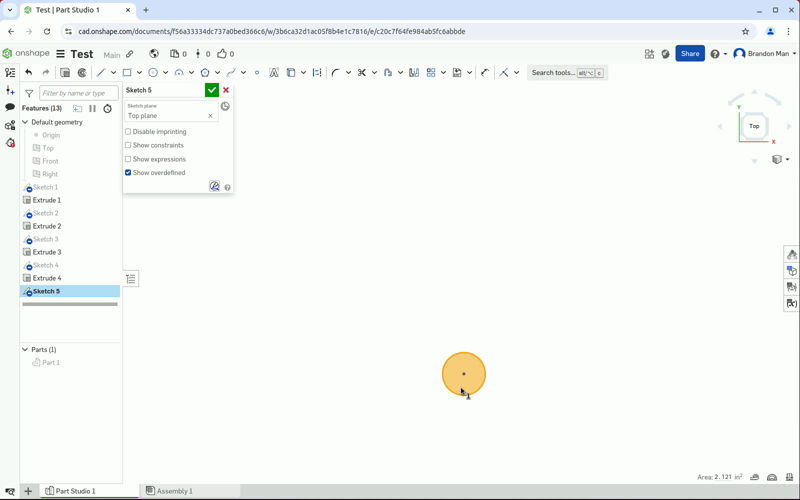
scroll(-6)
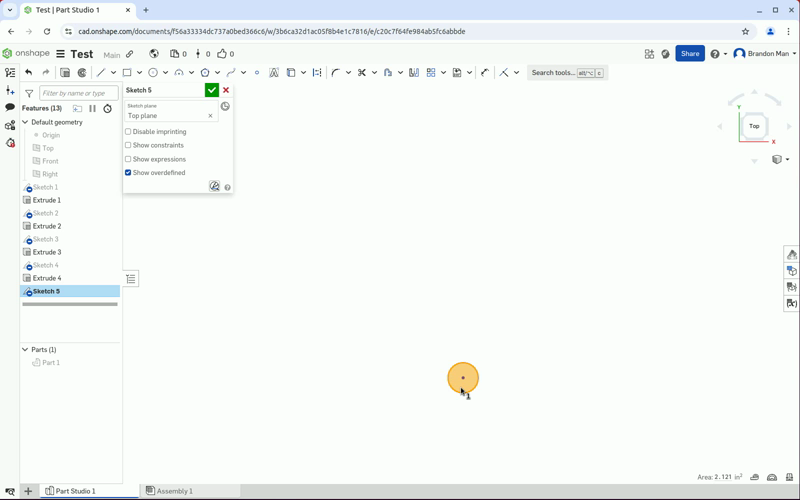
scroll(-6)
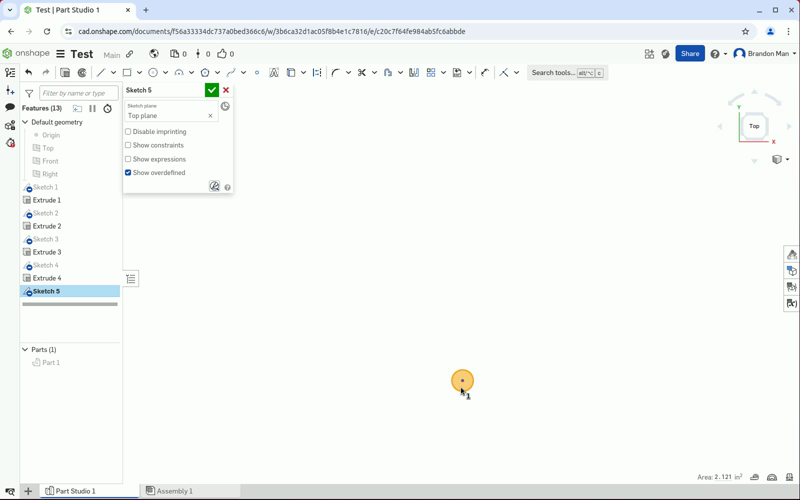
scroll(-6)
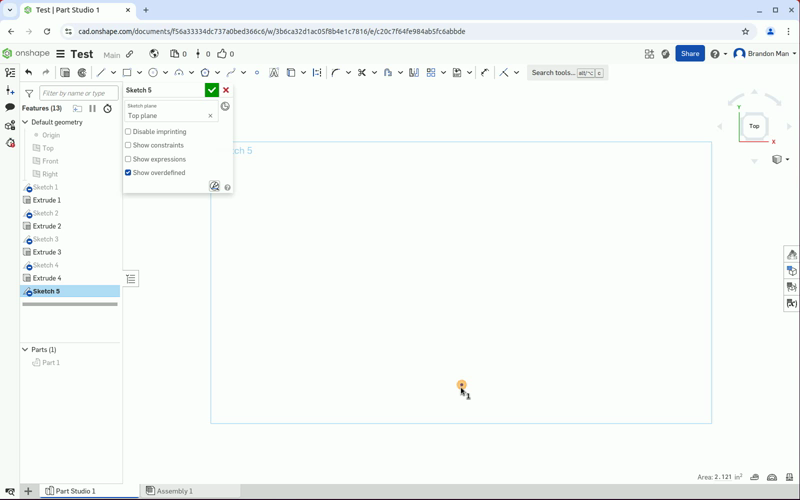
mouse_move(73, 352)
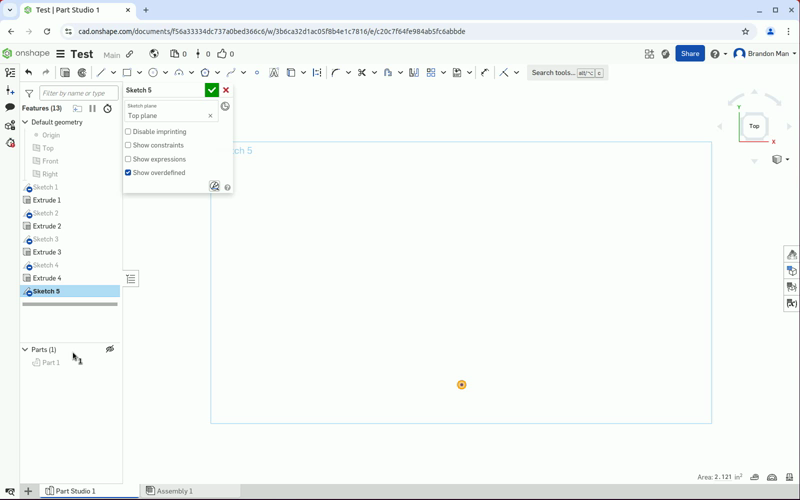
key(shift+y)
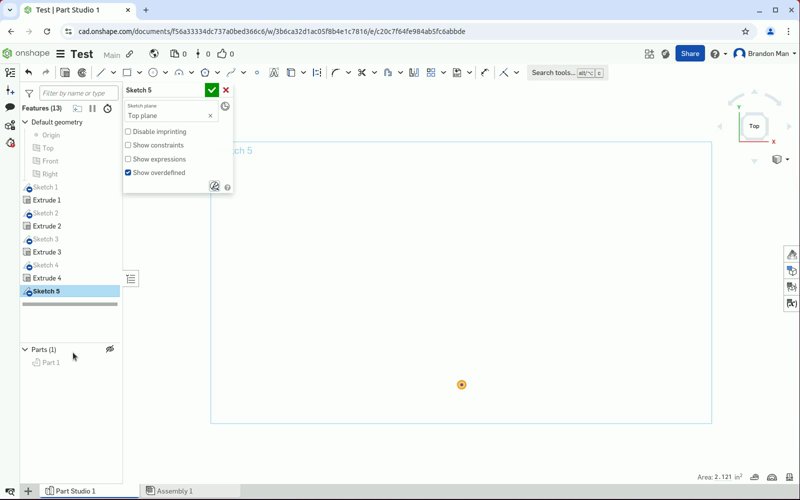
key(shift+e)
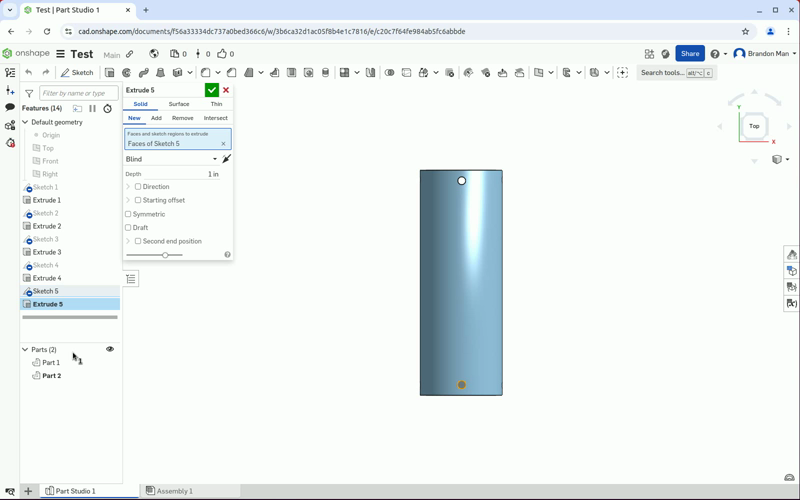
mouse_move(143, 106)
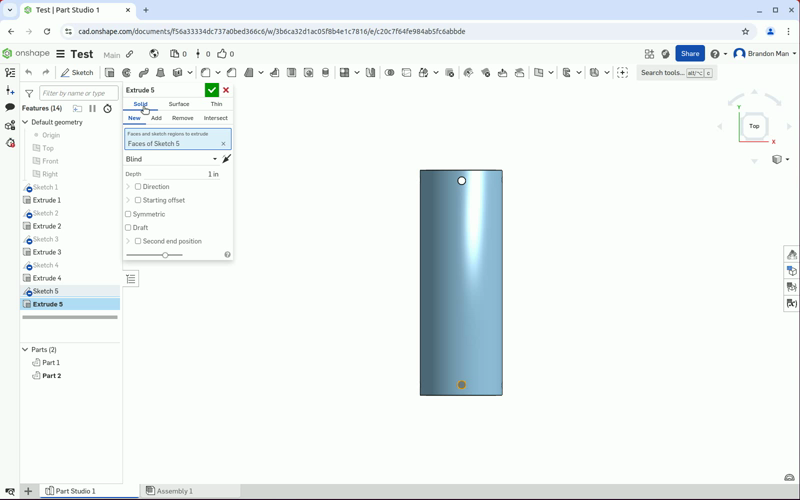
click(143, 106)
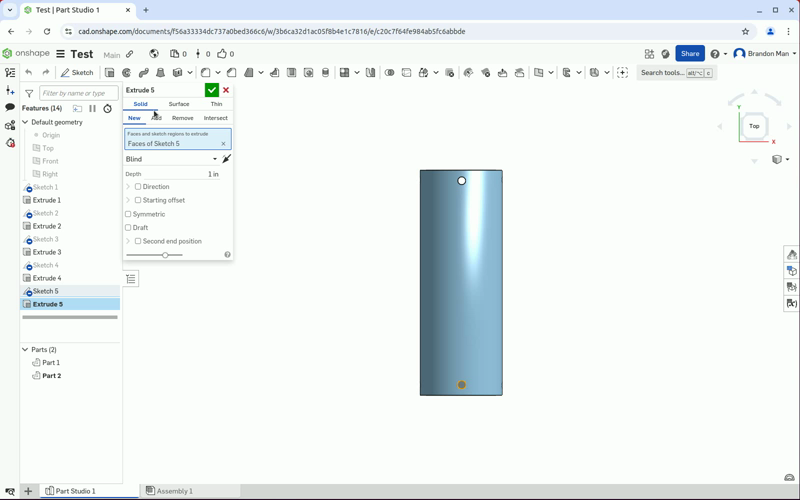
mouse_move(186, 120)
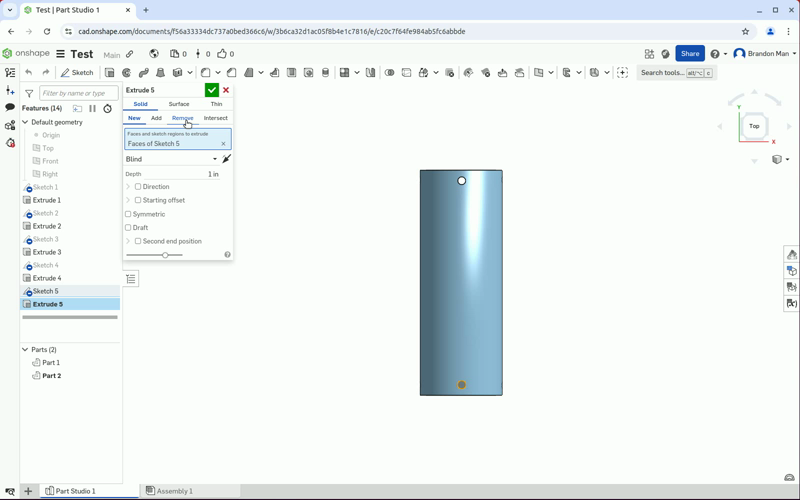
click(186, 120)
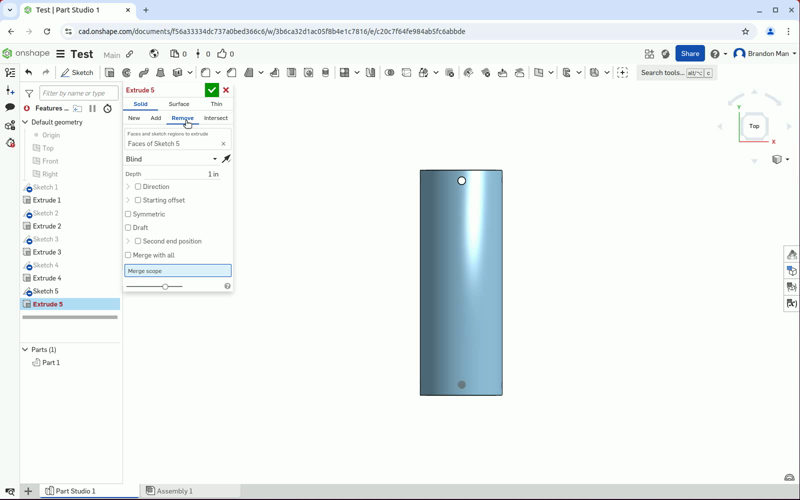
key(tab, 4)
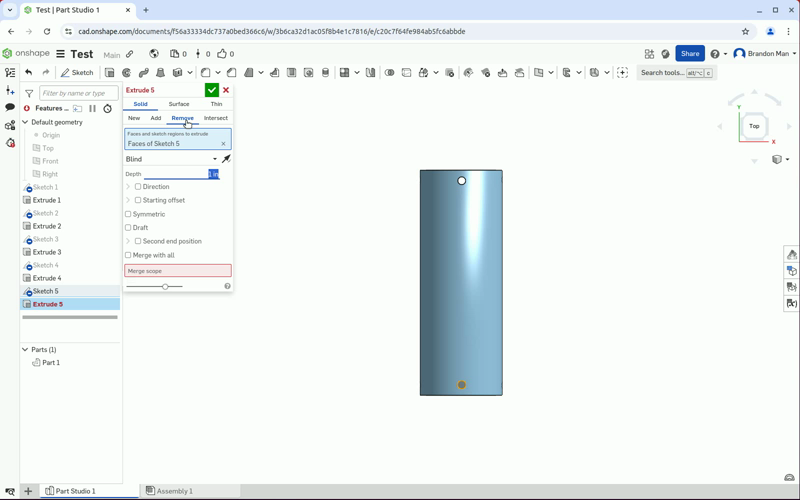
text(44.772)
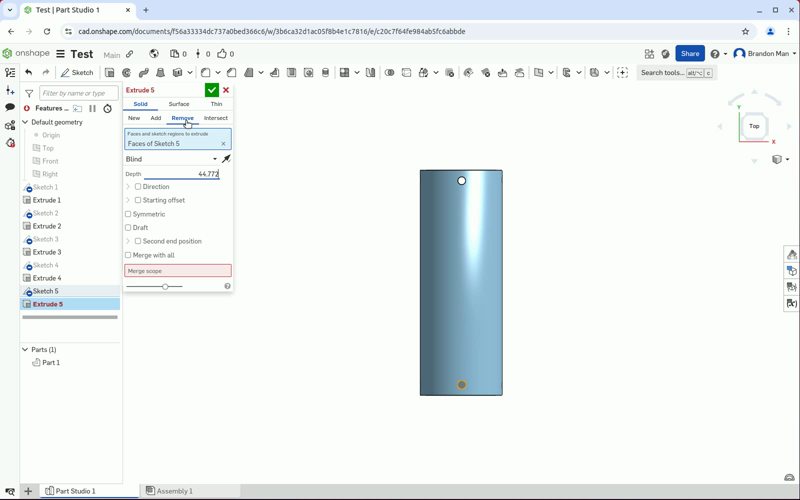
key(tab, 3)
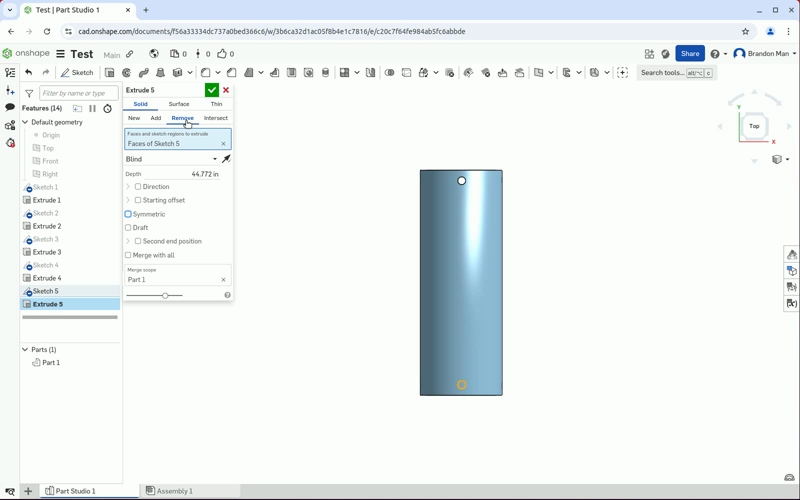
key(space)
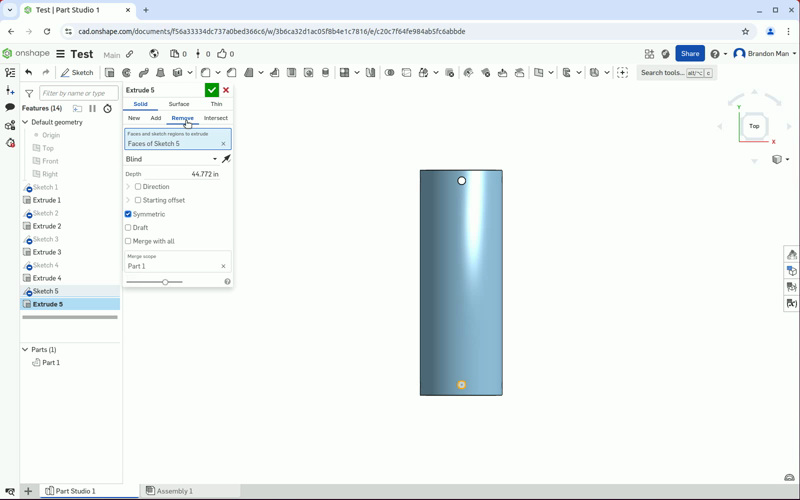
key(tab, 2)
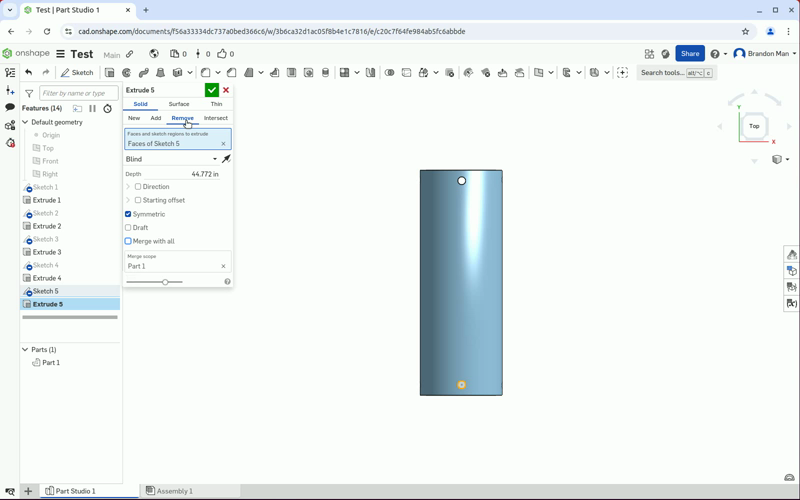
key(space)
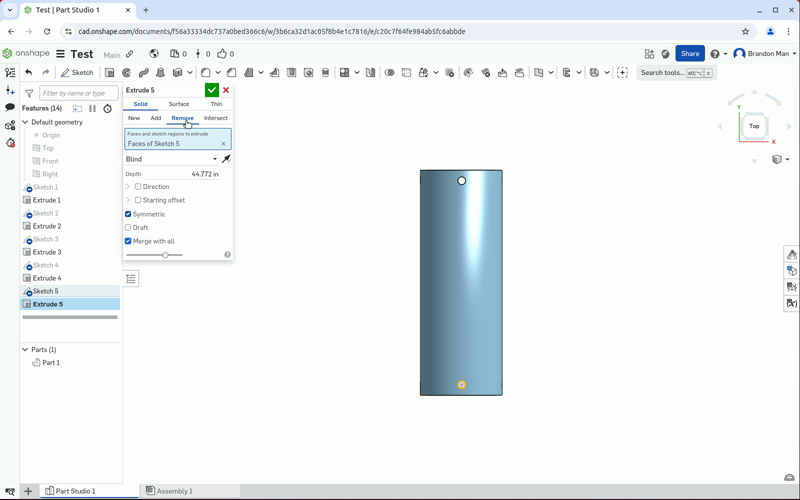
key(enter)
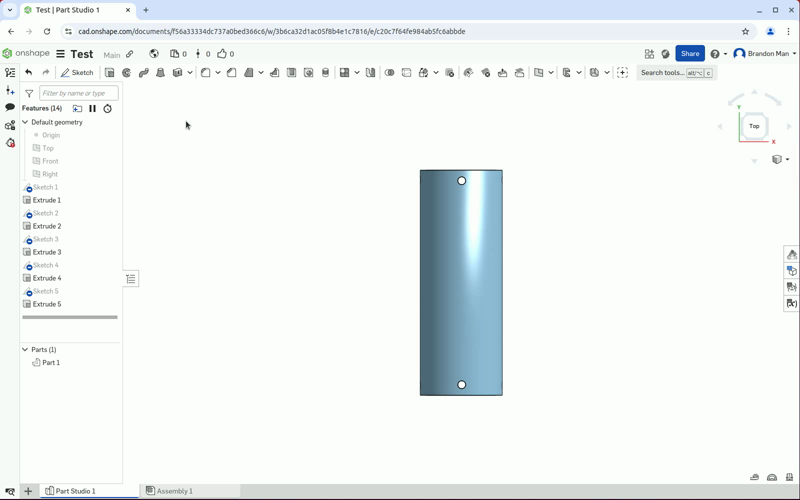
key(shift+h)
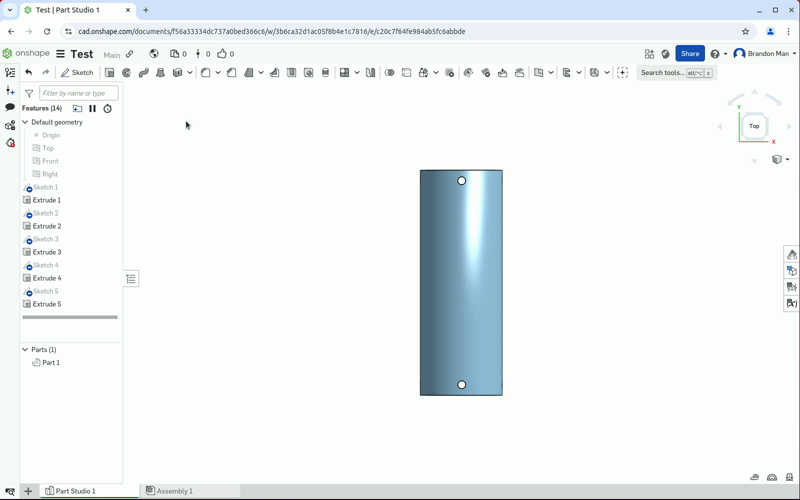
key(shift+h)
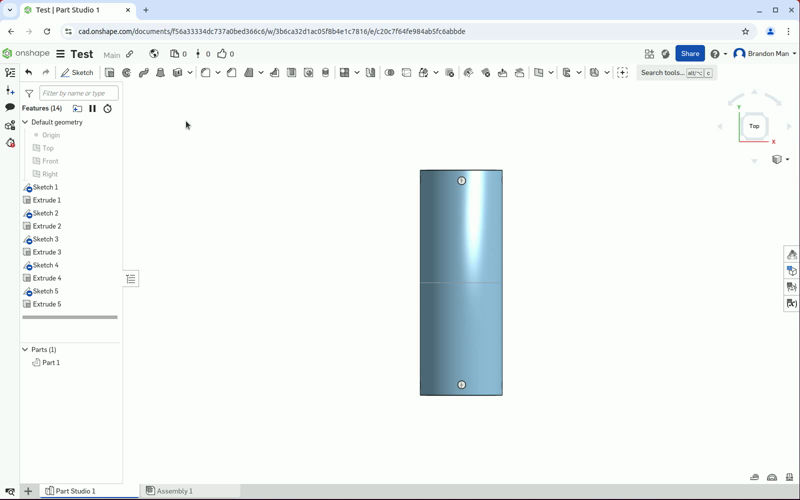
key(shift+7)
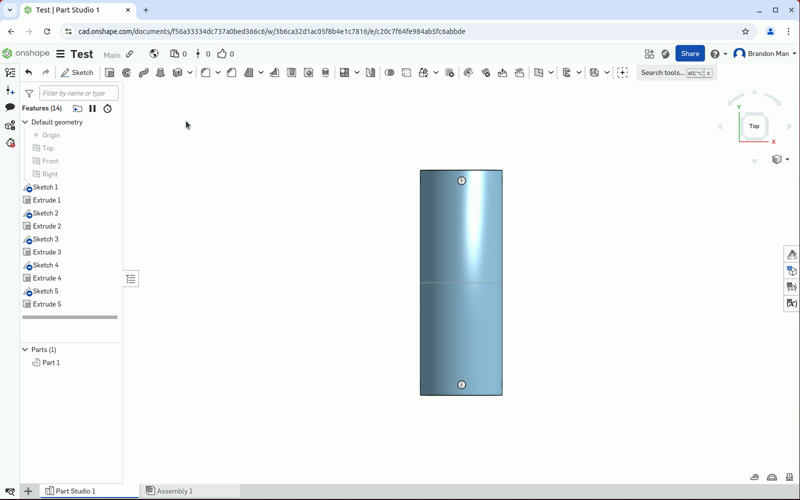
key(up, 3)
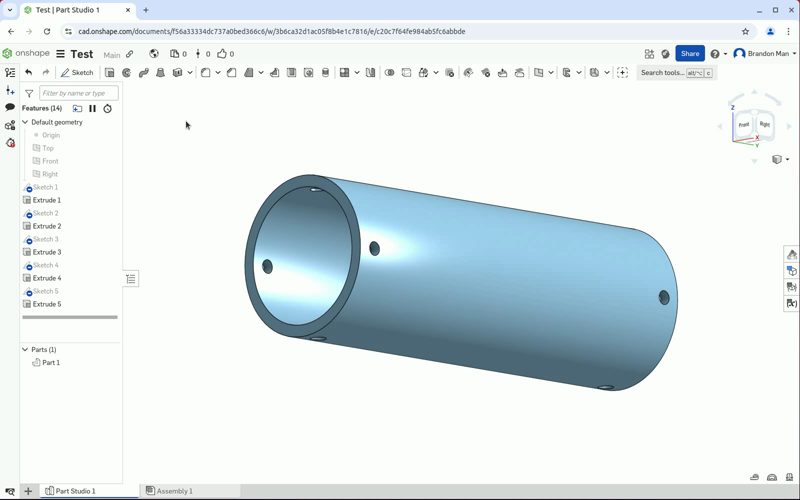
key(left, 3)
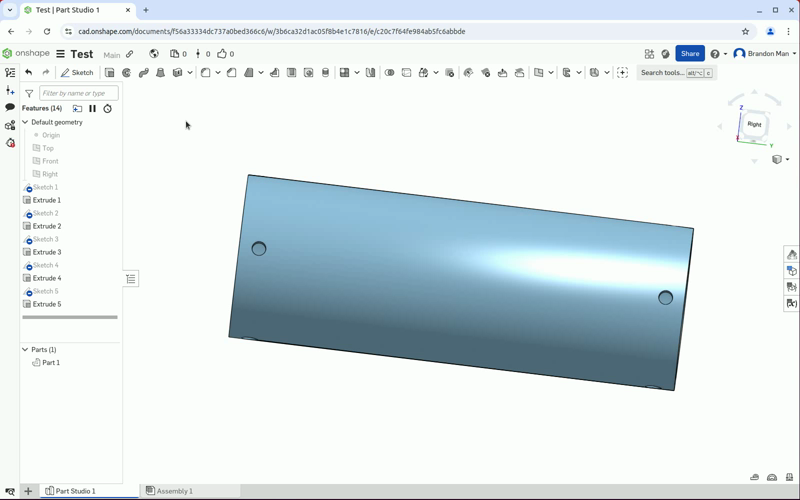
key(right, 3)
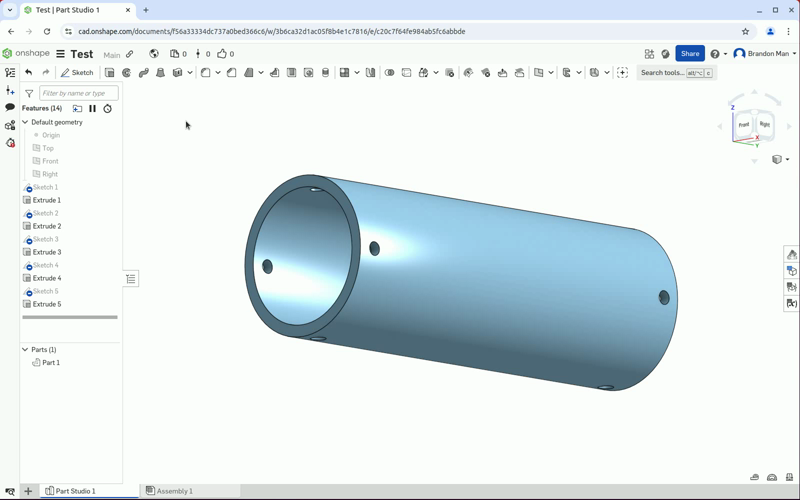
key(down, 3)
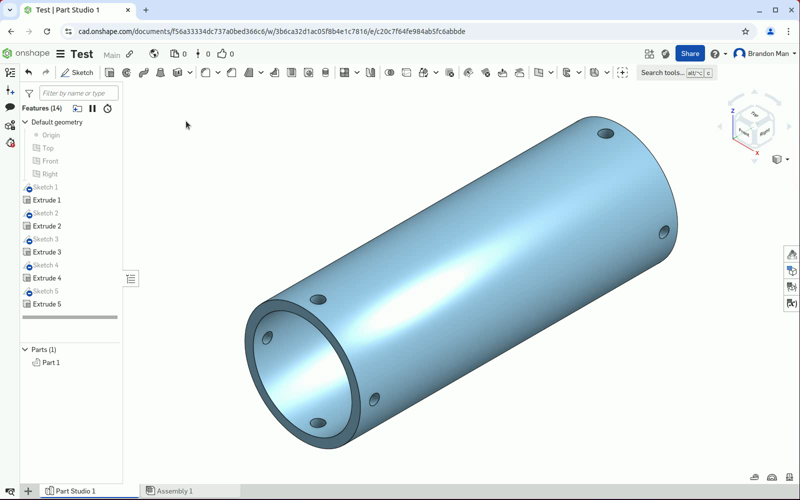
mouse_move(73, 189)
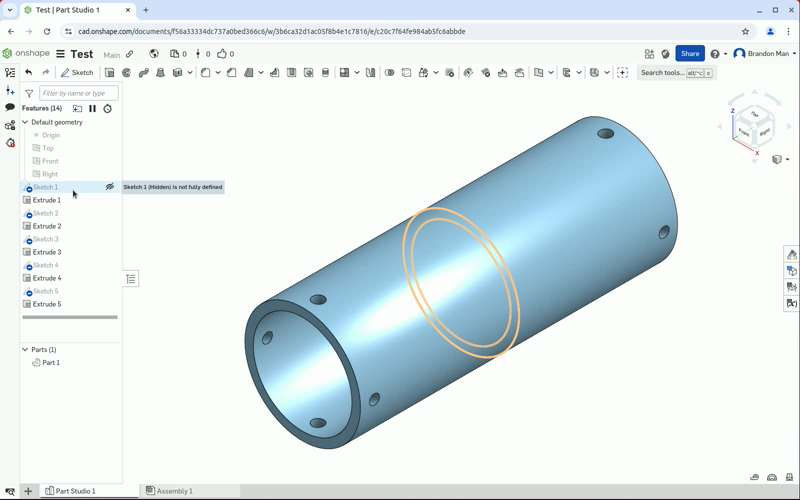
click(73, 189)